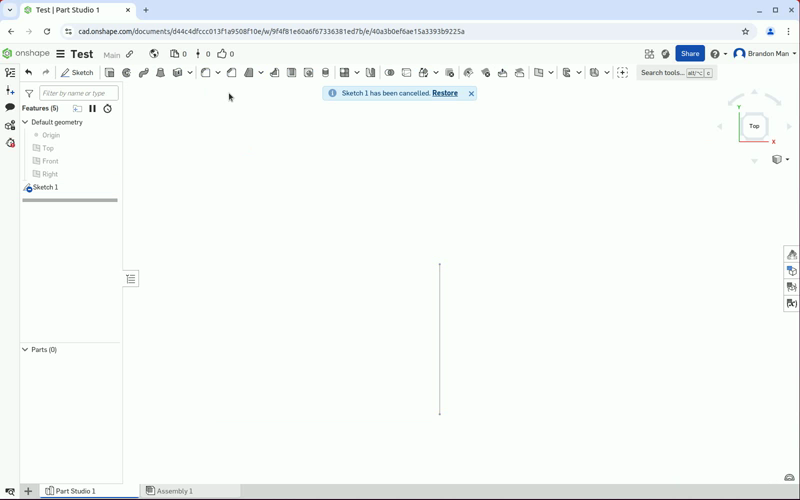
key(shift+h)
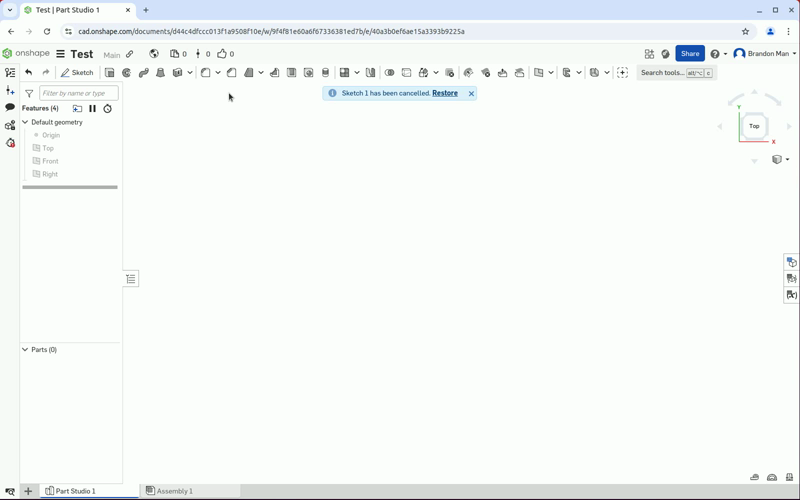
mouse_move(73, 352)
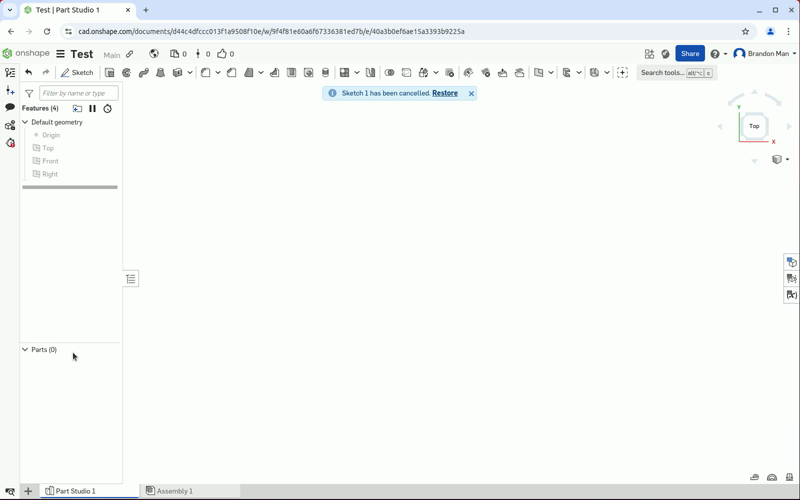
key(y)
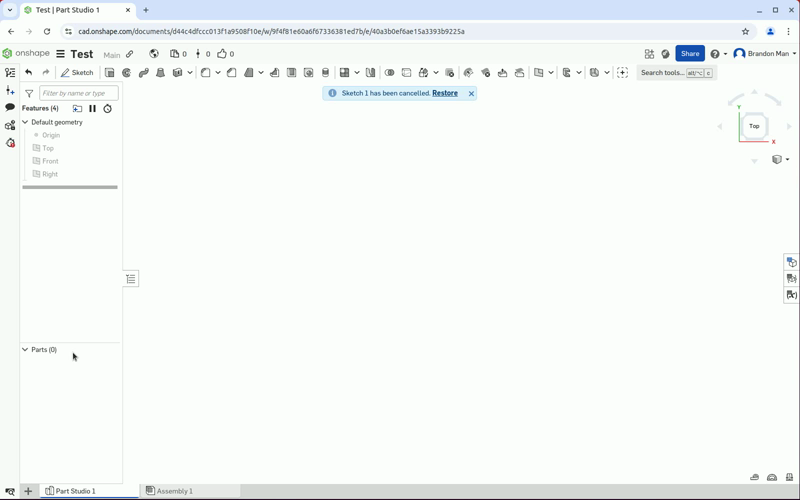
key(shift+p)
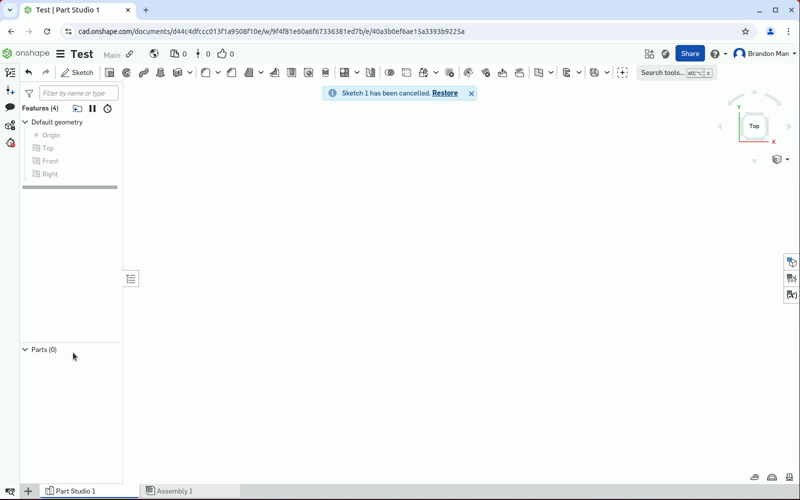
key(space)
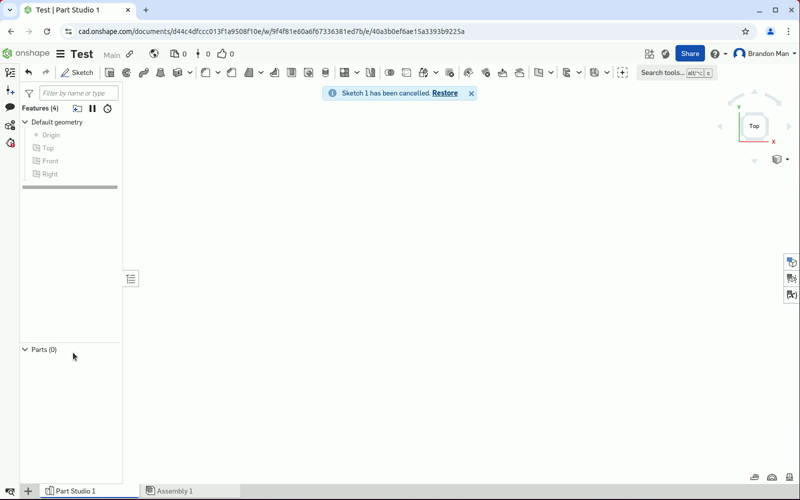
key_down(shift)
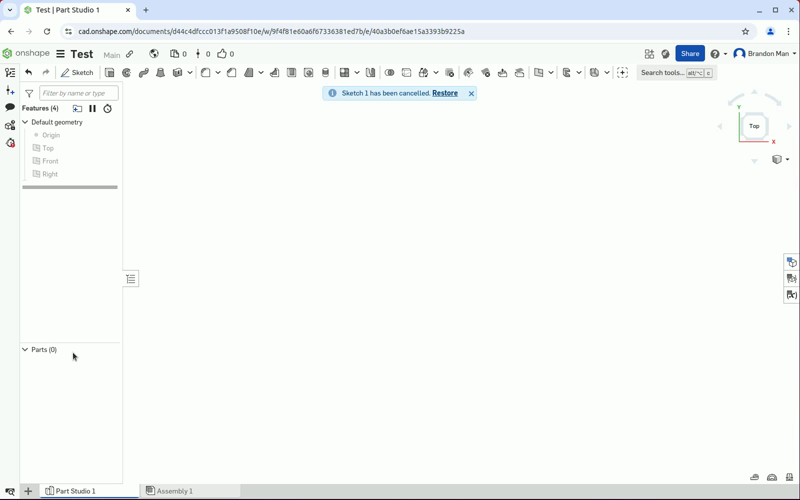
key(up)
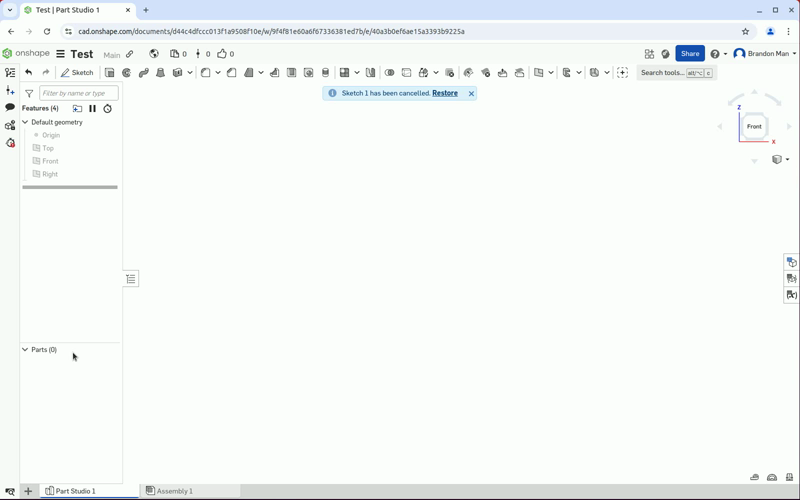
key_up(shift)
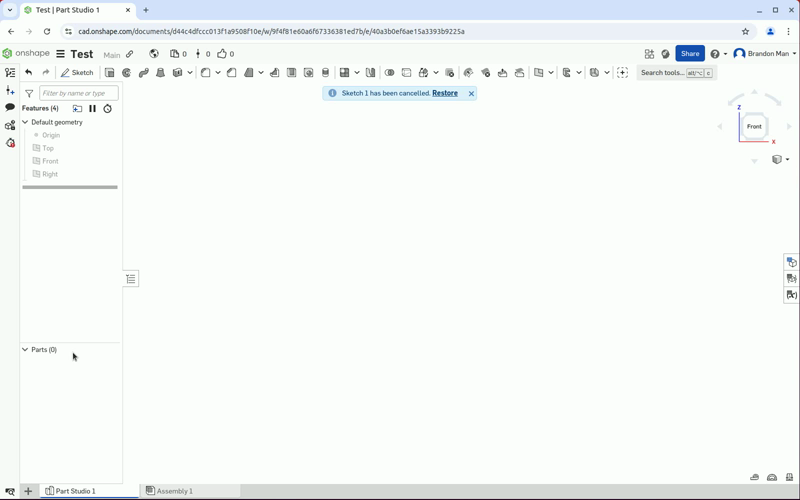
key(space)
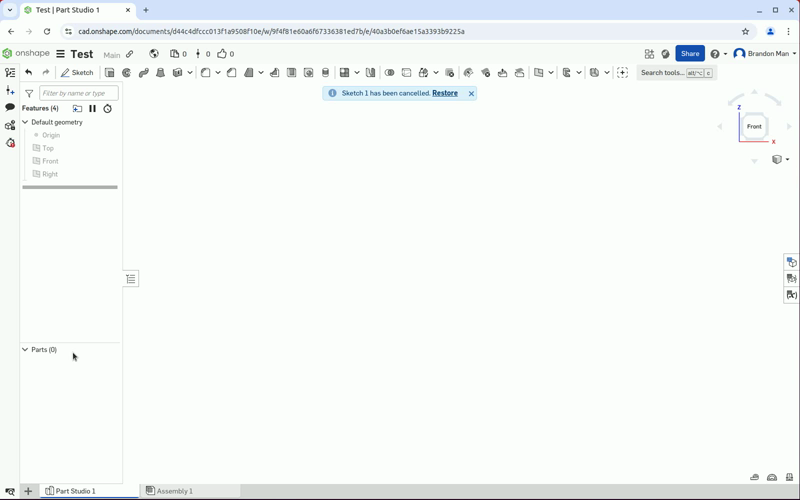
key_down(shift)
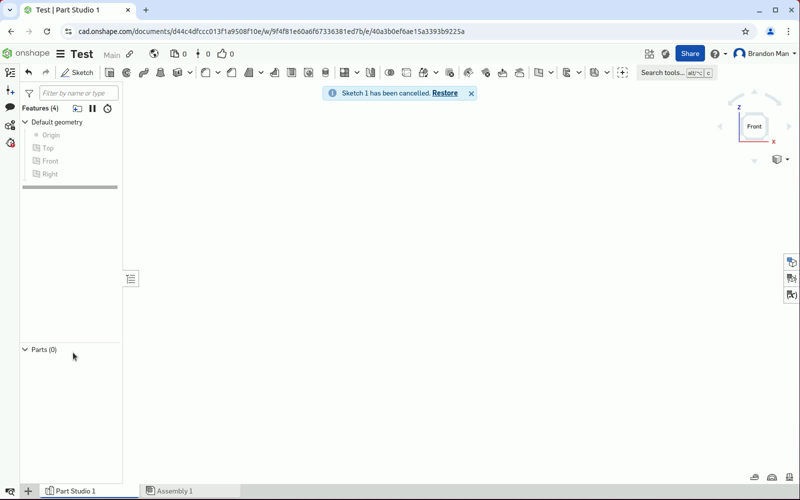
key(left)
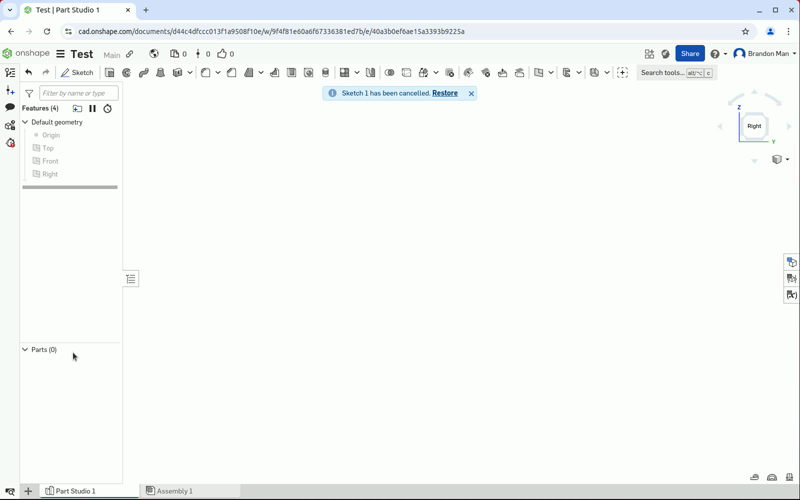
key_up(shift)
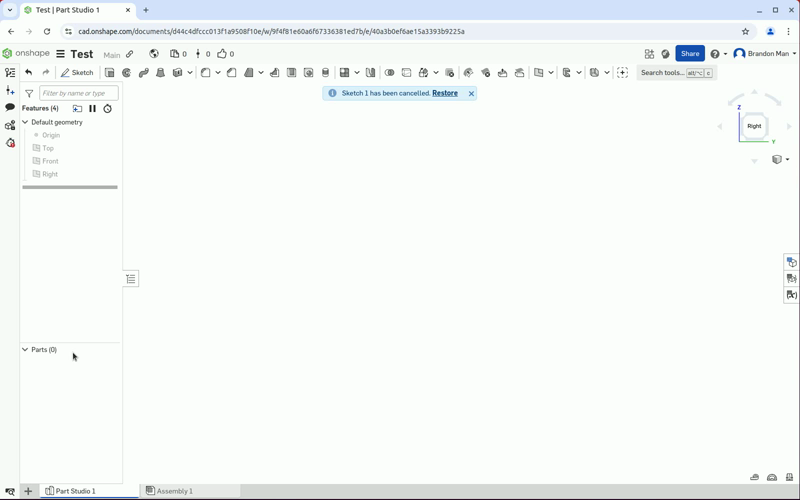
mouse_move(73, 352)
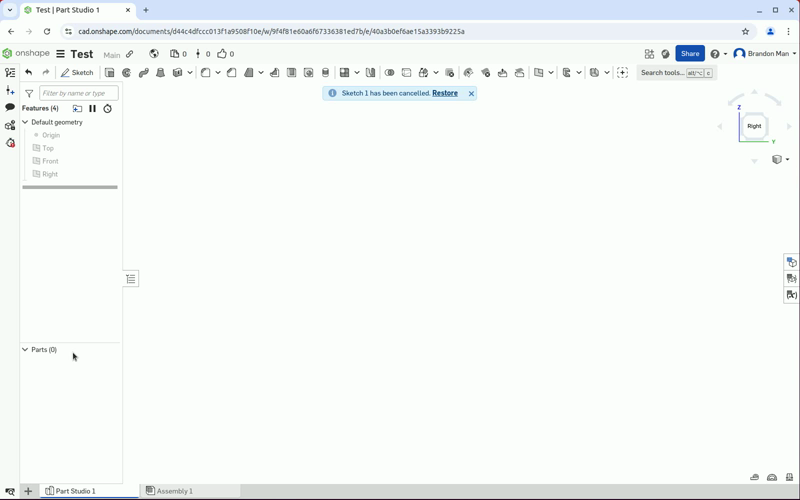
key(shift+y)
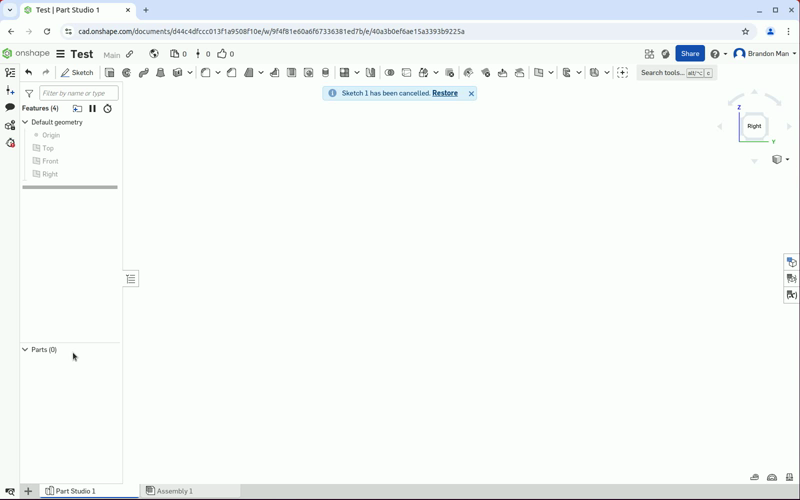
key(shift+s)
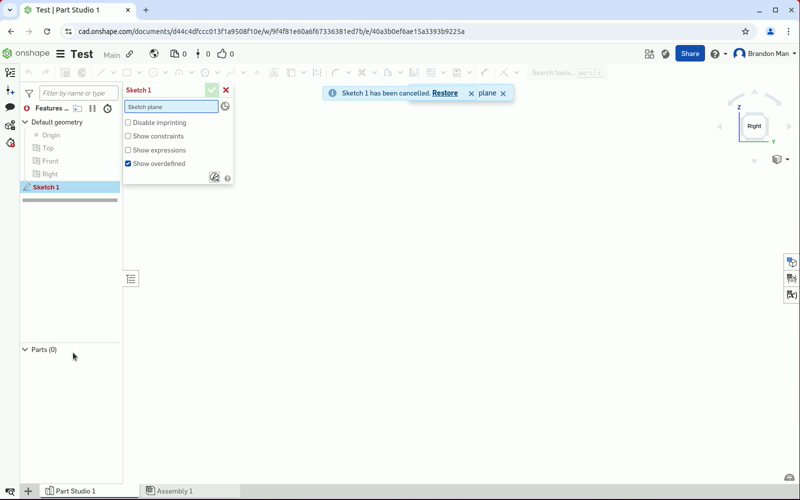
mouse_move(73, 176)
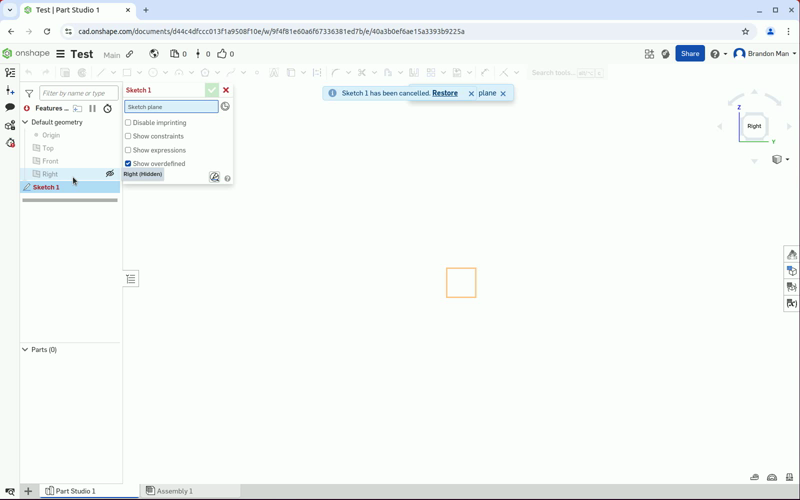
click(73, 176)
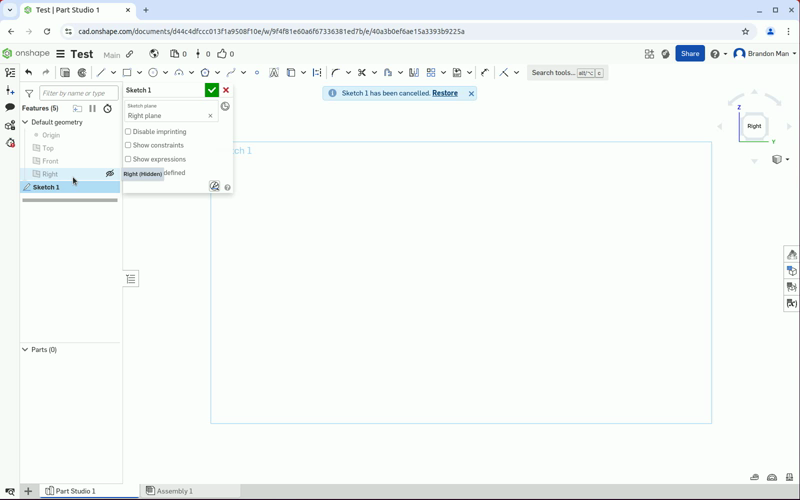
mouse_move(73, 352)
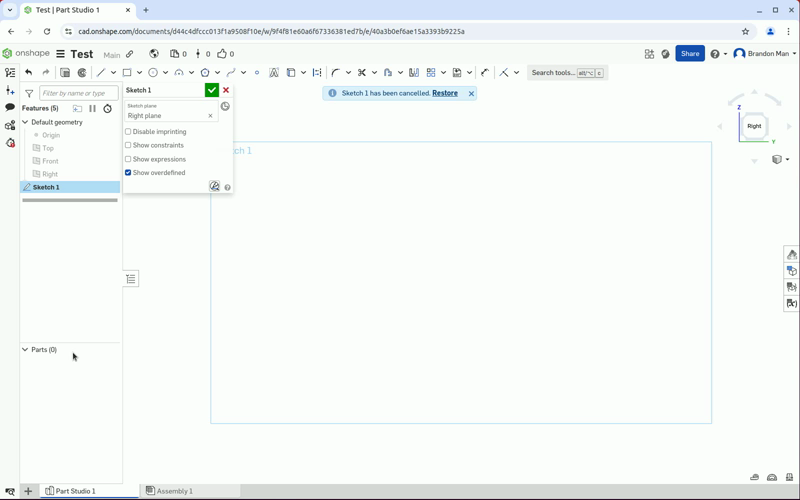
key(y)
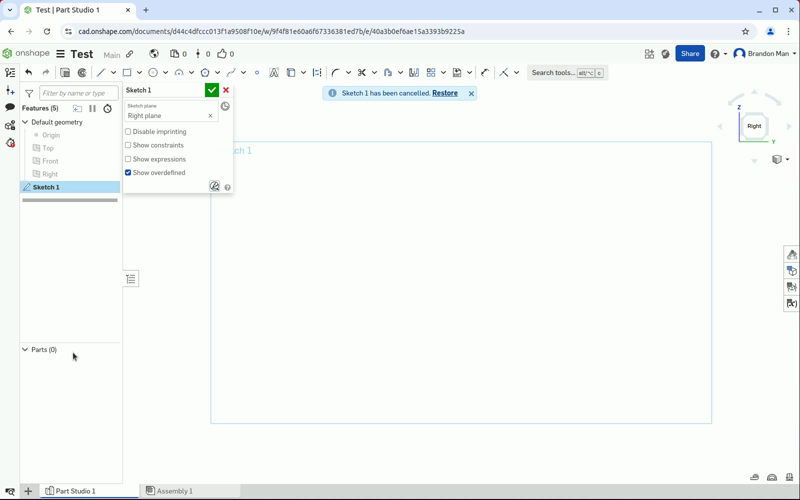
key(l)
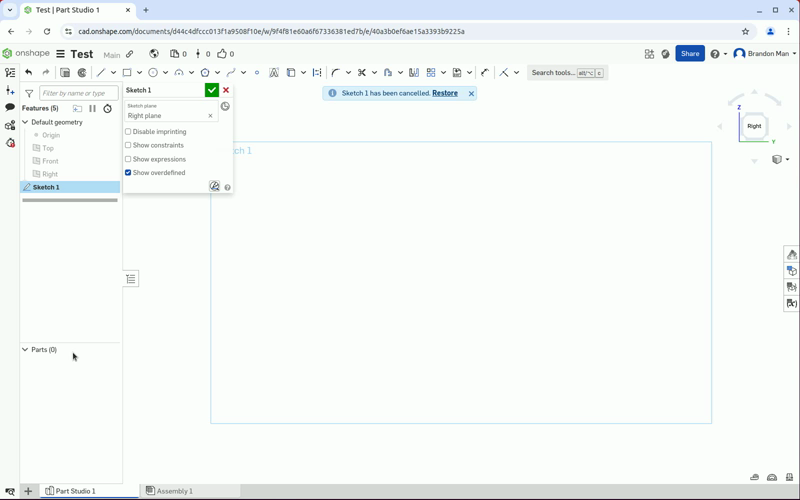
key_down(shift)
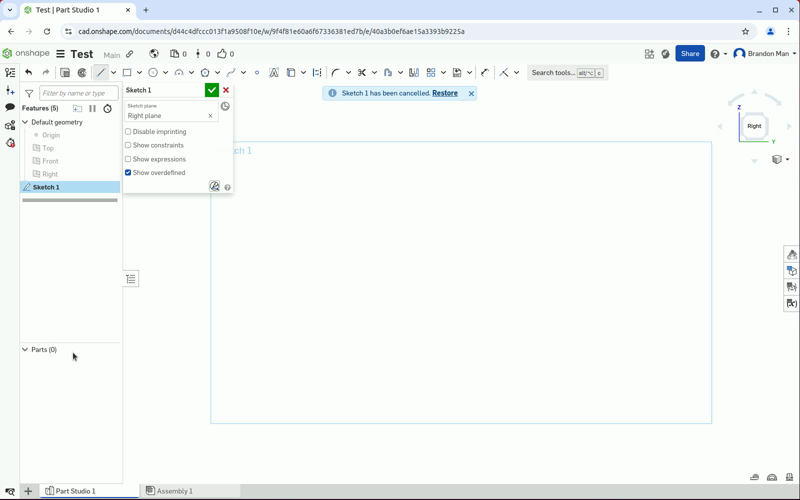
mouse_move(460, 174)
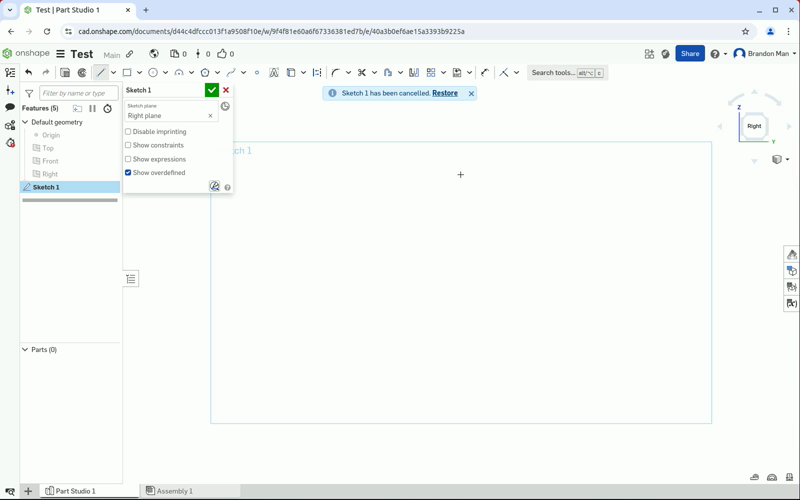
click(460, 174)
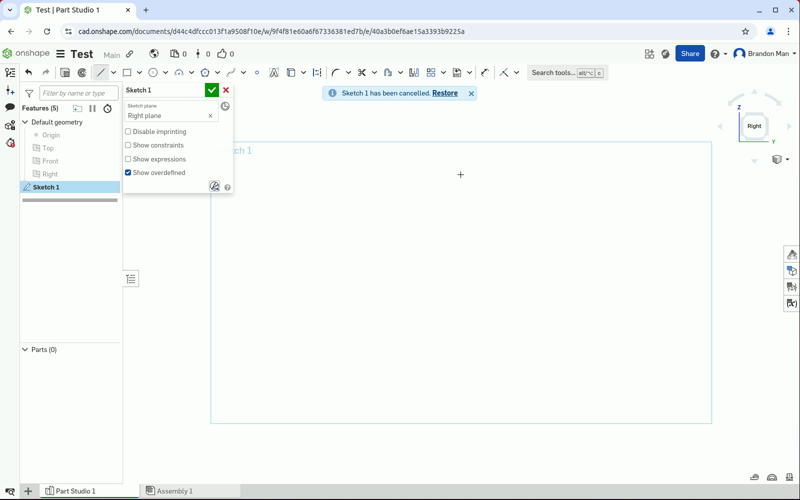
key_up(shift)
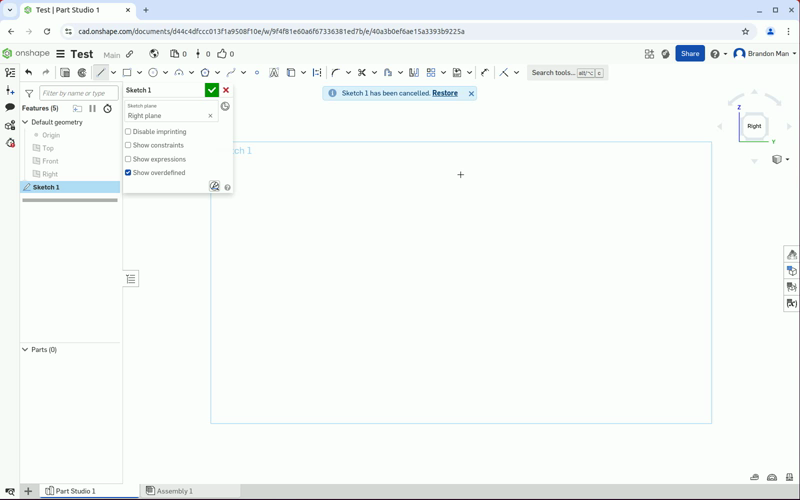
key_down(shift)
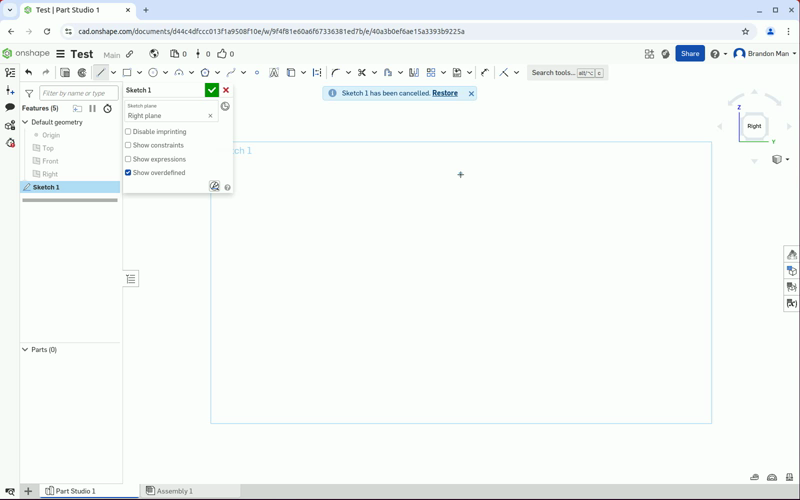
mouse_move(542, 271)
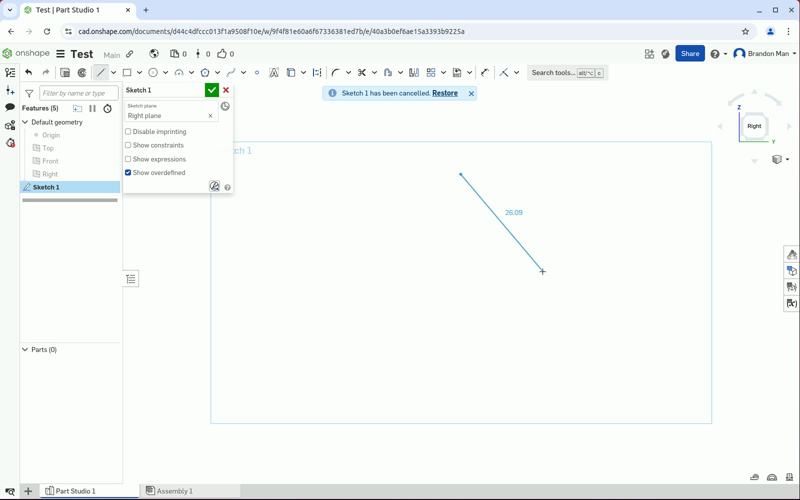
click(542, 271)
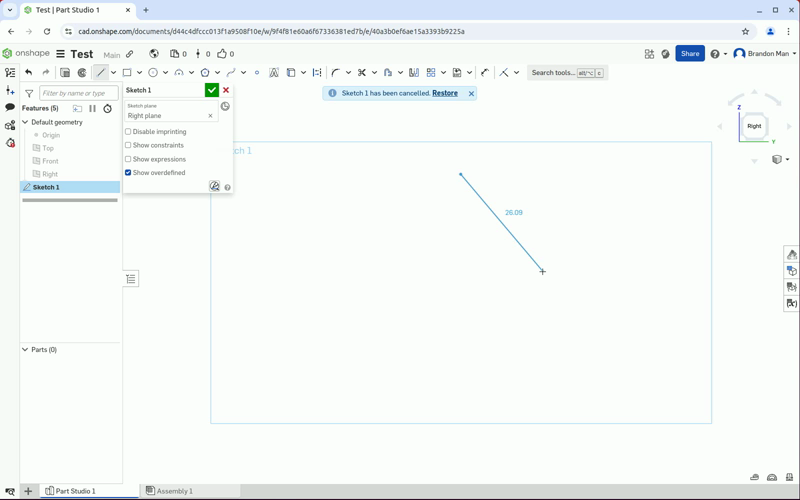
key_up(shift)
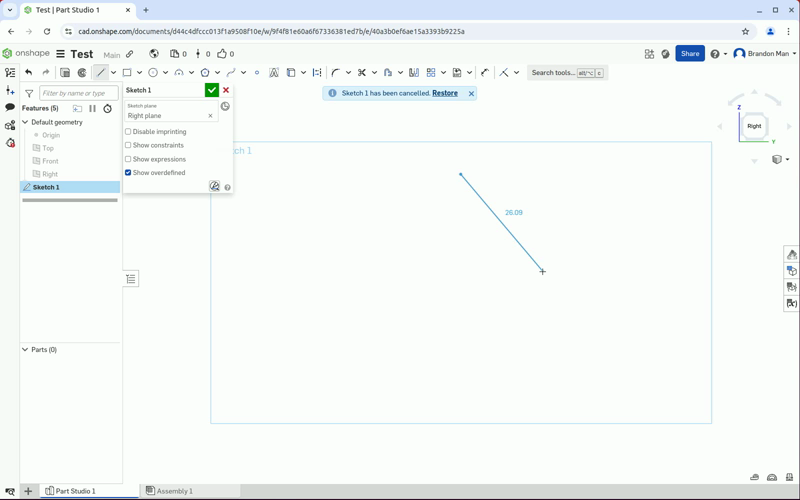
key_down(shift)
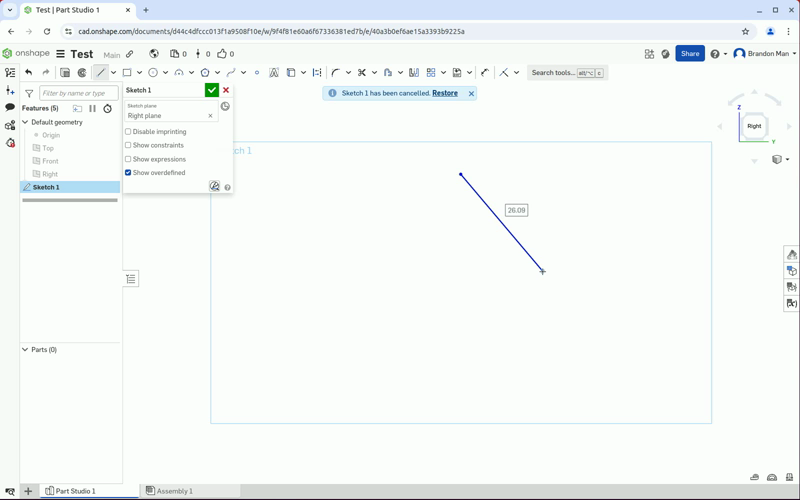
mouse_move(572, 271)
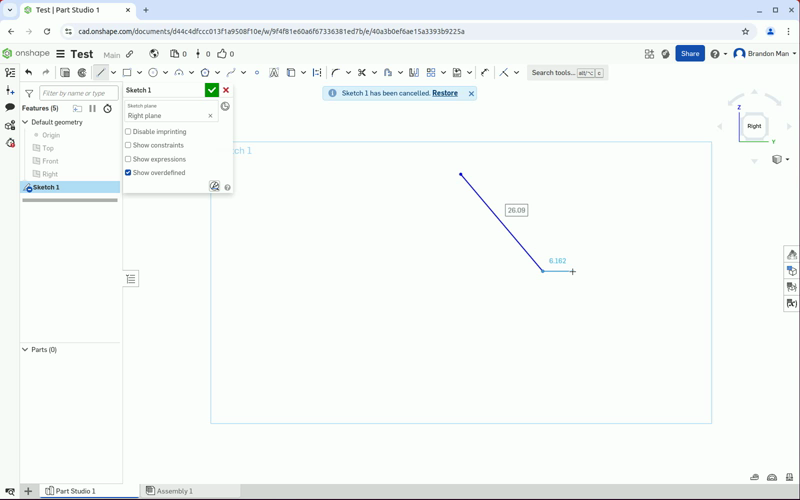
mouse_move(543, 271)
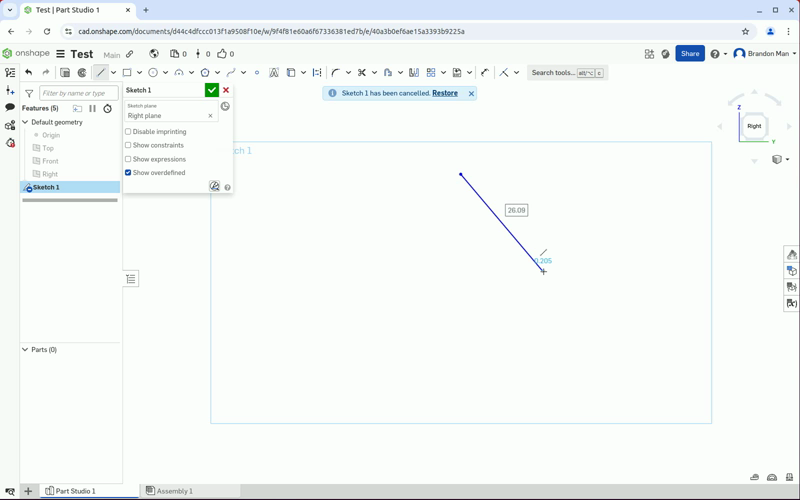
scroll(6)
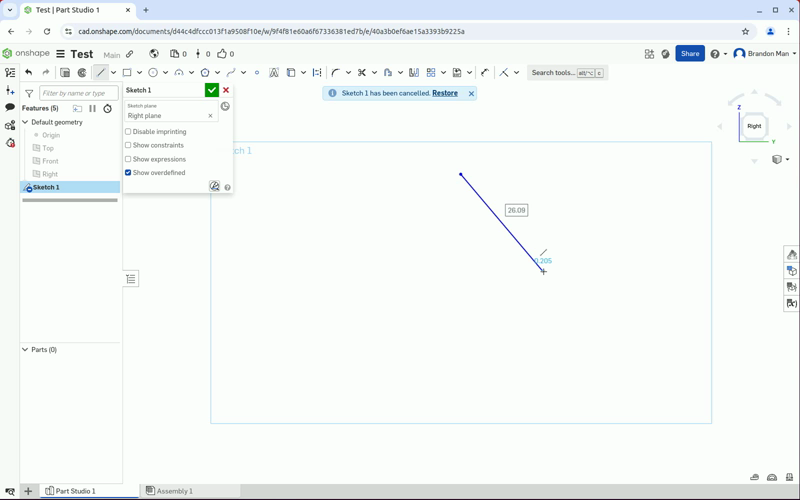
scroll(6)
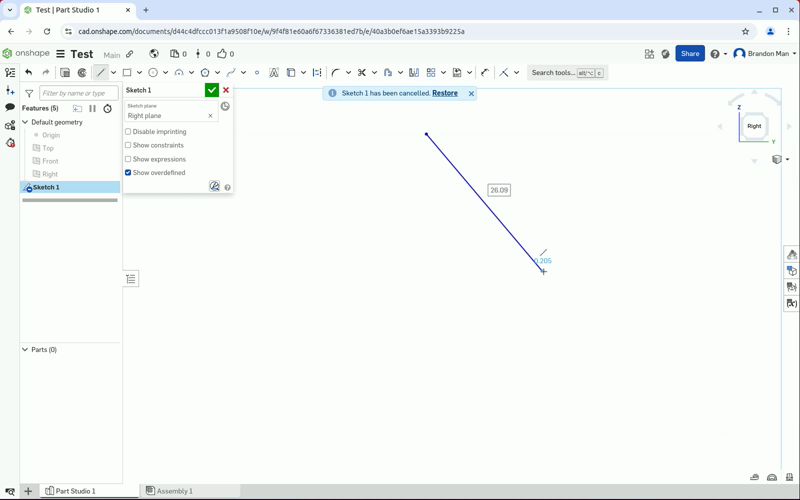
scroll(6)
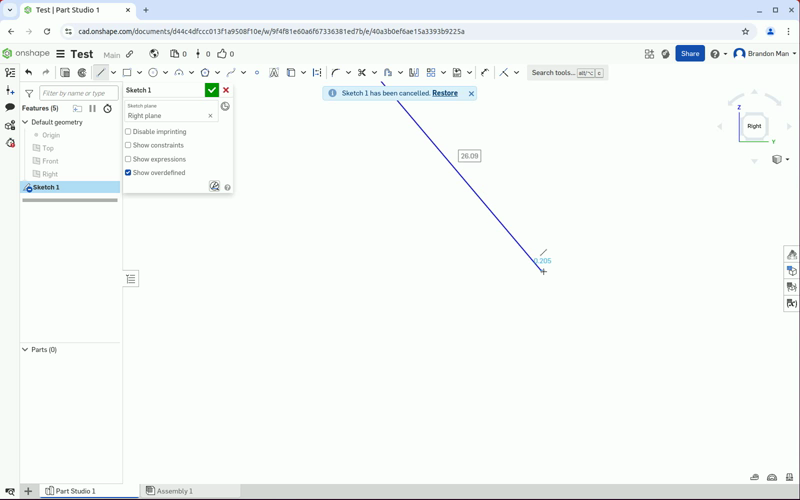
scroll(6)
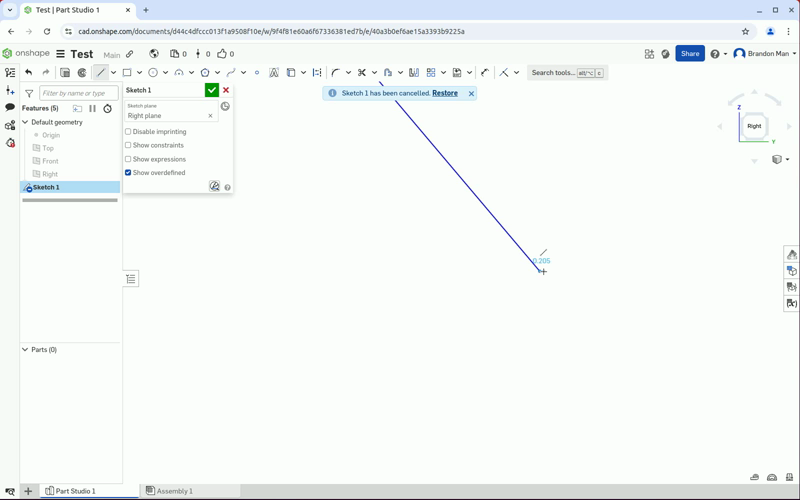
scroll(6)
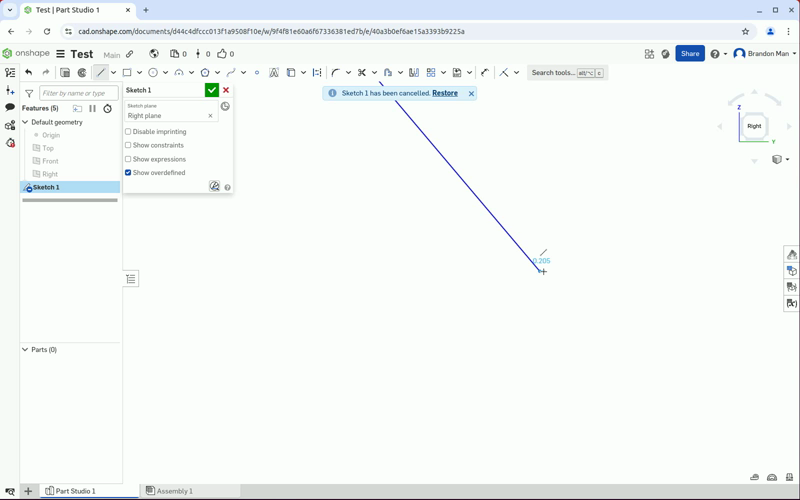
scroll(6)
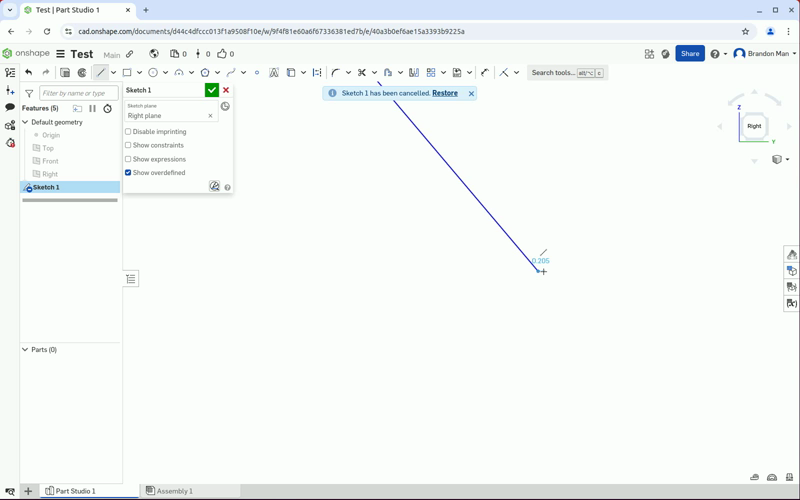
scroll(6)
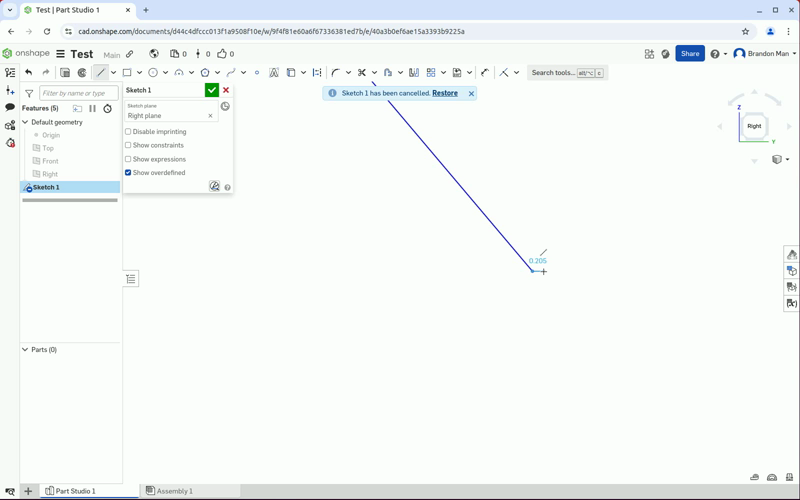
click(543, 271)
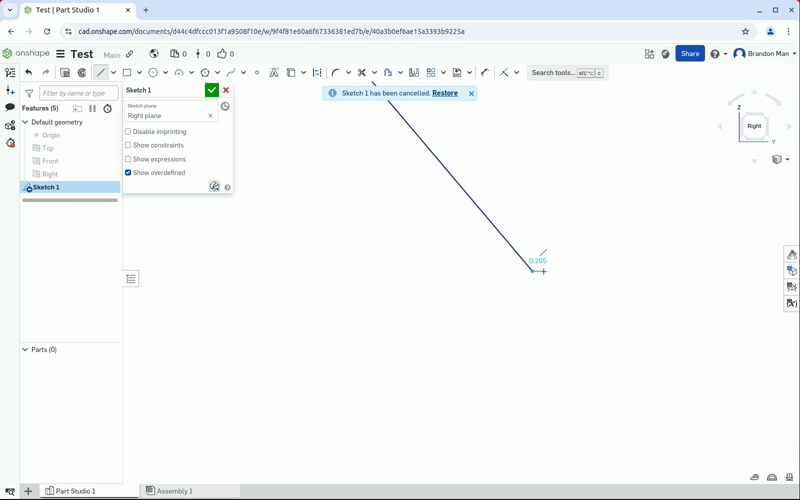
scroll(-6)
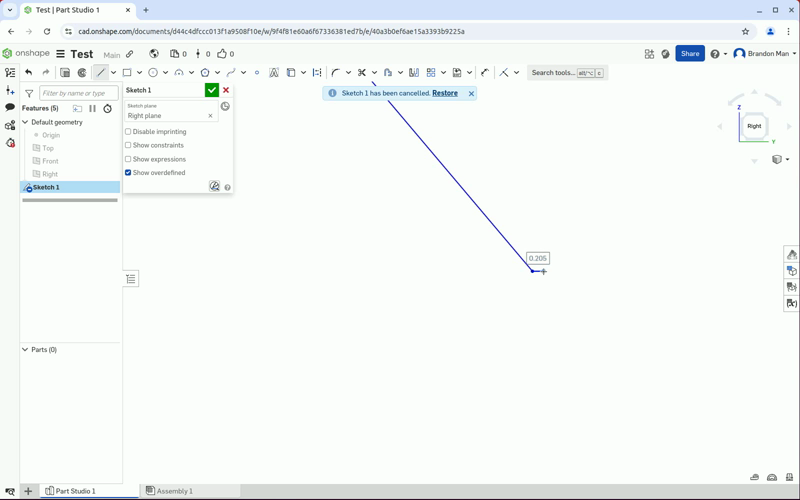
scroll(-6)
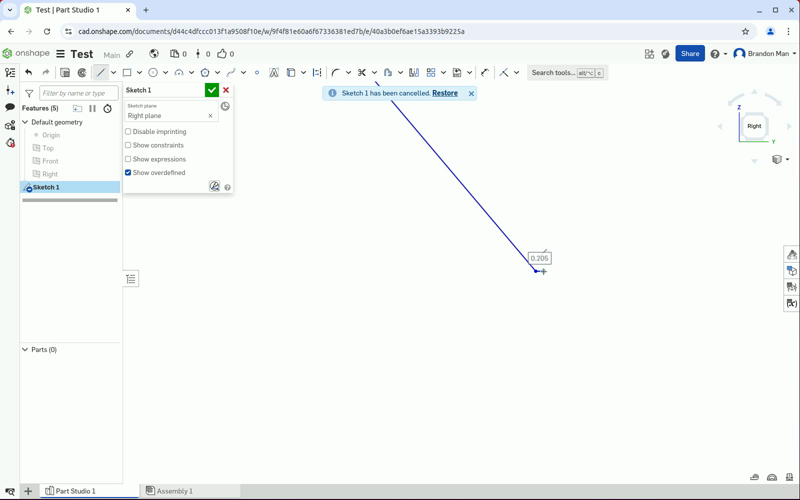
scroll(-6)
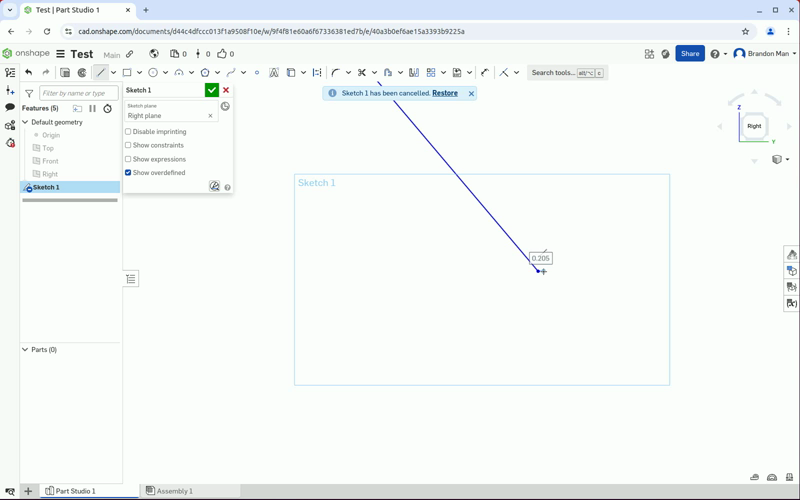
scroll(-6)
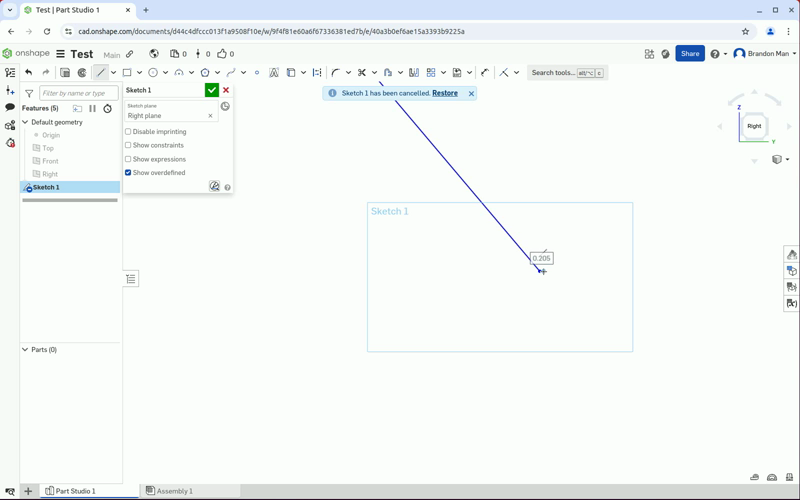
scroll(-6)
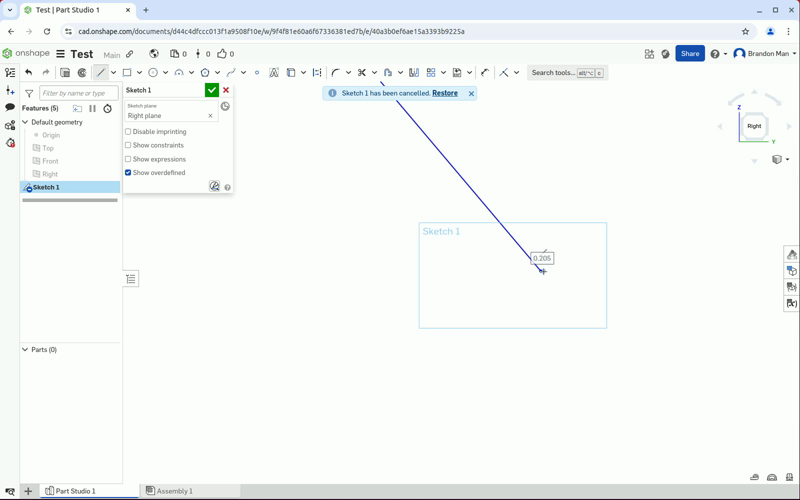
scroll(-6)
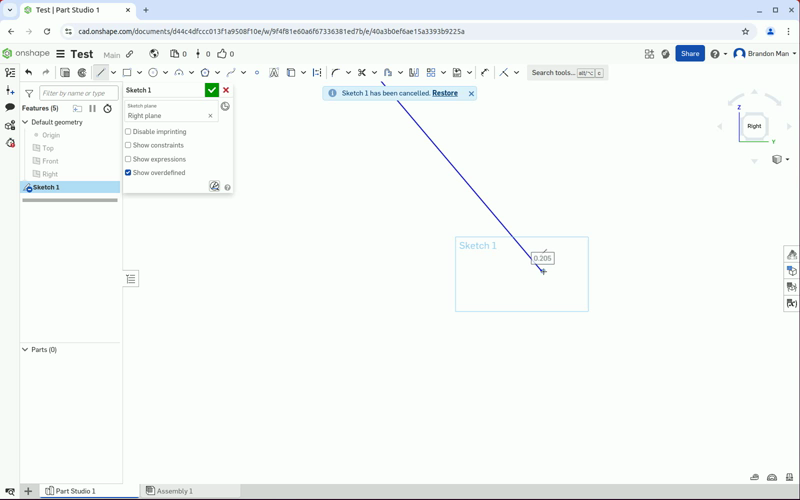
scroll(-6)
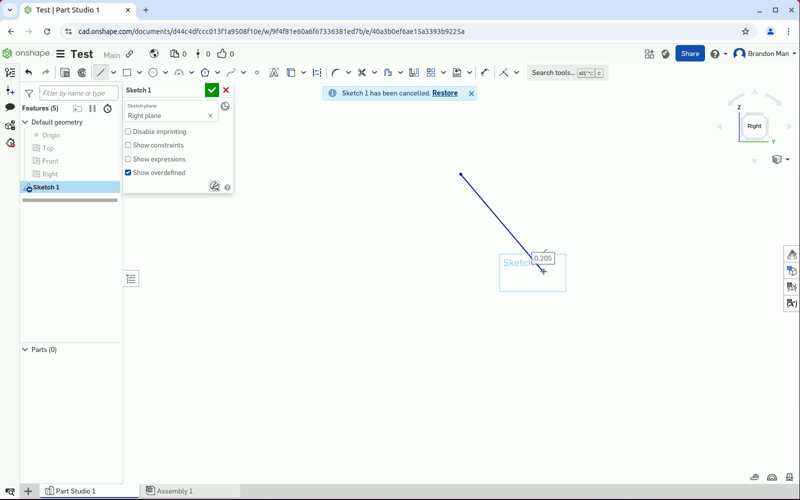
key_up(shift)
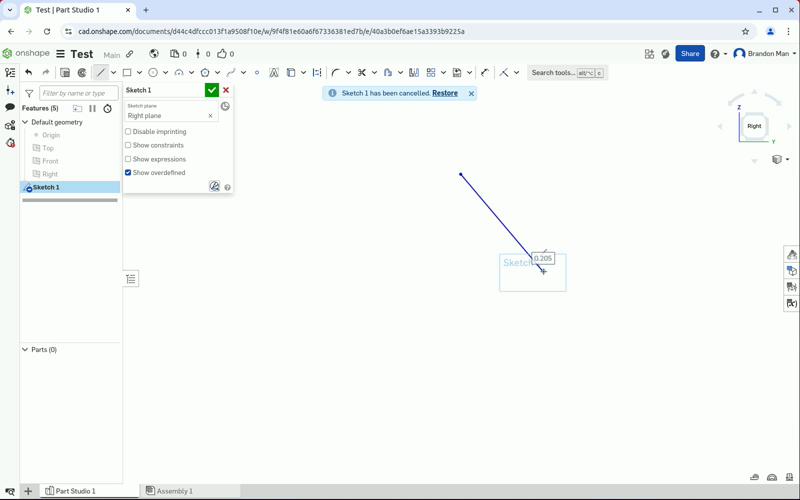
key_down(shift)
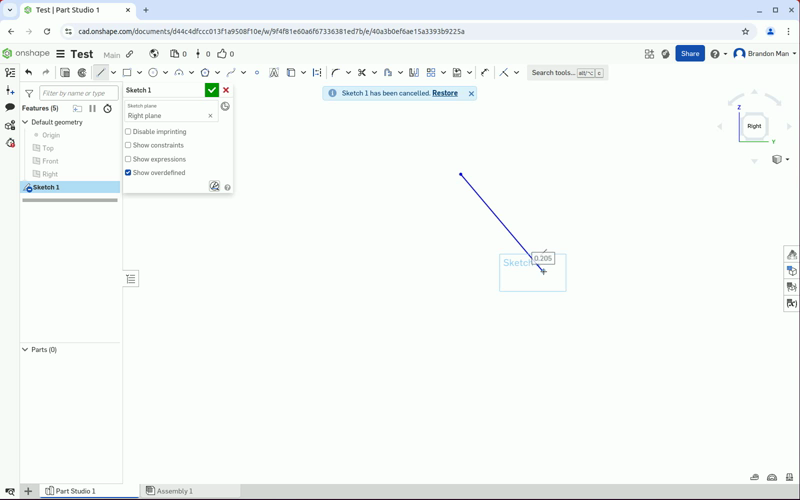
mouse_move(462, 174)
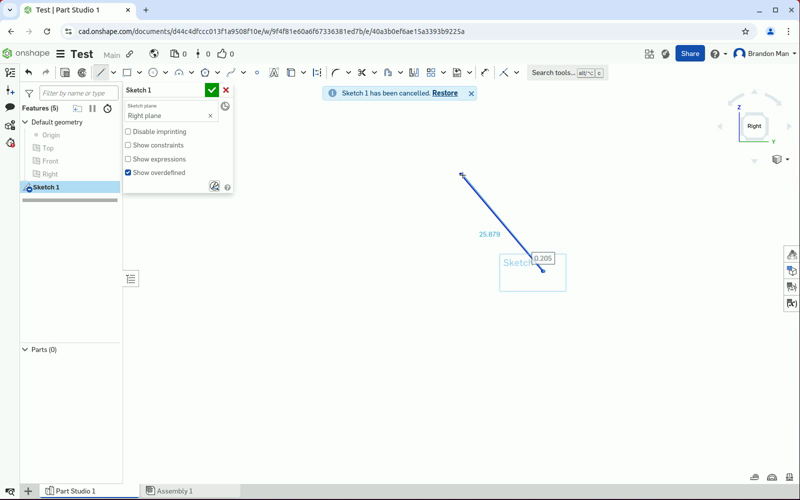
scroll(6)
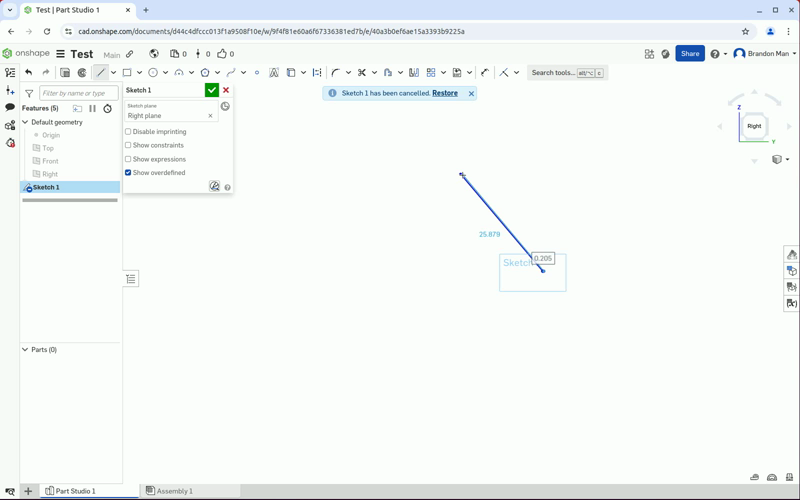
scroll(6)
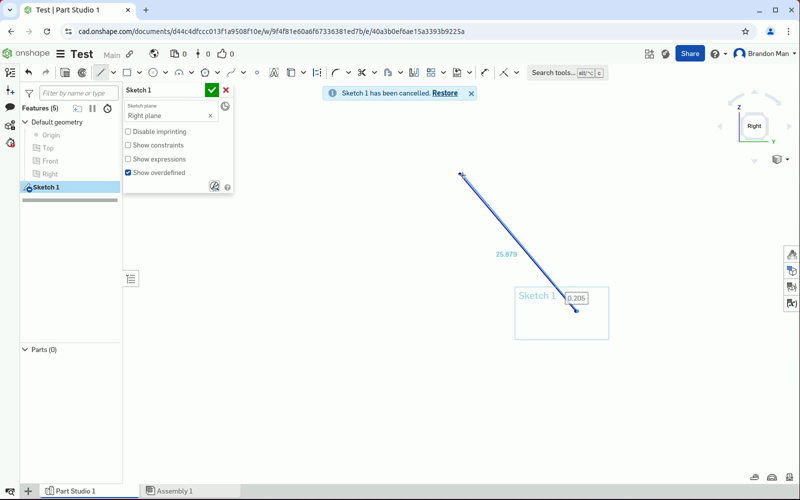
scroll(6)
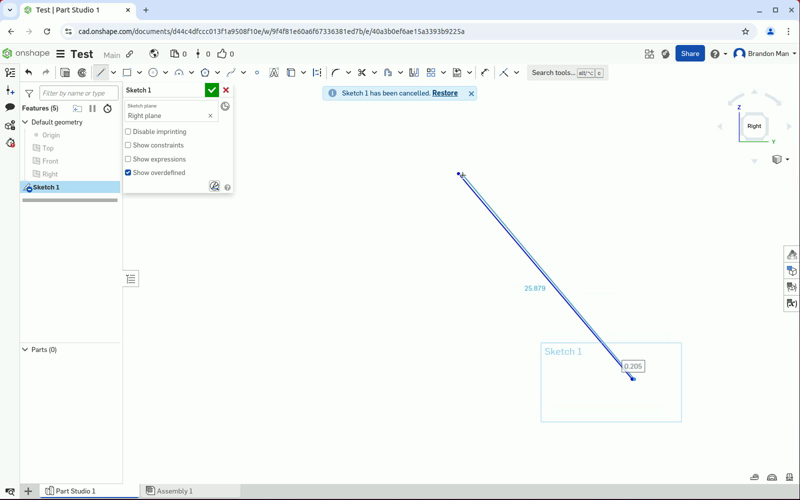
scroll(6)
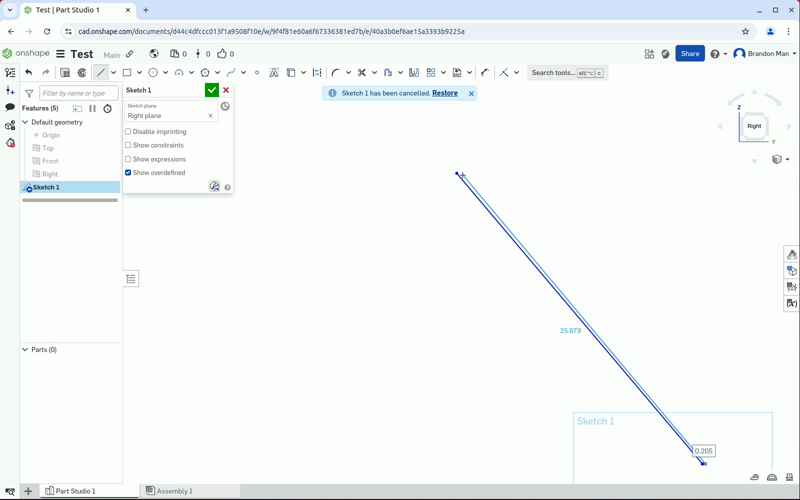
scroll(6)
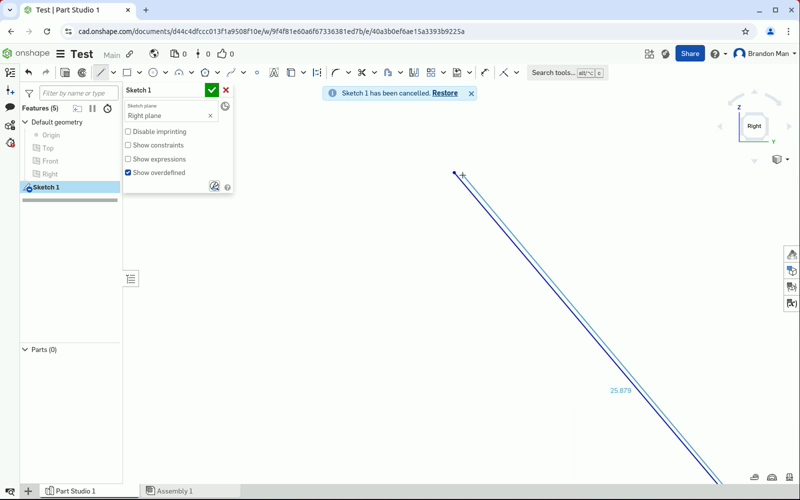
scroll(6)
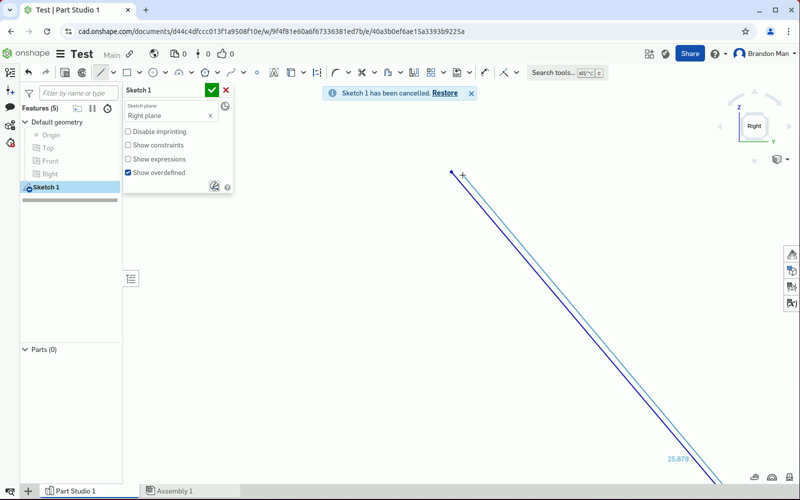
scroll(6)
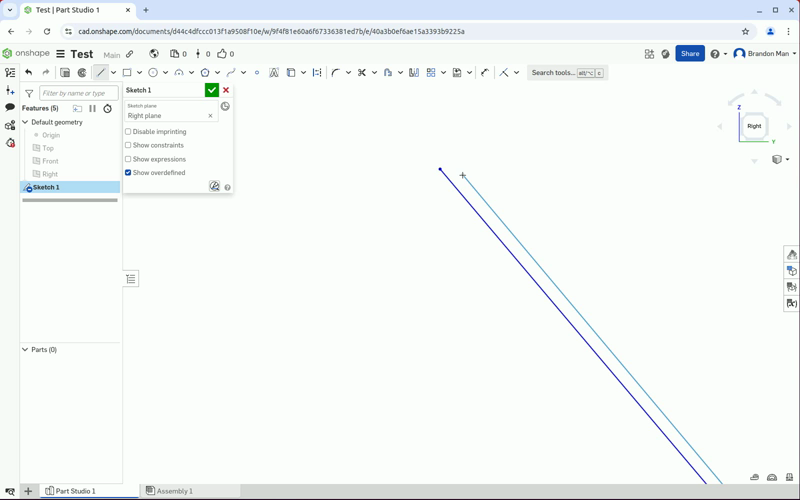
click(462, 174)
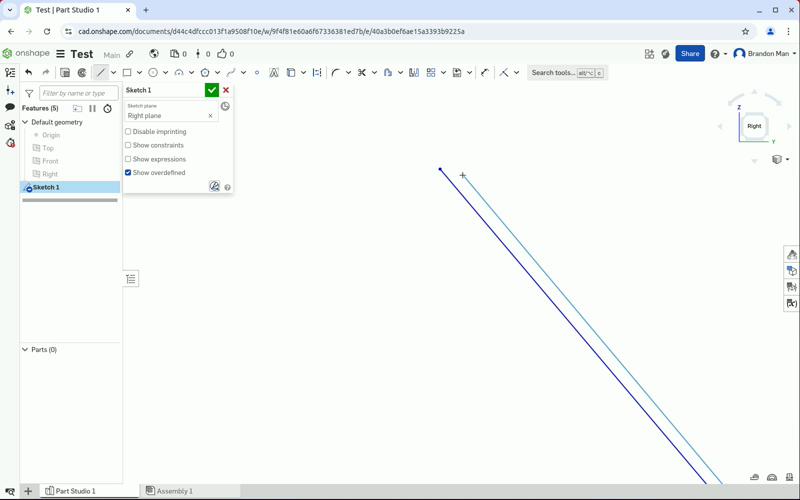
scroll(-6)
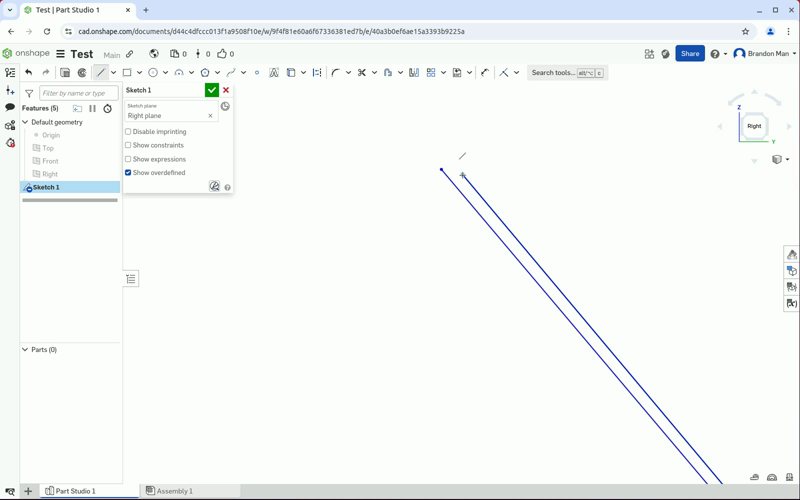
scroll(-6)
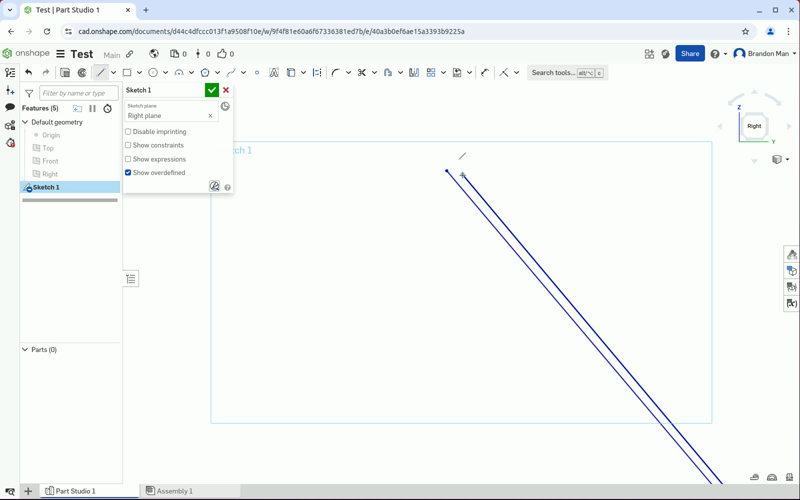
scroll(-6)
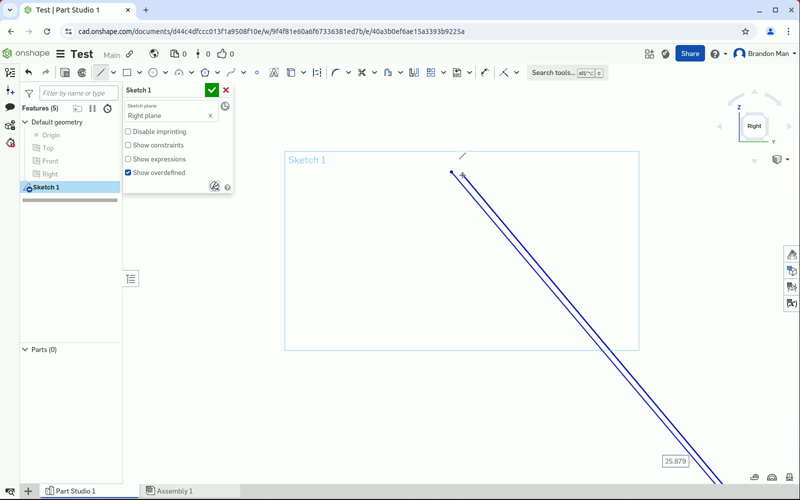
scroll(-6)
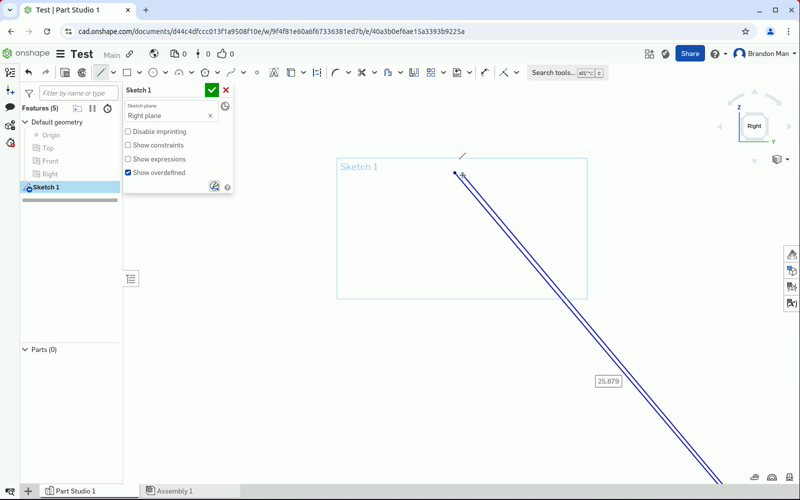
scroll(-6)
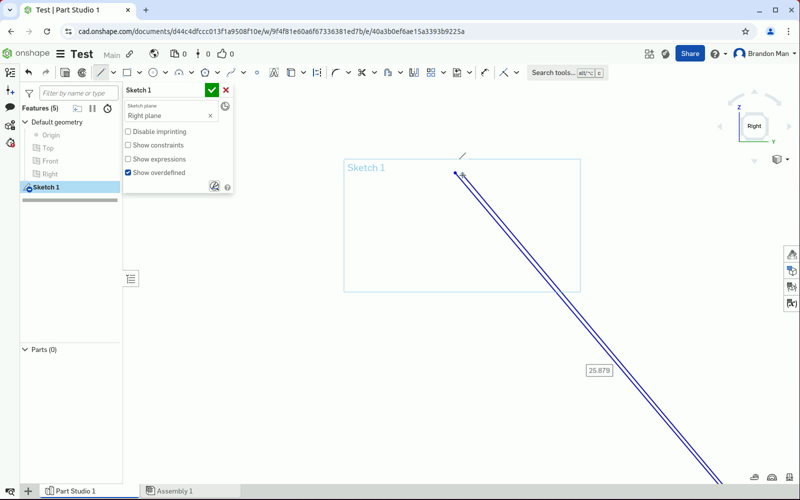
scroll(-6)
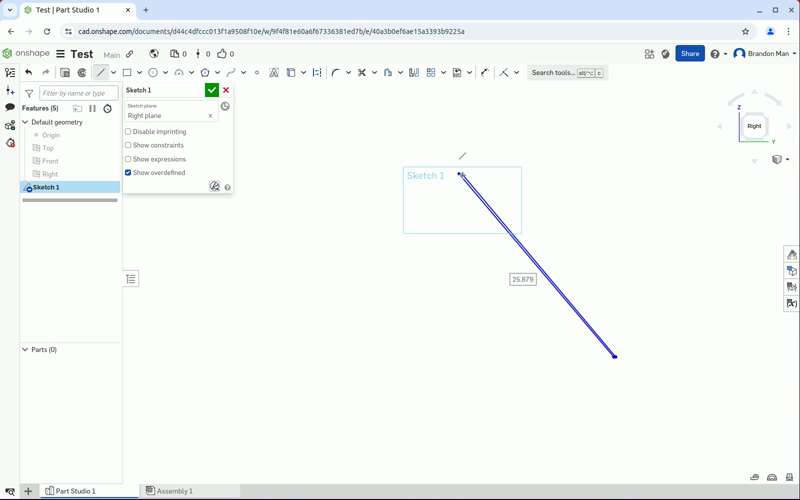
scroll(-6)
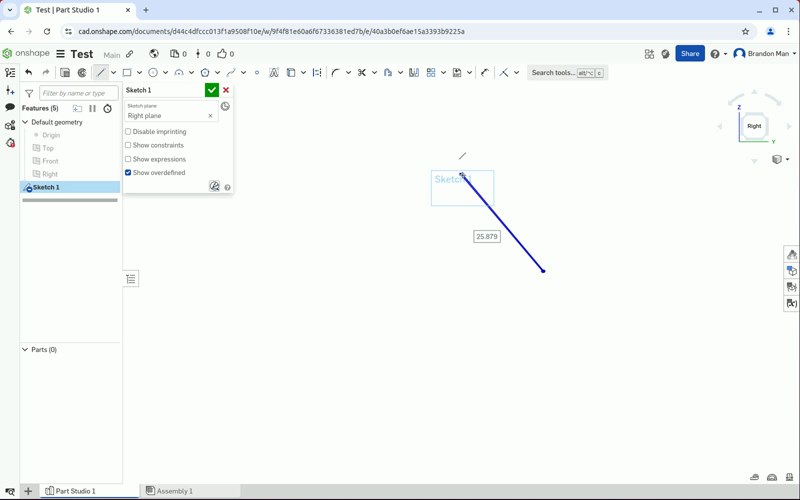
key_up(shift)
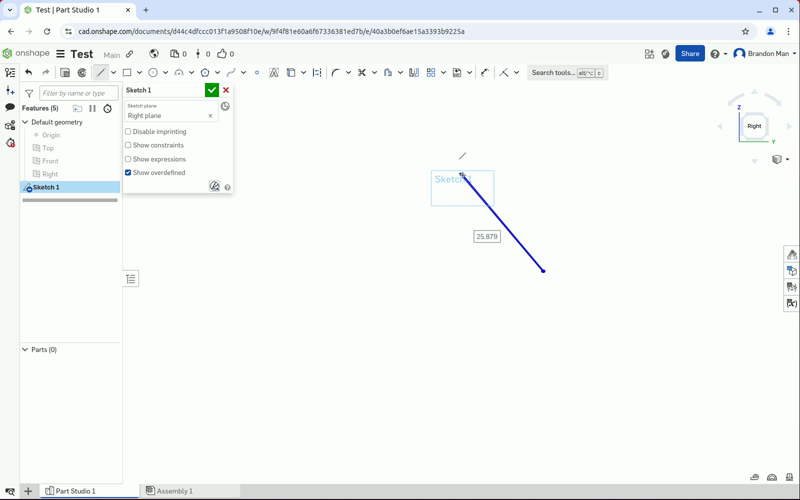
key_down(shift)
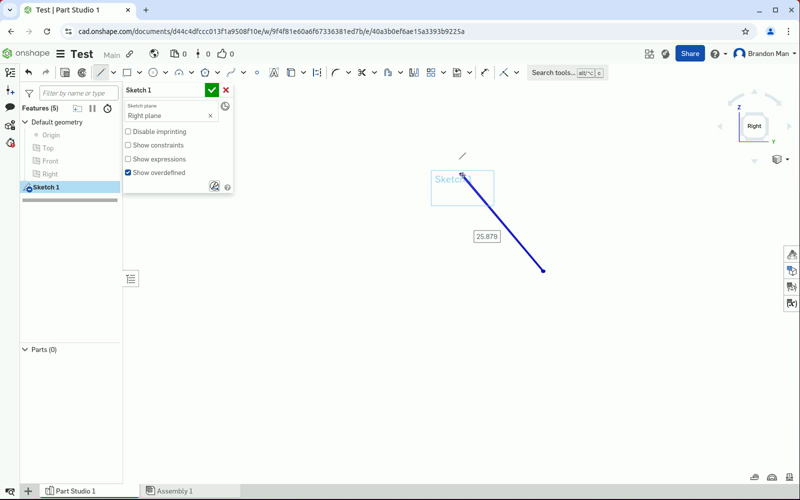
mouse_move(492, 174)
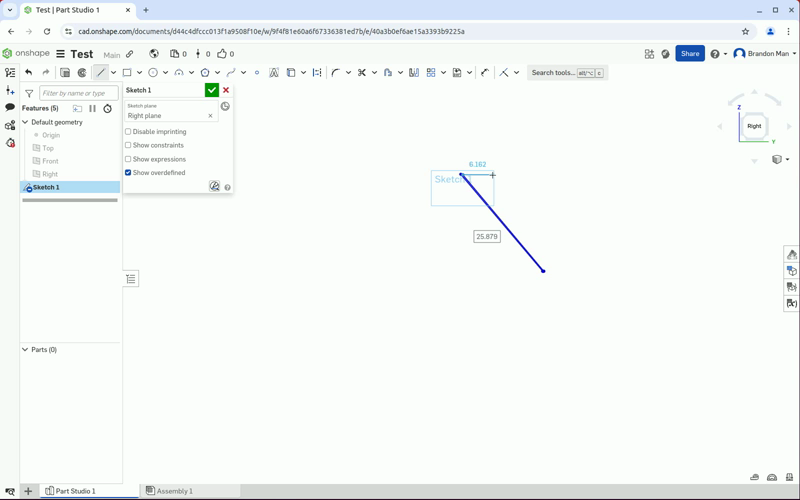
mouse_move(460, 172)
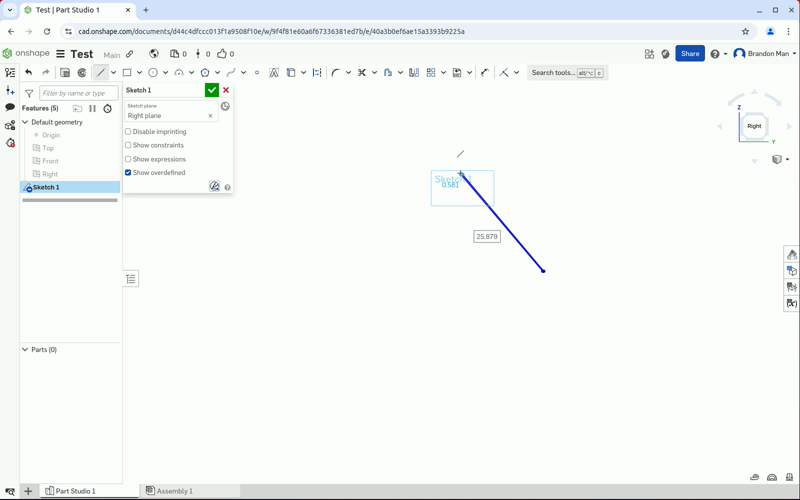
scroll(6)
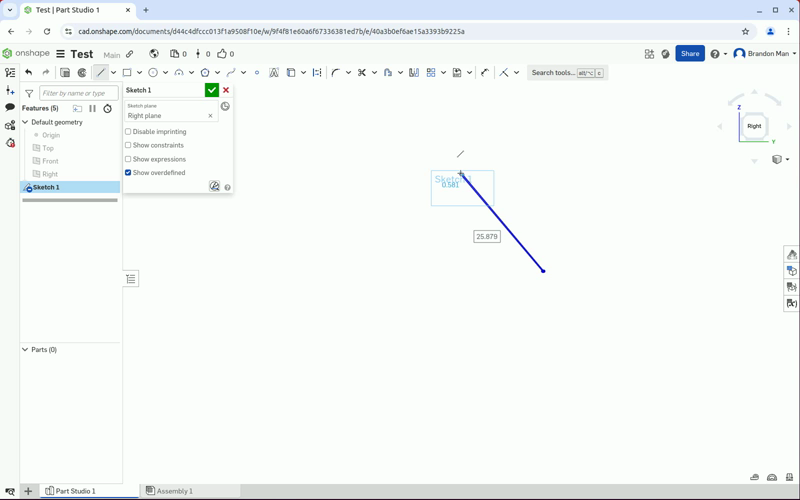
scroll(6)
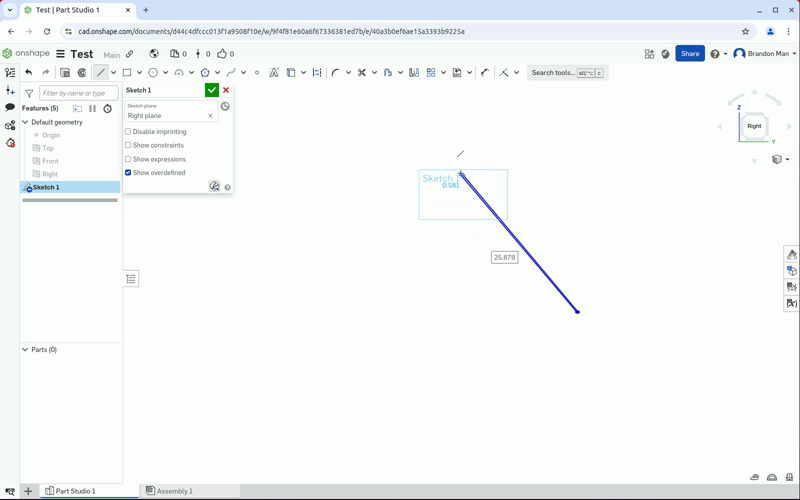
scroll(6)
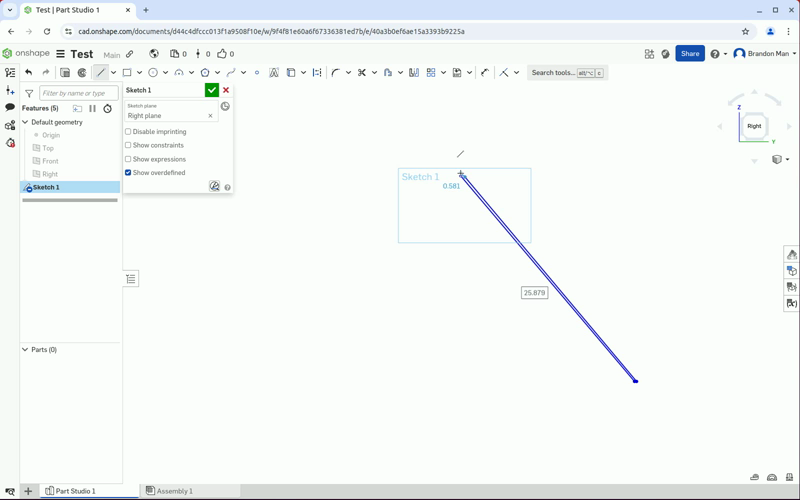
scroll(6)
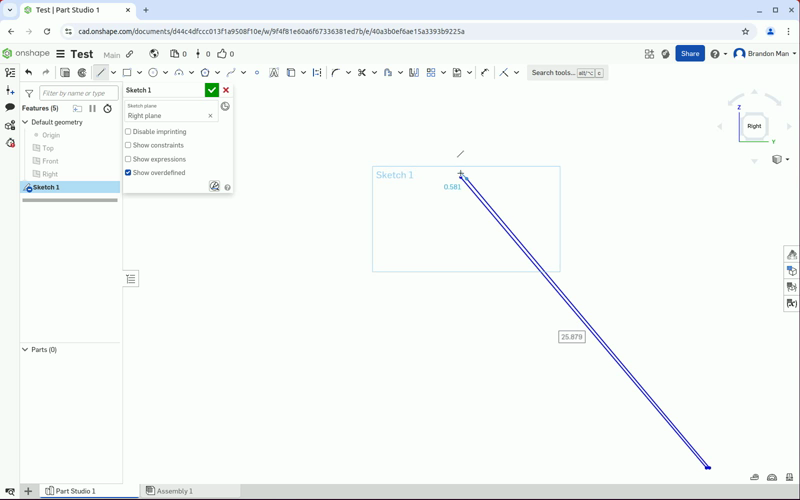
scroll(6)
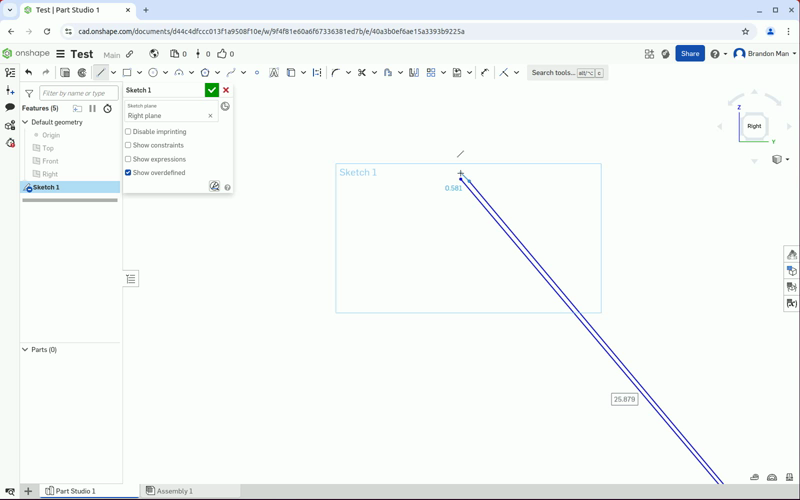
scroll(6)
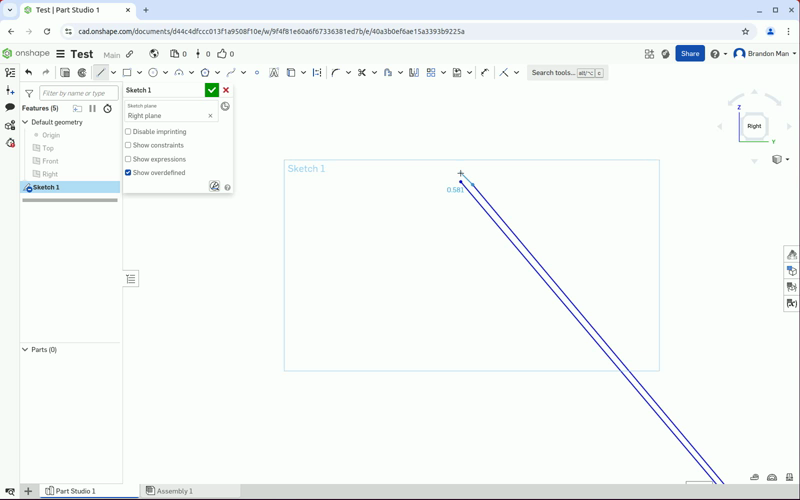
scroll(6)
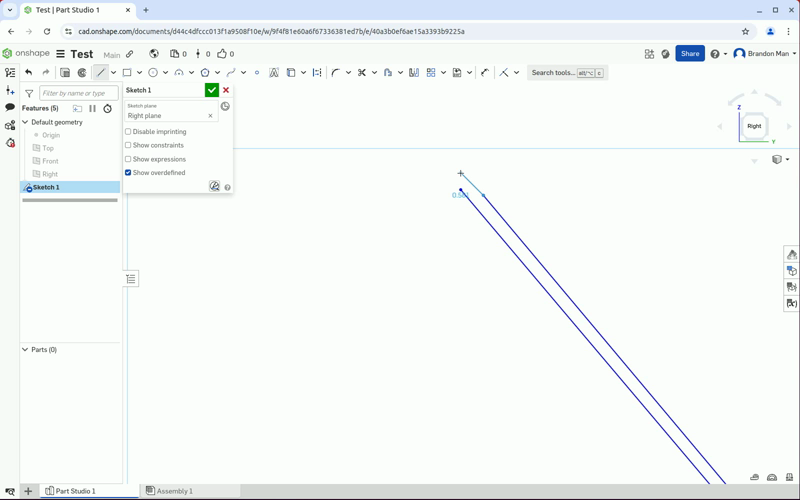
click(460, 172)
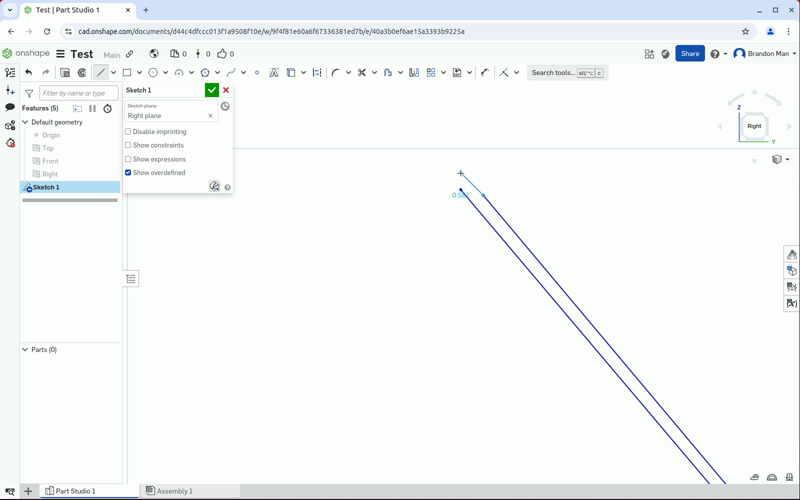
scroll(-6)
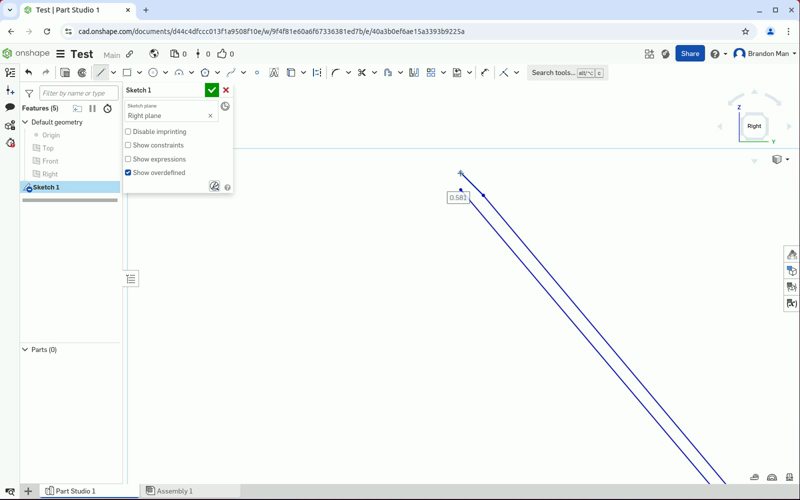
scroll(-6)
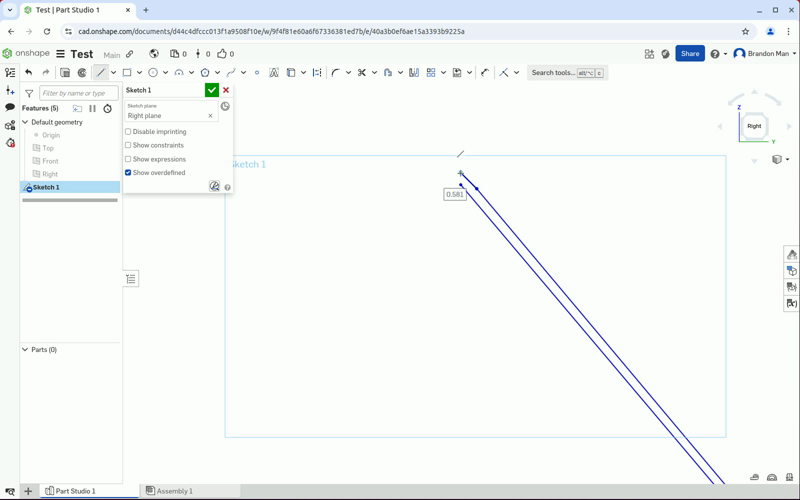
scroll(-6)
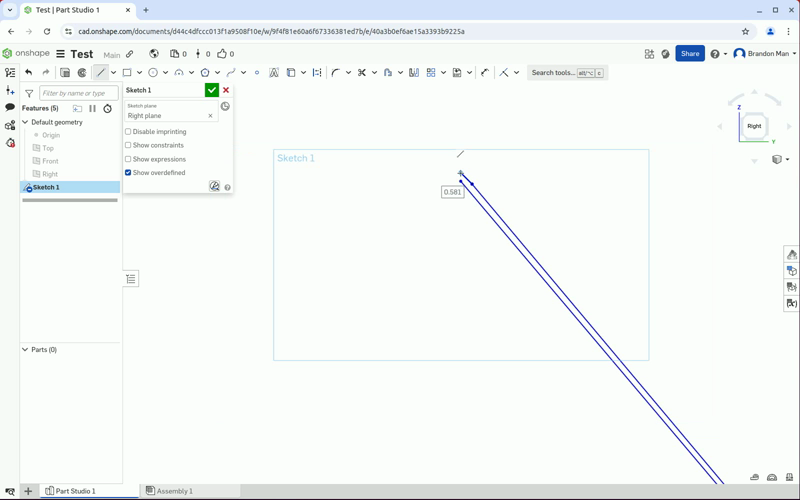
scroll(-6)
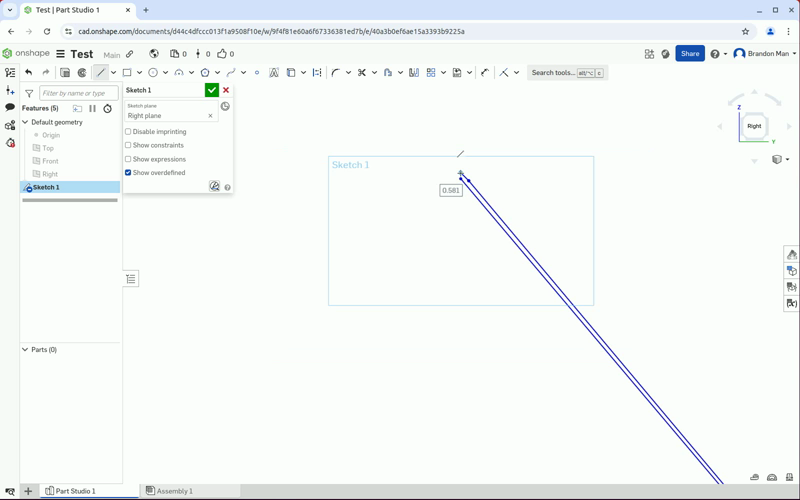
scroll(-6)
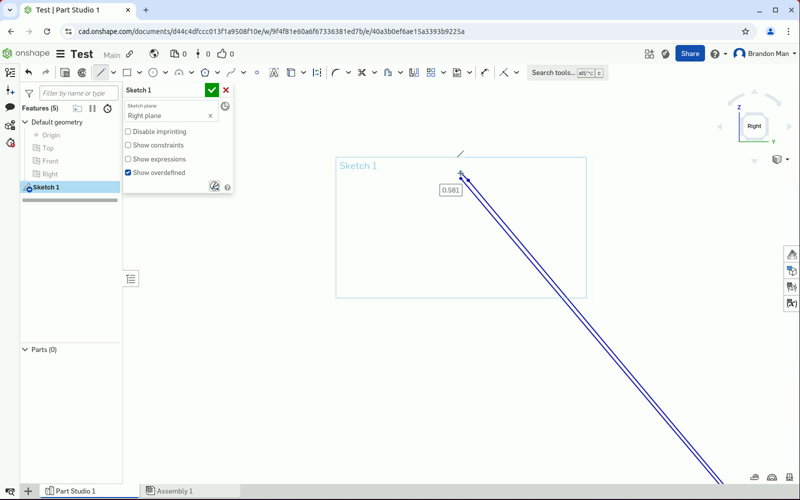
scroll(-6)
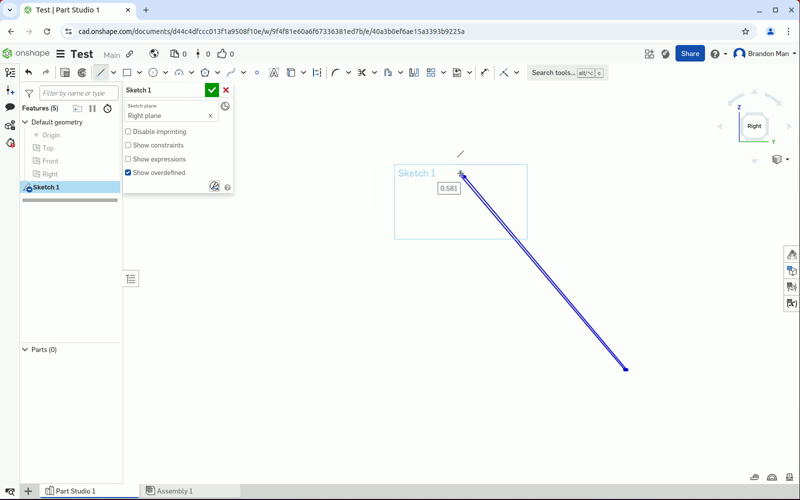
scroll(-6)
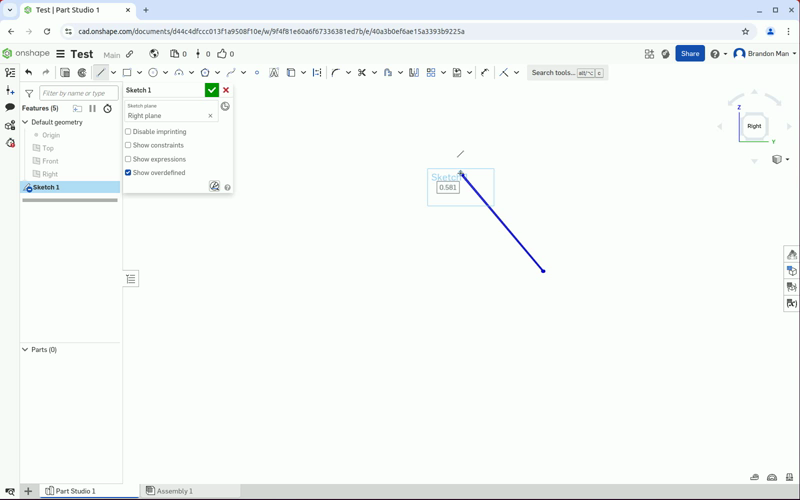
key_up(shift)
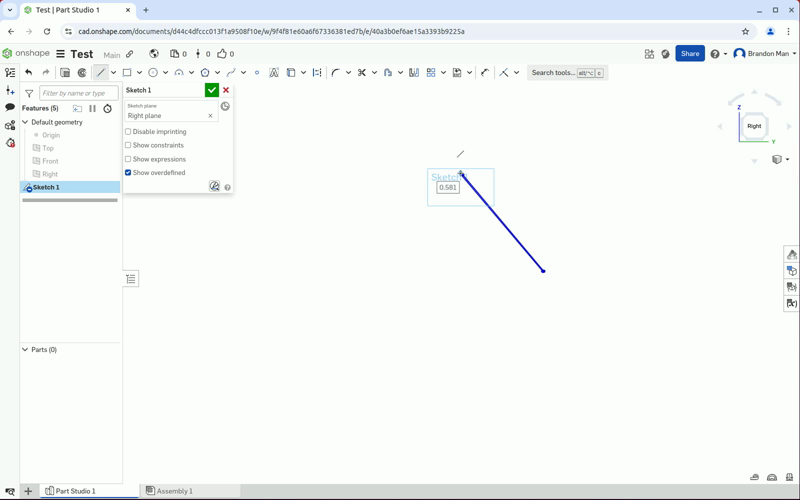
mouse_move(490, 172)
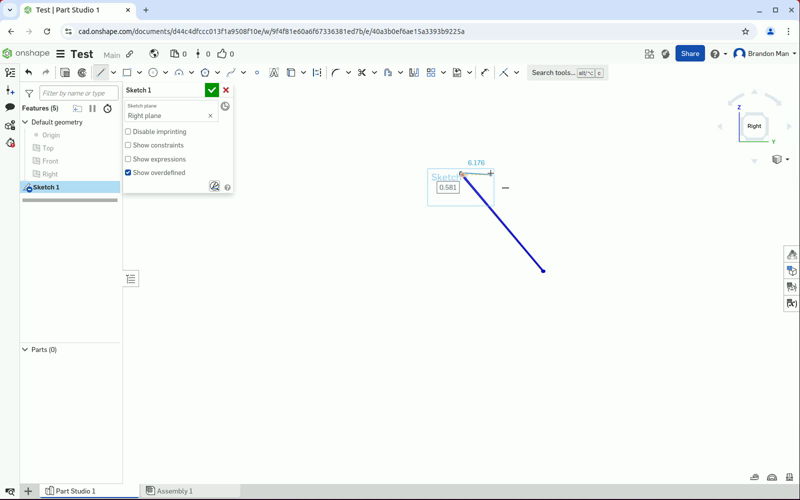
key_down(shift)
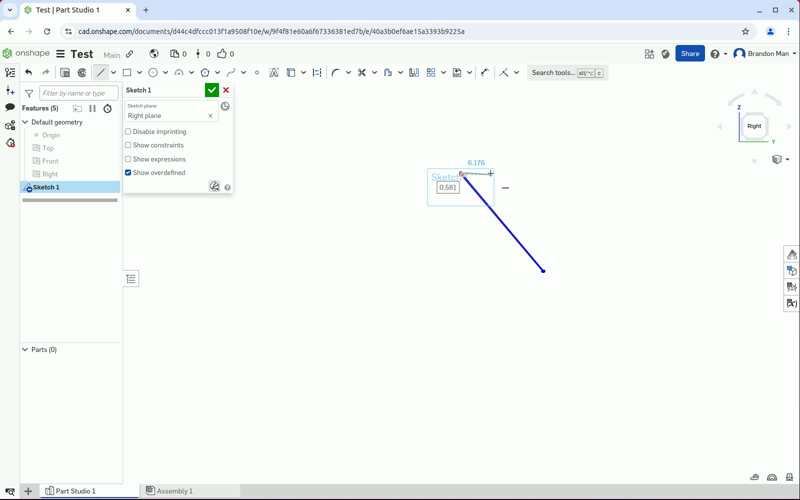
mouse_move(460, 174)
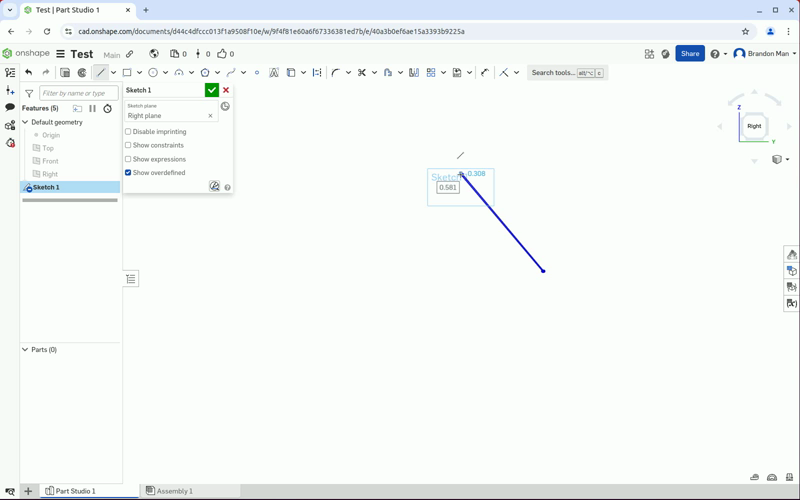
scroll(6)
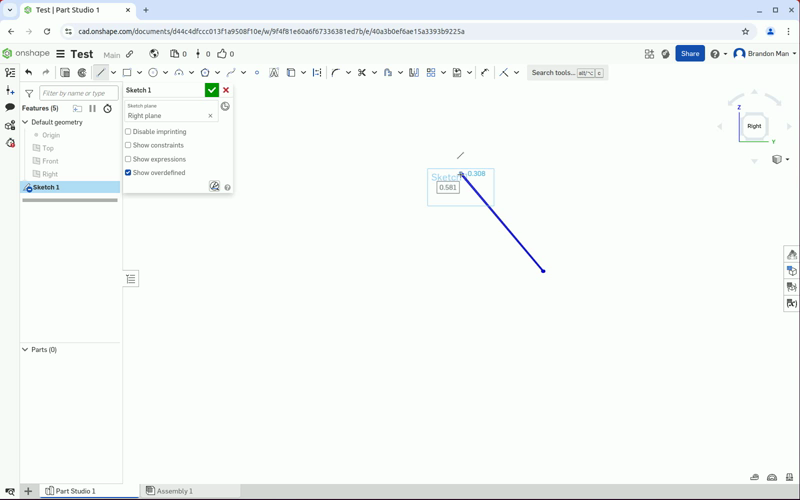
scroll(6)
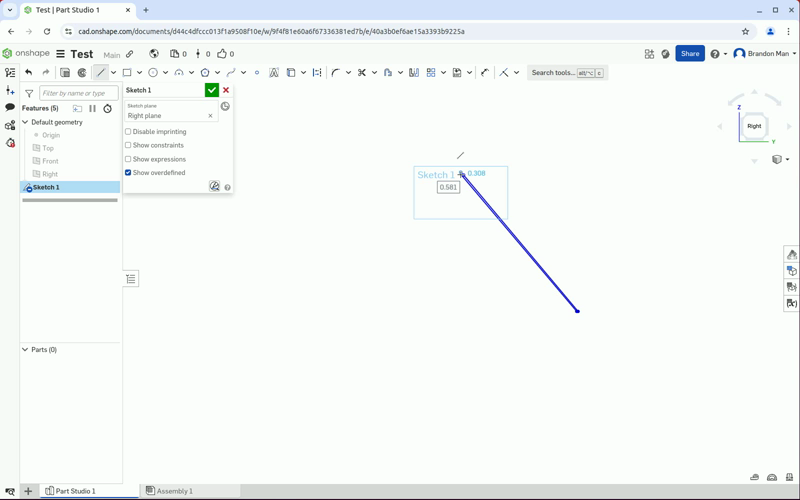
scroll(6)
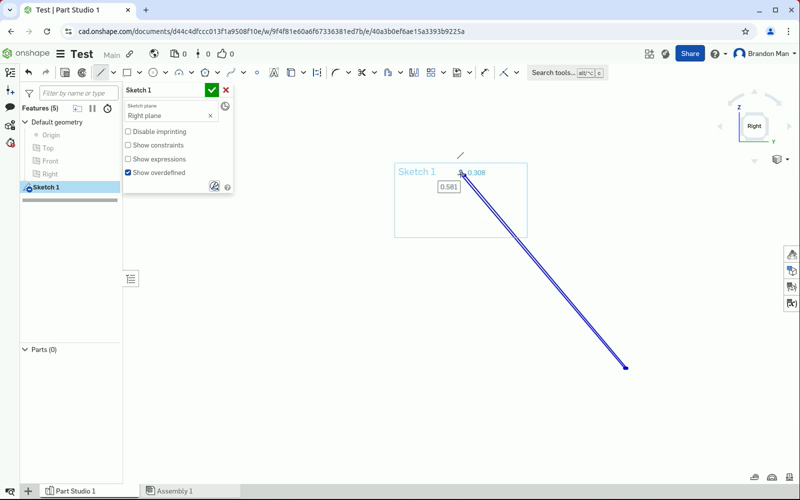
scroll(6)
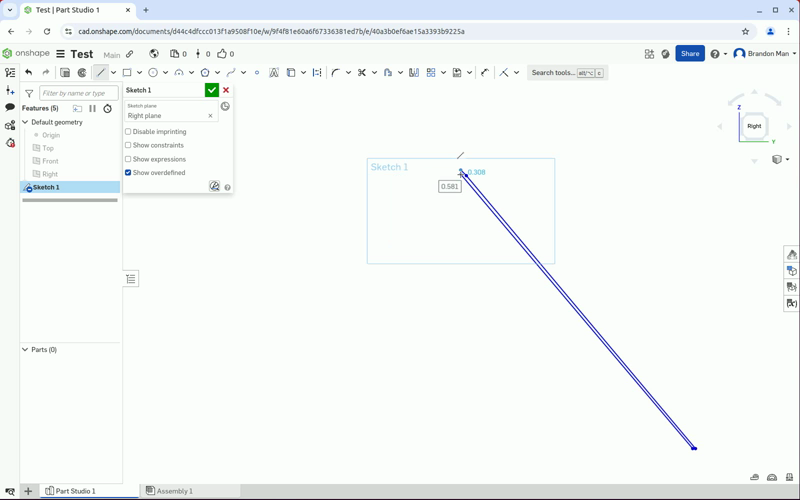
scroll(6)
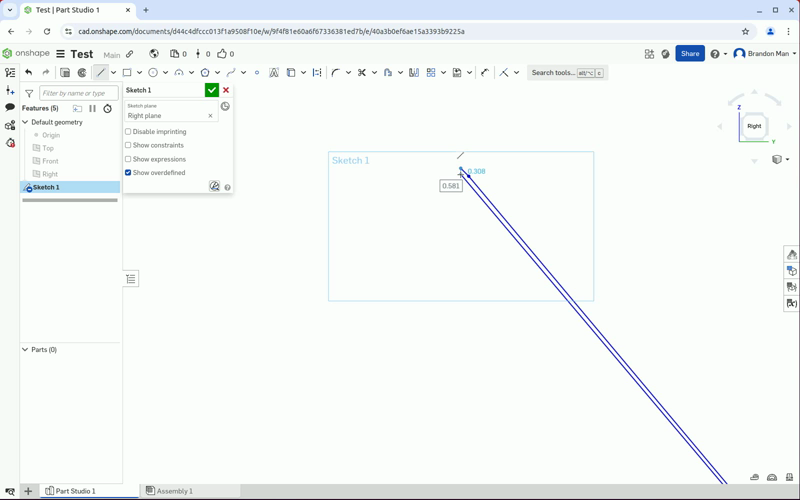
scroll(6)
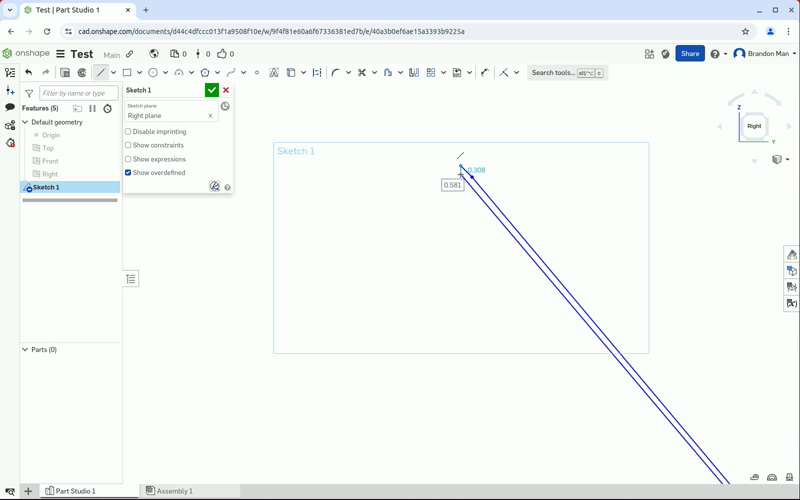
scroll(6)
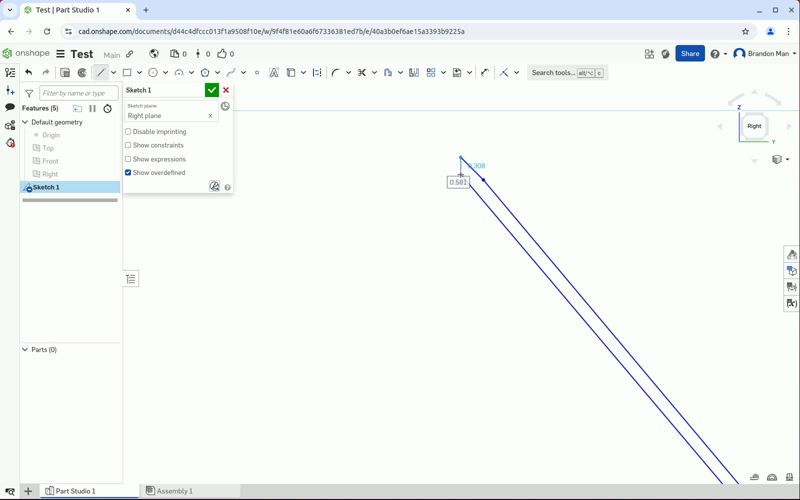
key_up(shift)
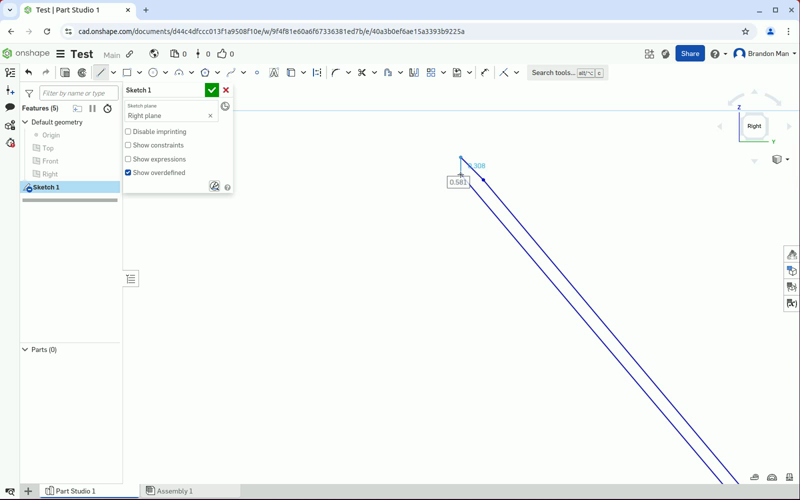
click(460, 174)
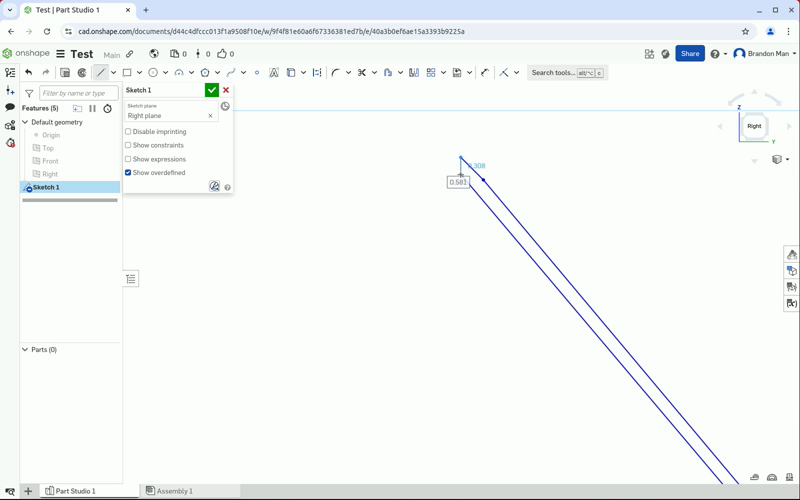
scroll(-6)
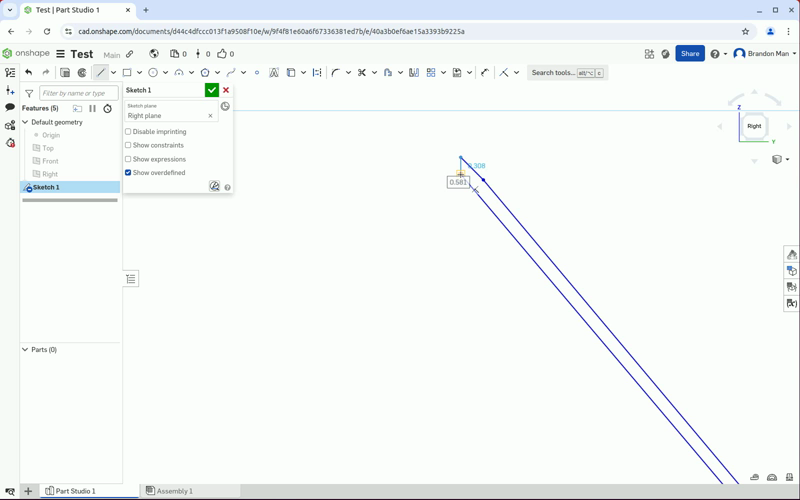
scroll(-6)
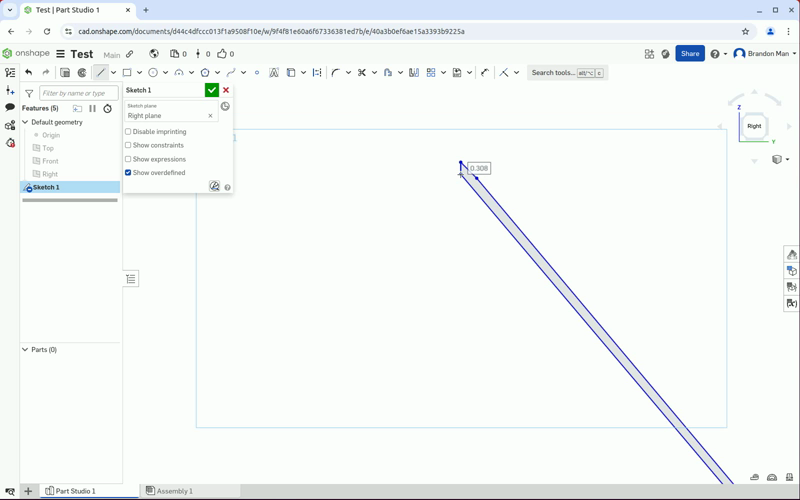
scroll(-6)
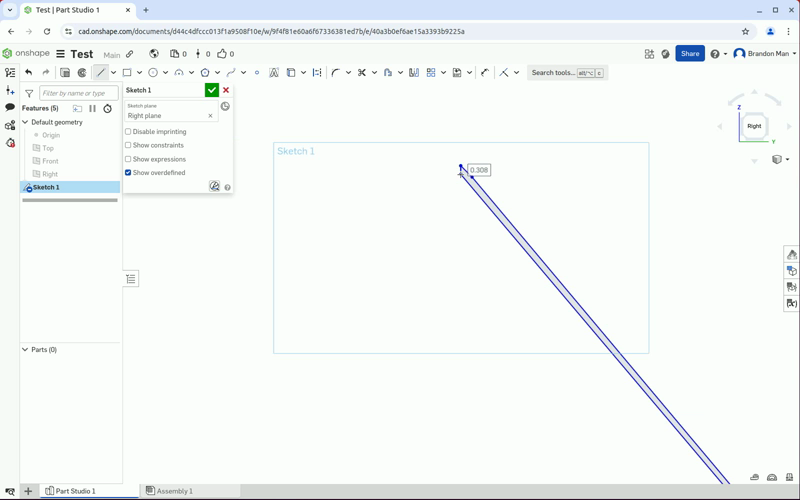
scroll(-6)
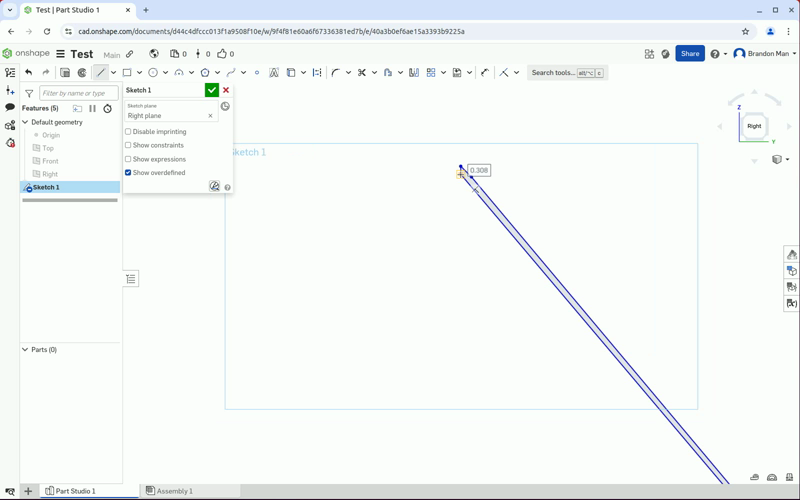
scroll(-6)
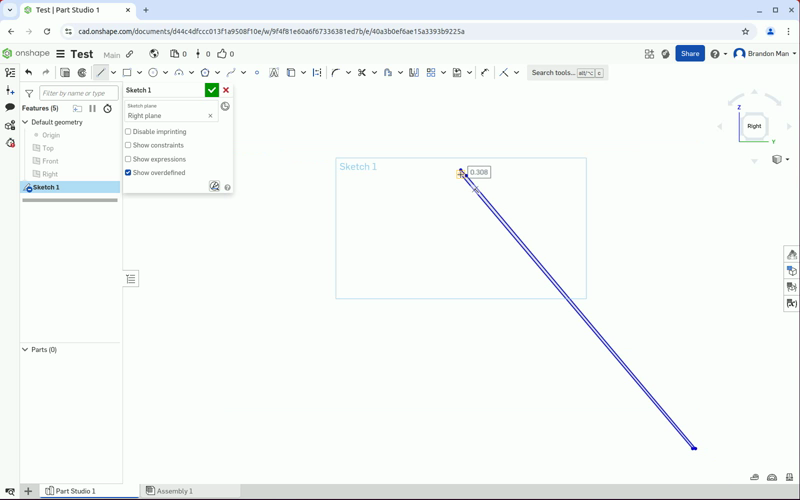
scroll(-6)
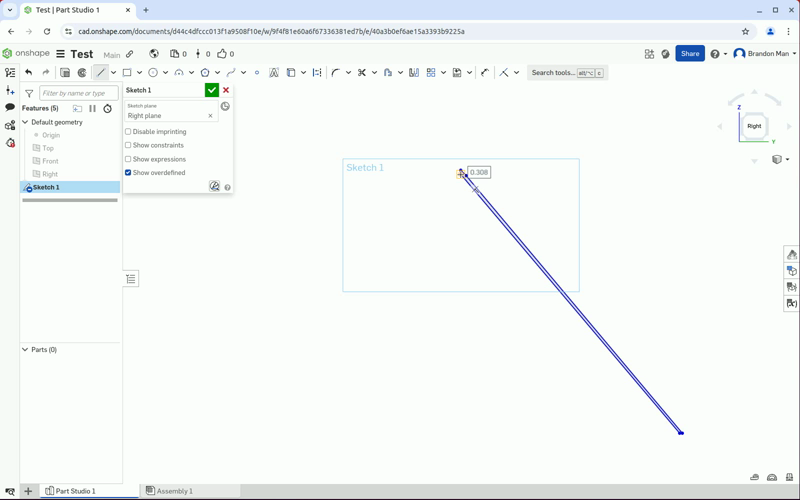
scroll(-6)
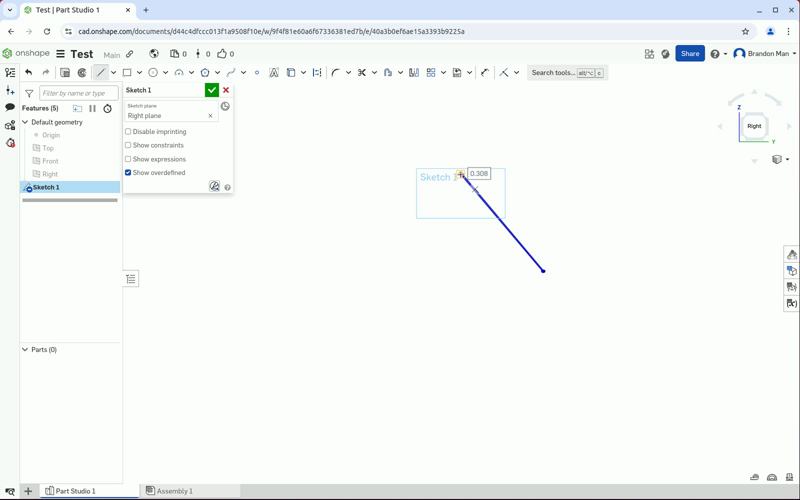
key(esc)
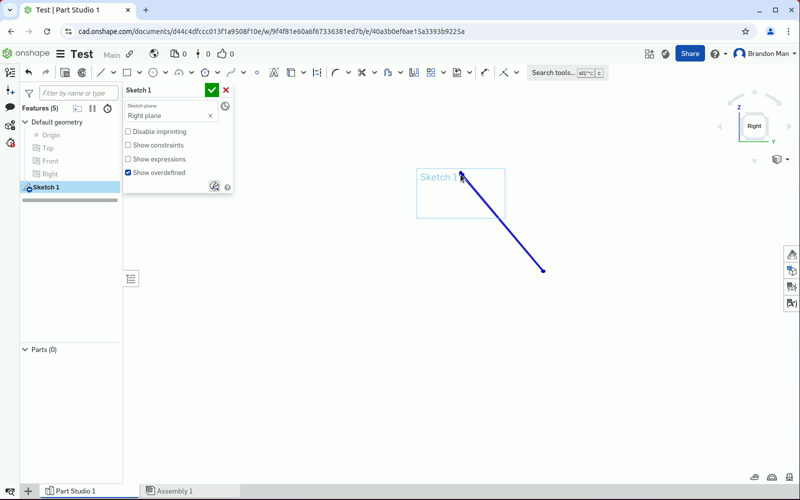
mouse_move(474, 190)
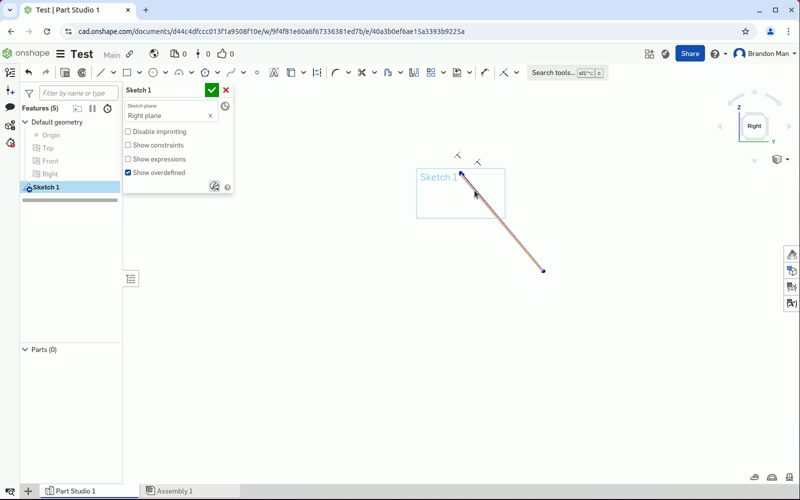
scroll(6)
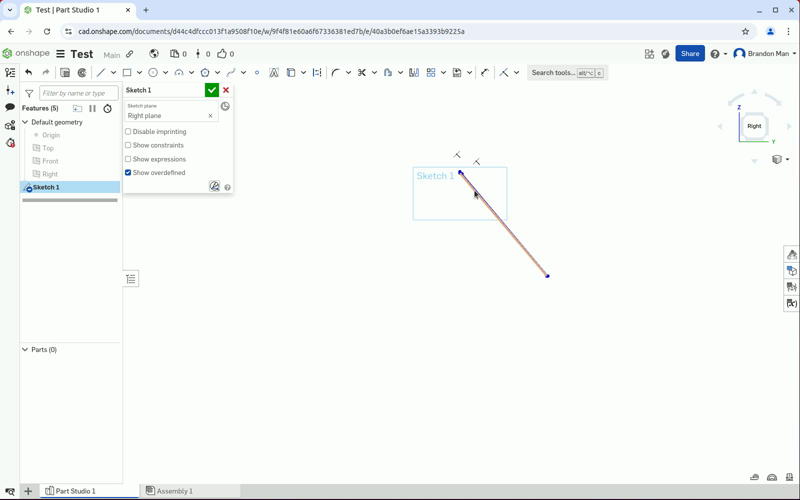
scroll(6)
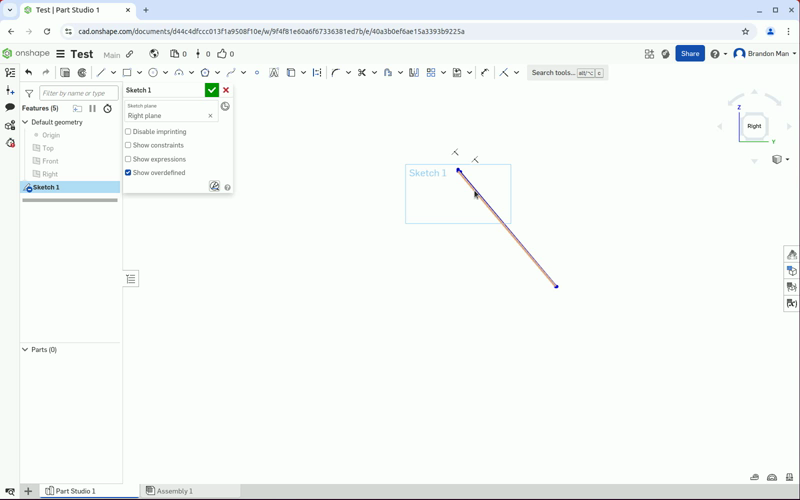
scroll(6)
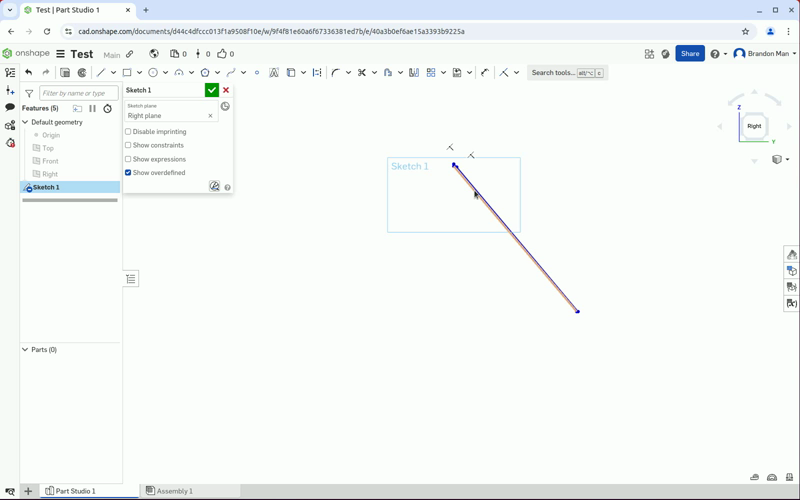
scroll(6)
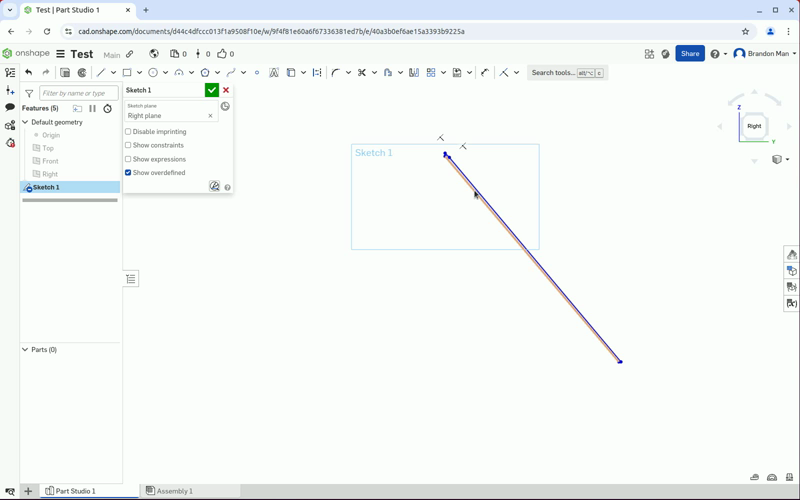
scroll(6)
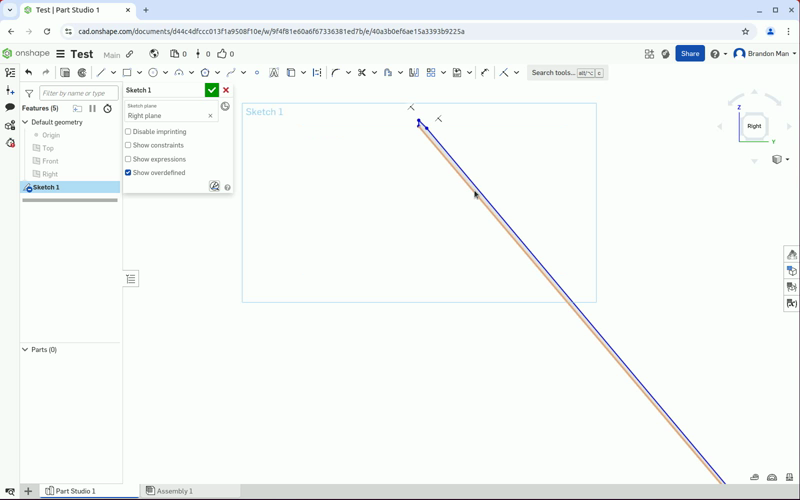
scroll(6)
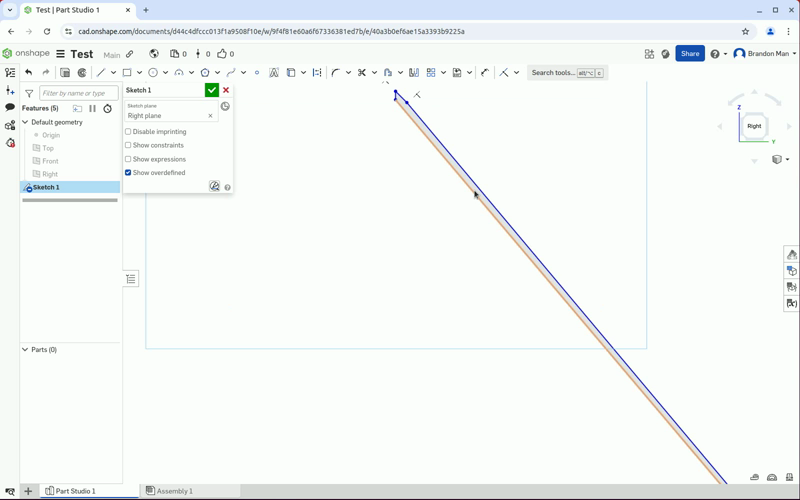
scroll(6)
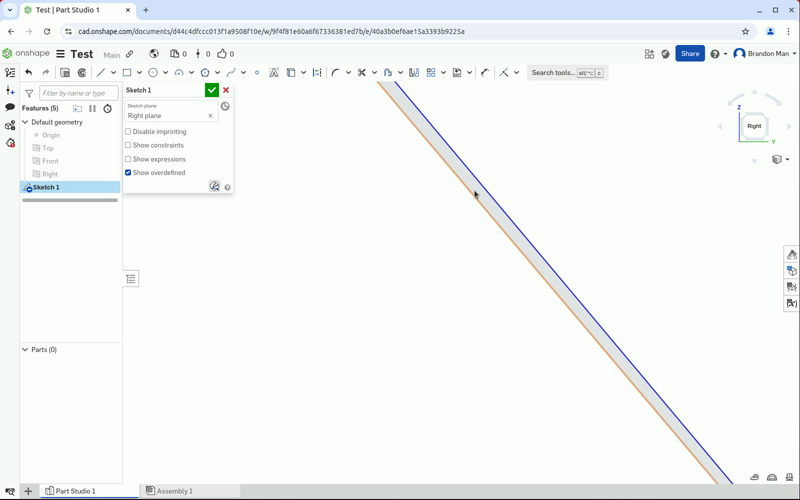
click(474, 190)
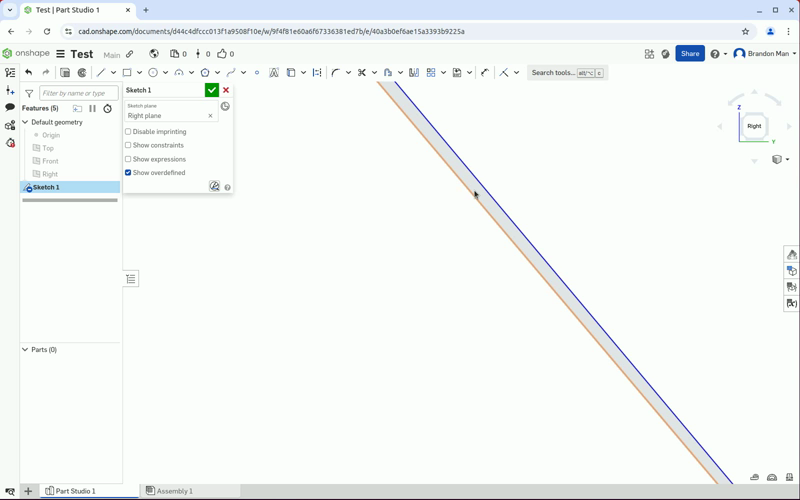
scroll(-6)
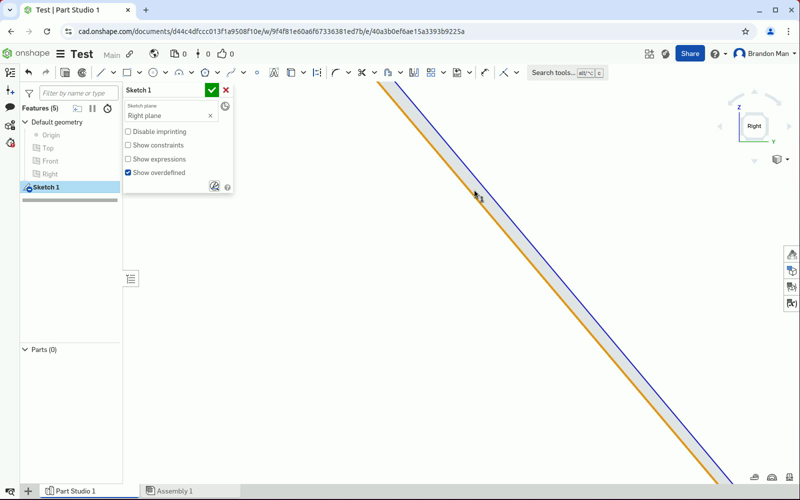
scroll(-6)
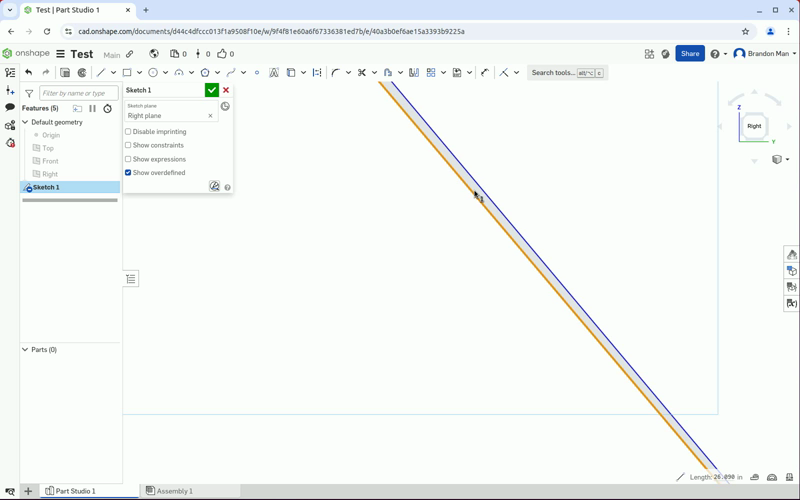
scroll(-6)
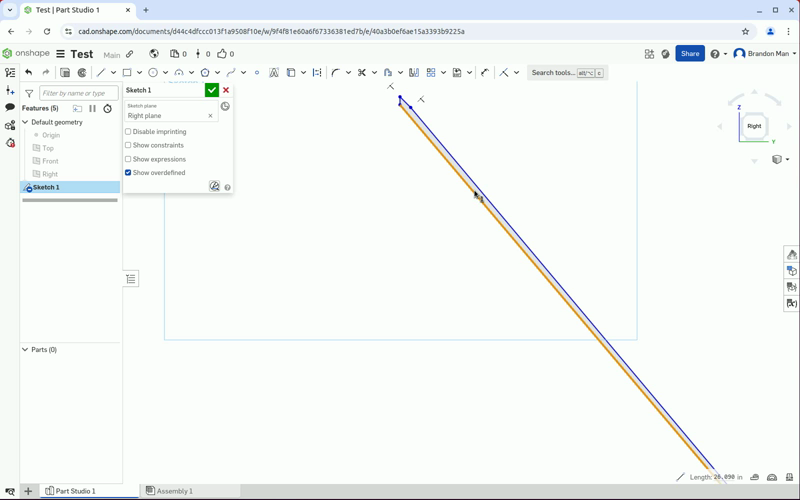
scroll(-6)
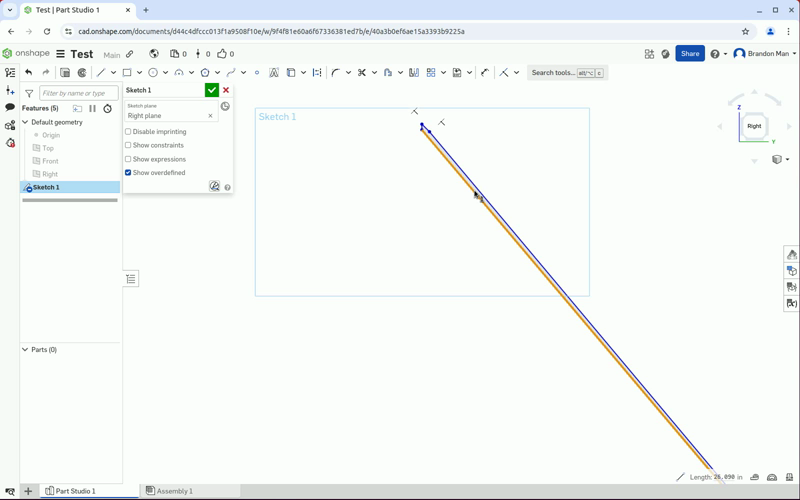
scroll(-6)
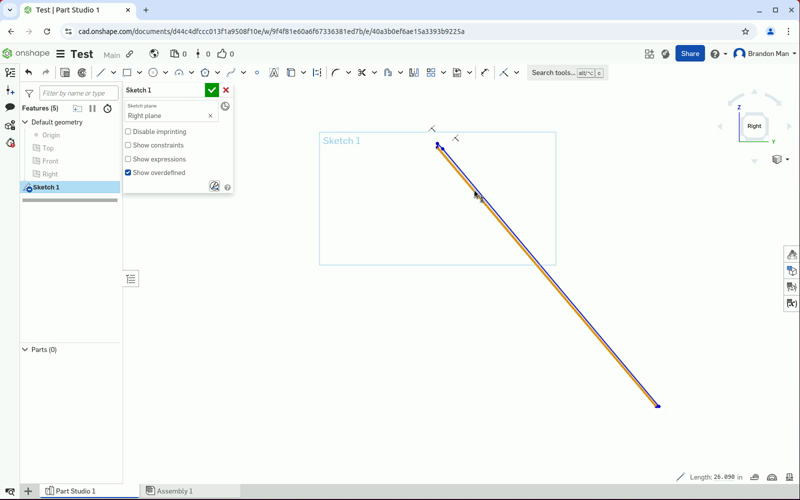
scroll(-6)
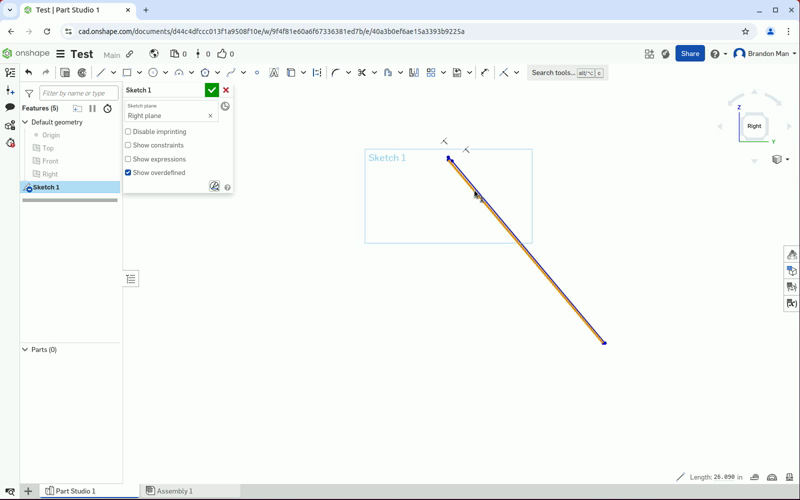
scroll(-6)
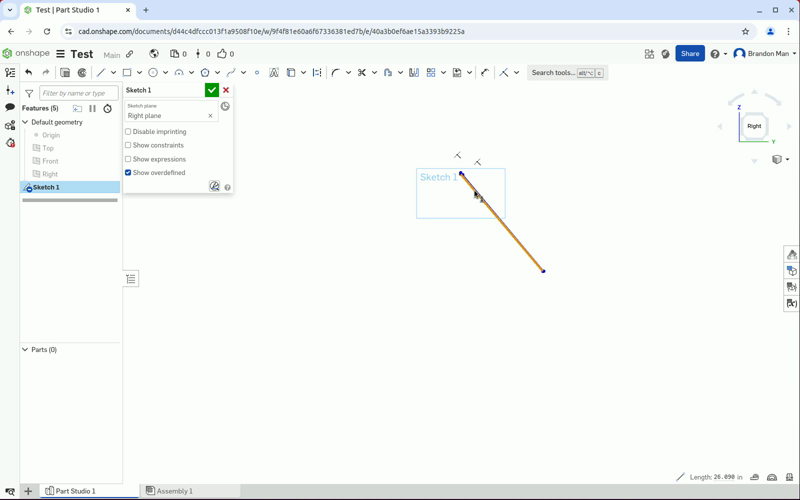
mouse_move(73, 352)
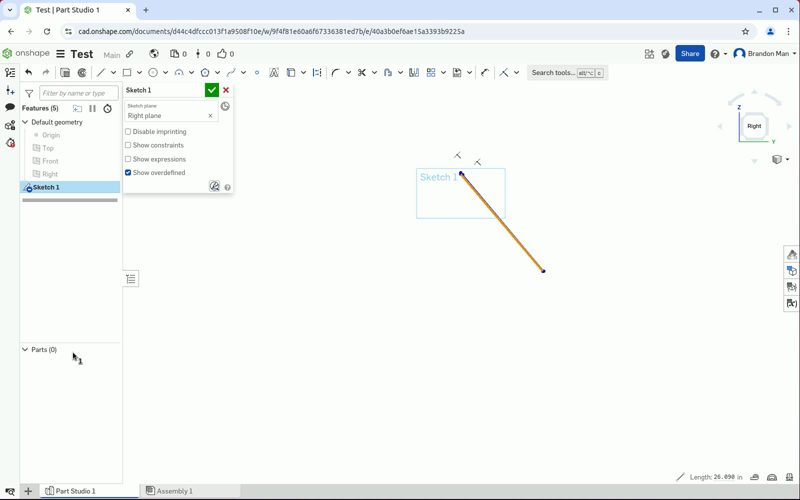
key(shift+y)
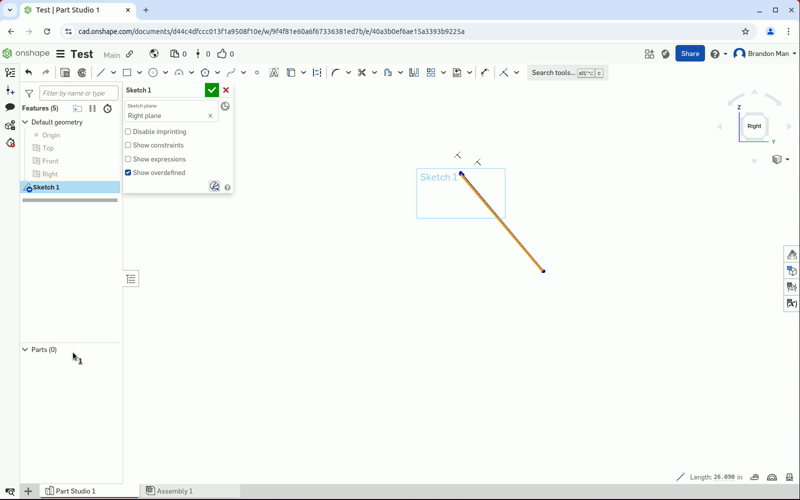
key(shift+e)
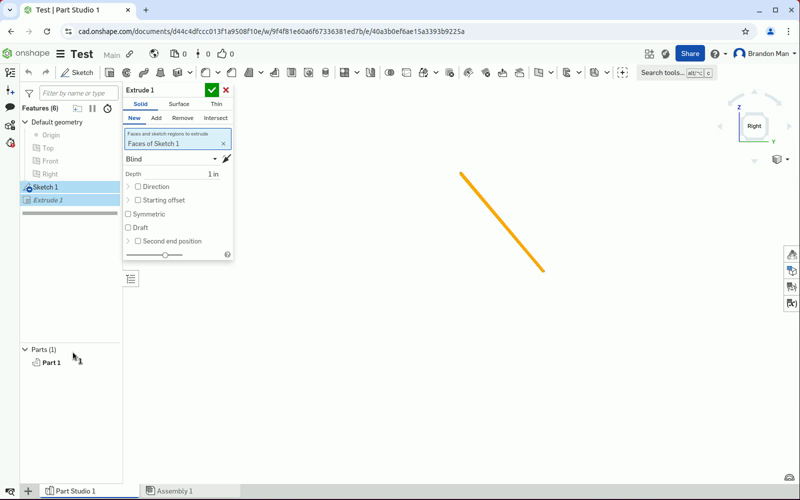
mouse_move(143, 106)
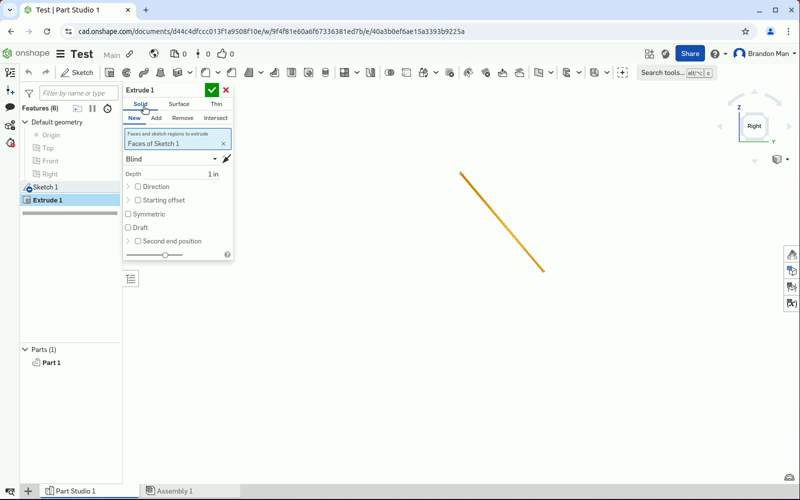
click(143, 106)
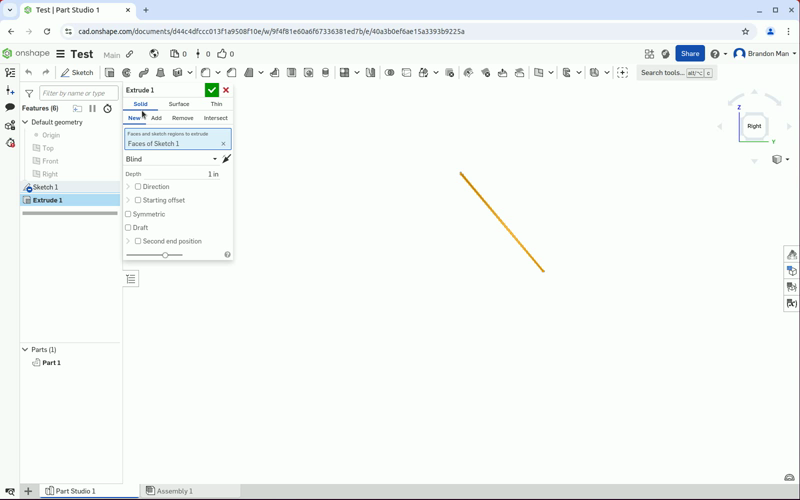
mouse_move(137, 120)
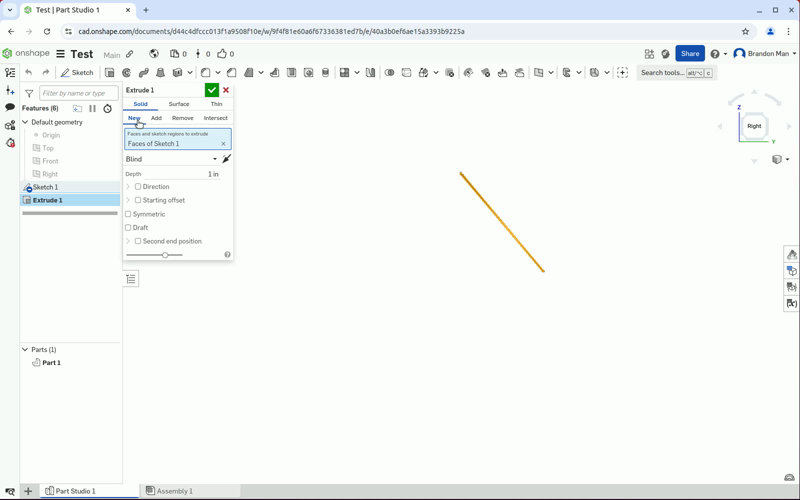
click(137, 120)
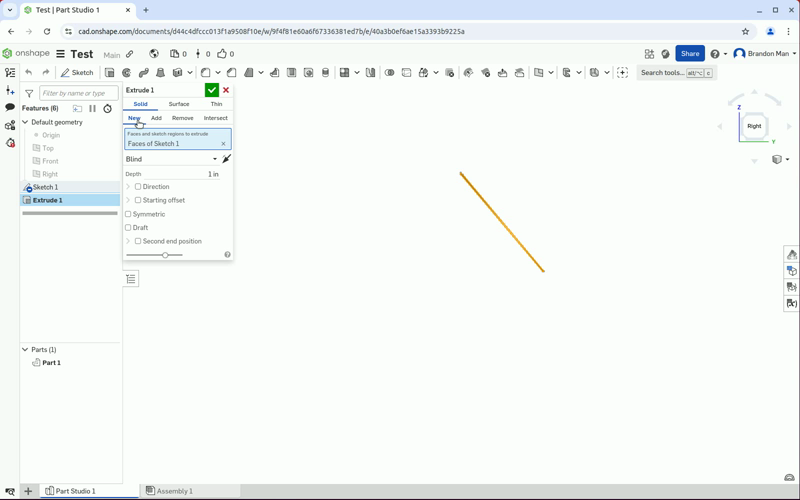
key(tab, 4)
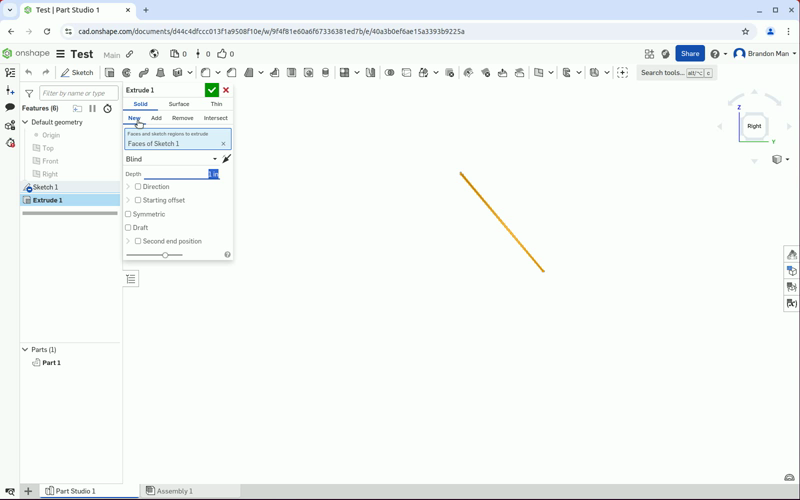
text(17.332)
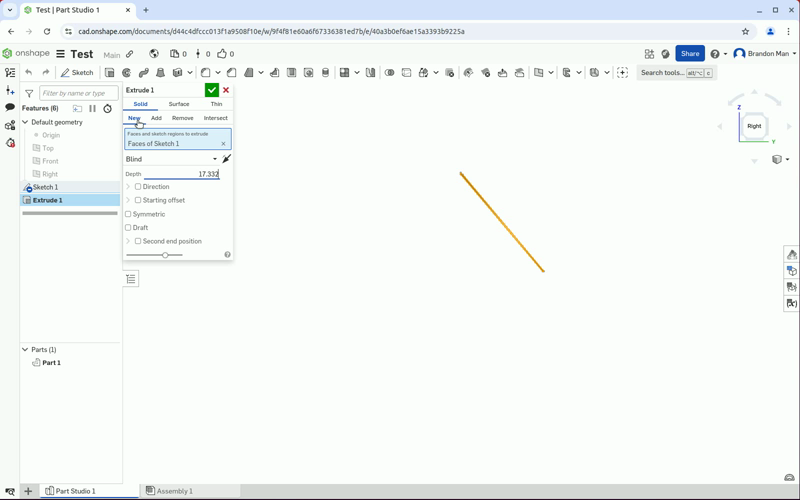
key(tab, 3)
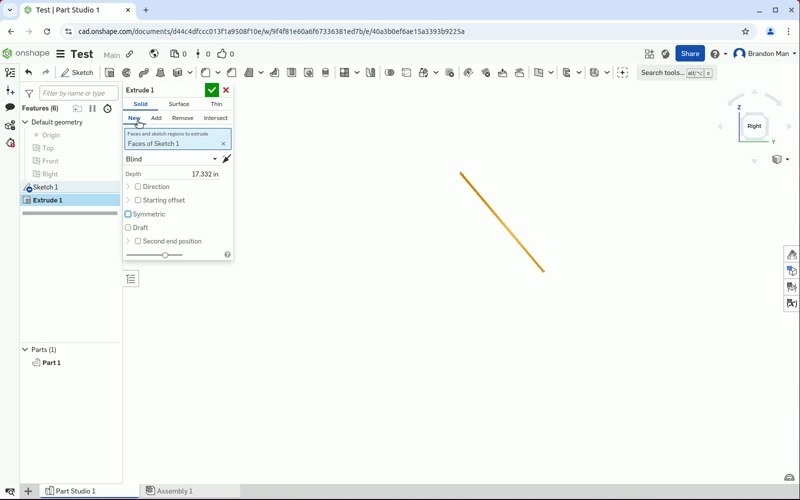
key(space)
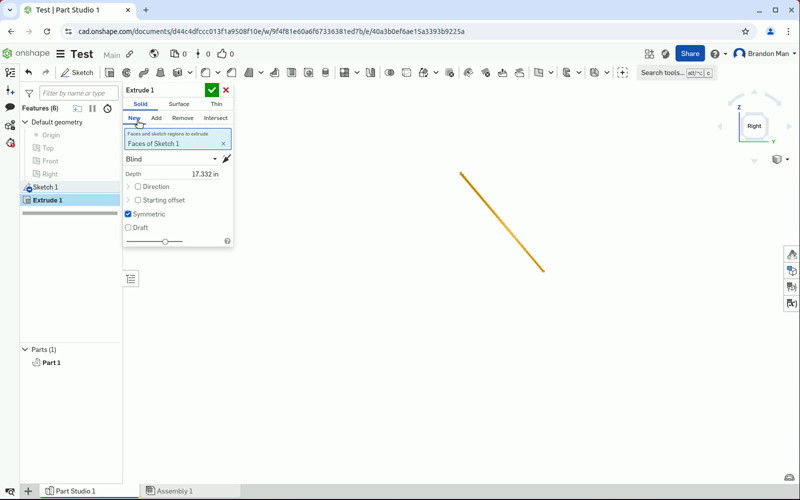
key(enter)
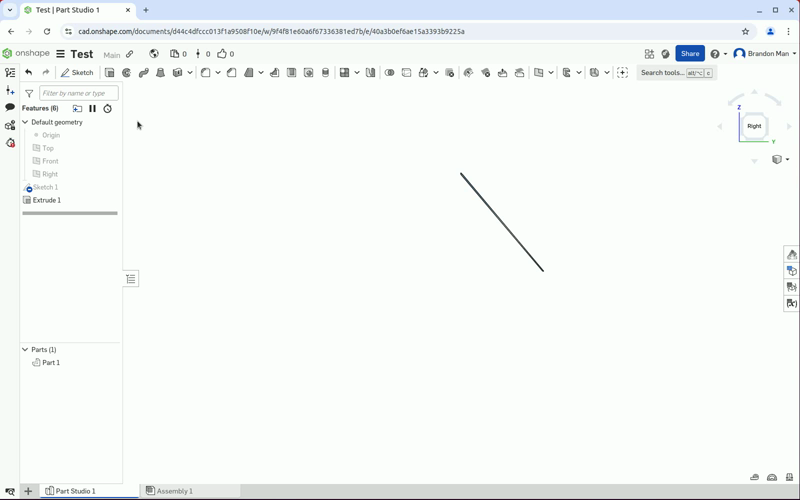
key(shift+h)
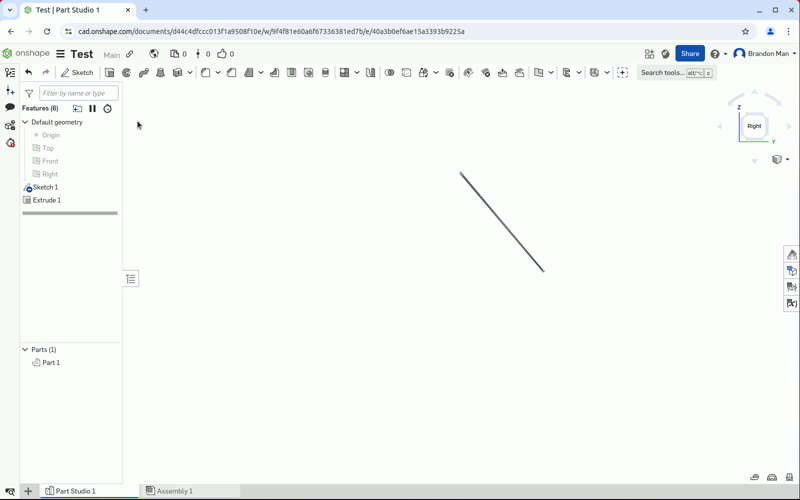
key(shift+h)
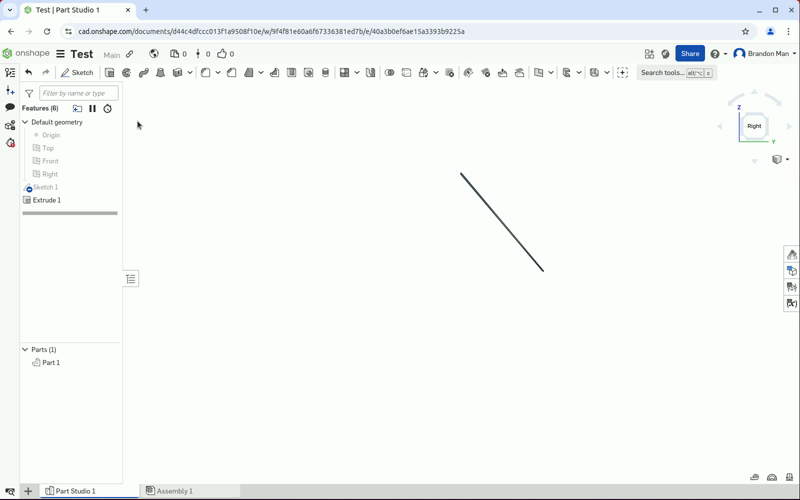
mouse_move(73, 189)
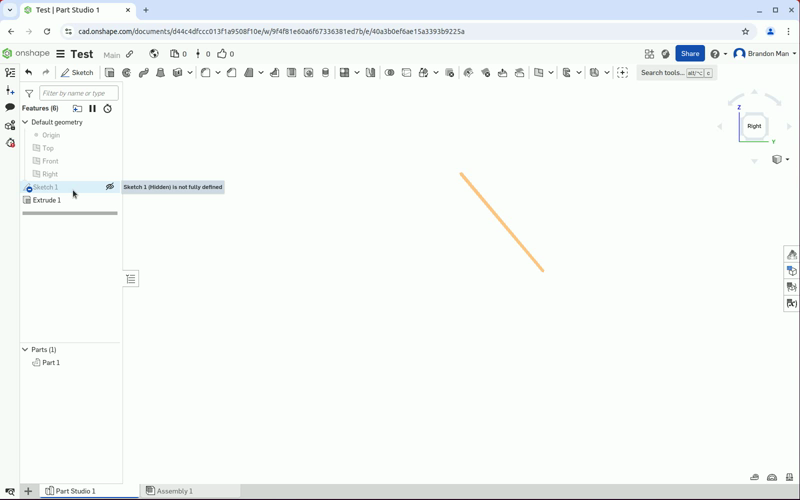
click(73, 189)
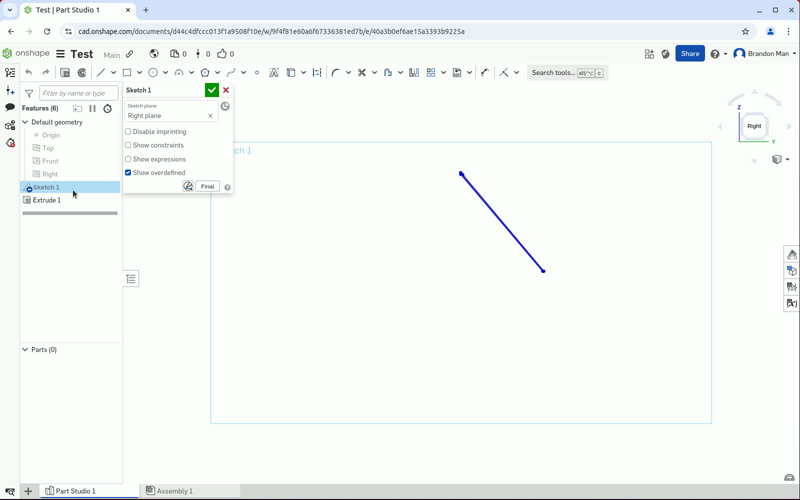
mouse_move(229, 92)
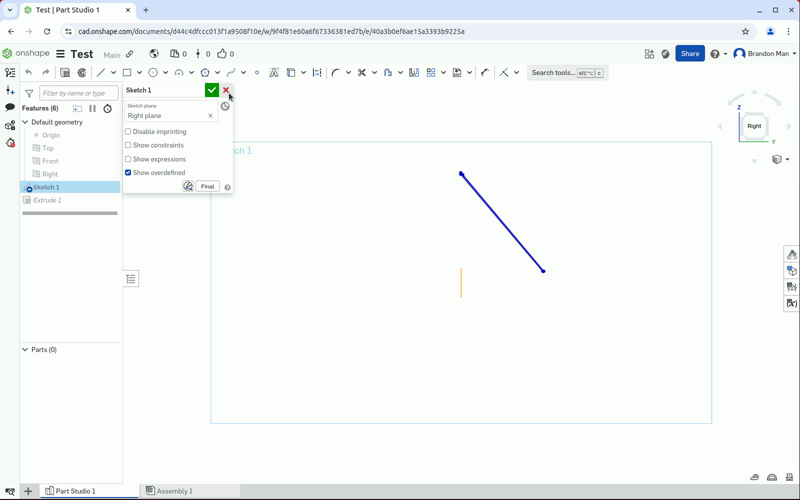
click(229, 92)
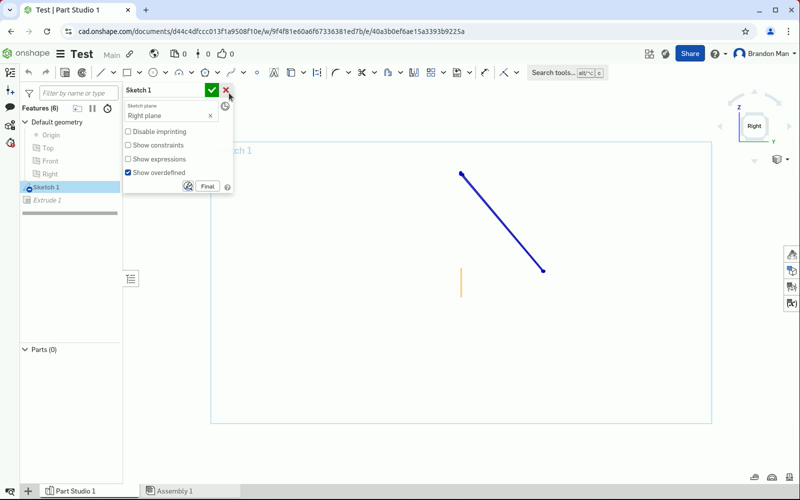
key(shift+s)
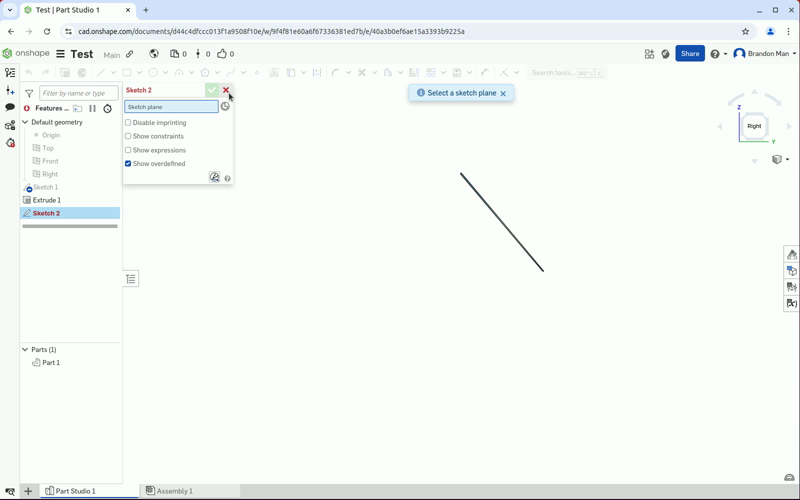
mouse_move(73, 176)
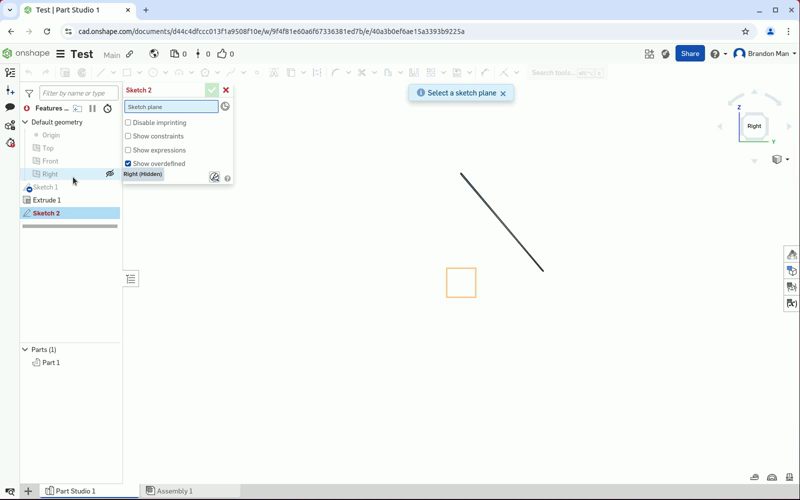
click(73, 176)
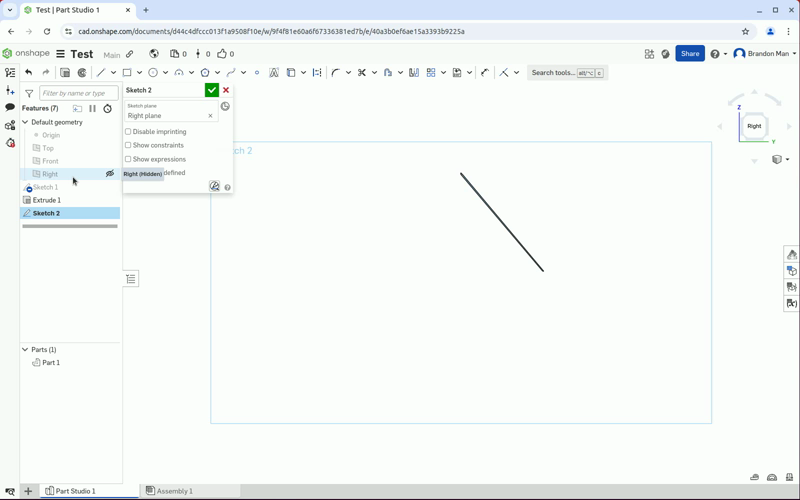
mouse_move(73, 352)
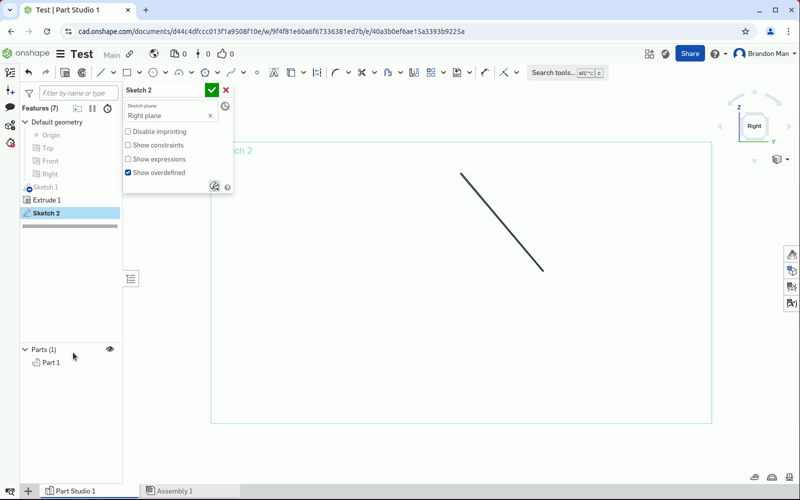
key(y)
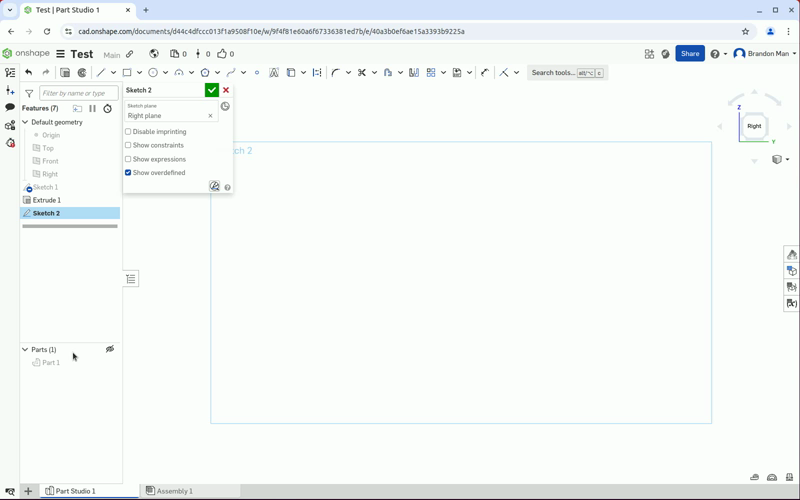
key(l)
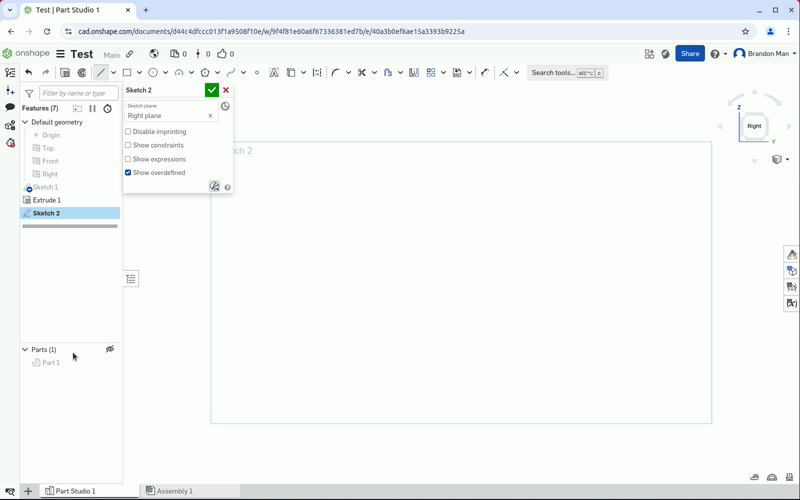
key_down(shift)
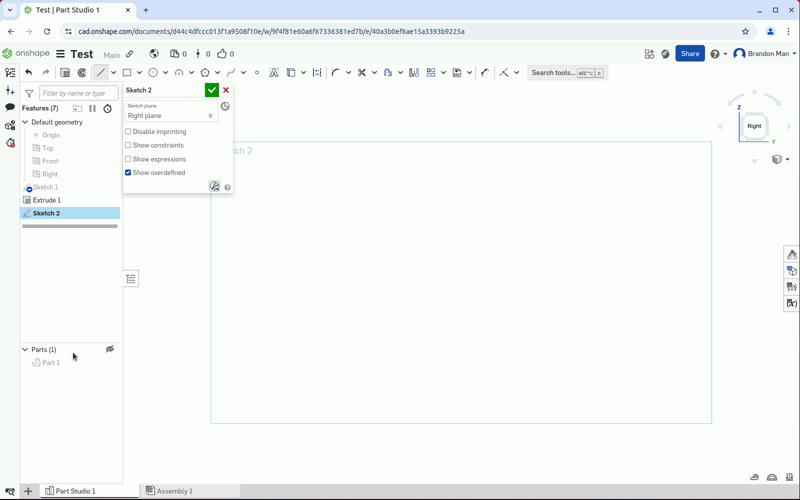
mouse_move(542, 282)
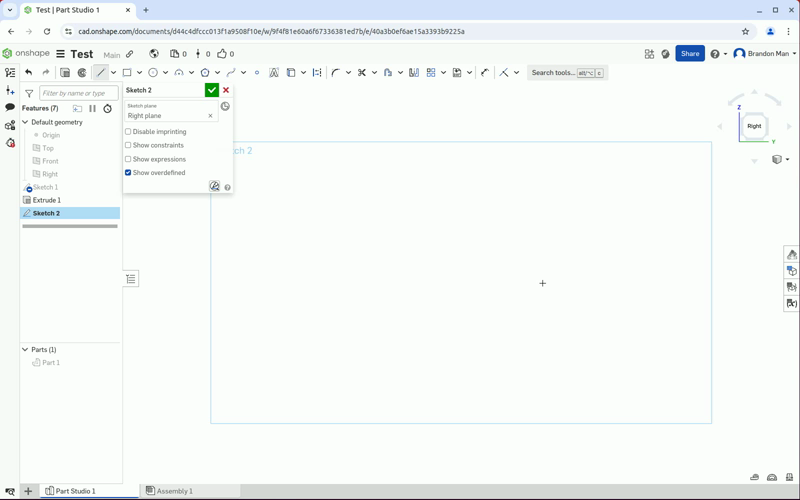
click(542, 282)
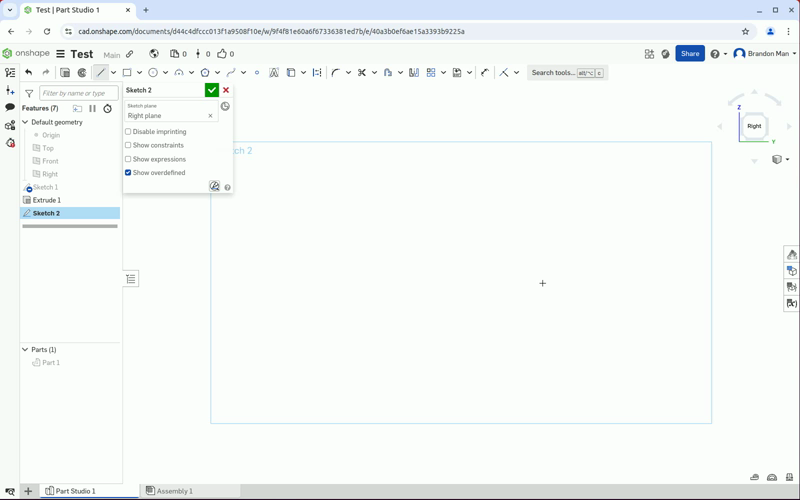
key_up(shift)
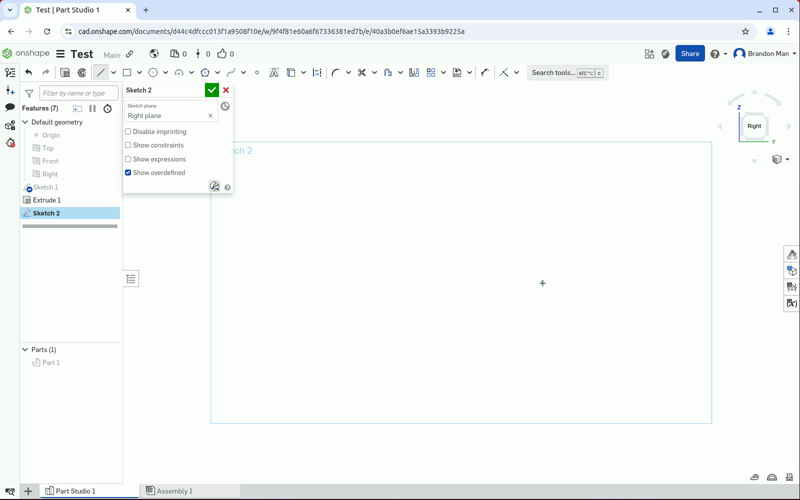
key_down(shift)
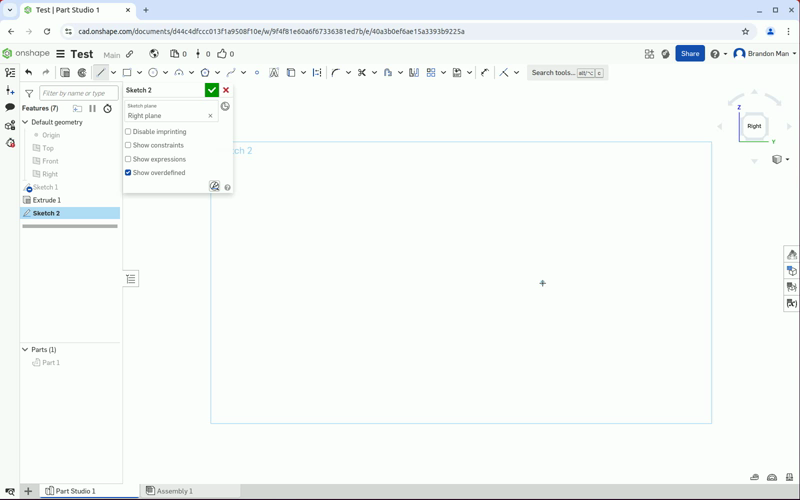
mouse_move(572, 282)
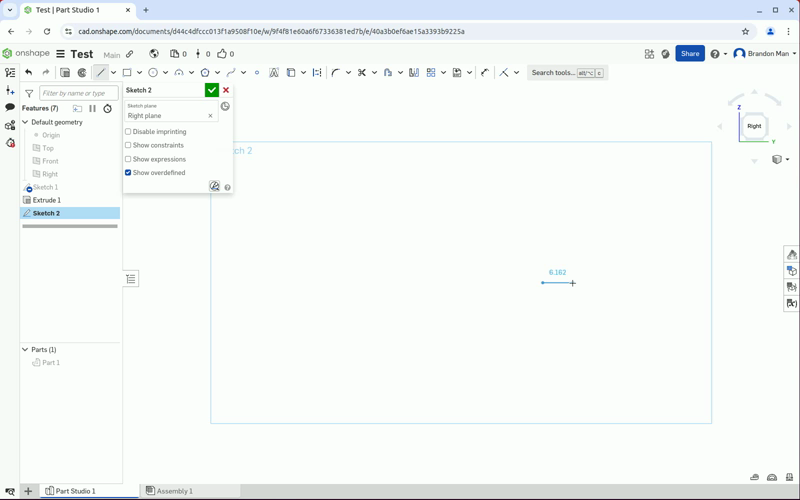
mouse_move(543, 282)
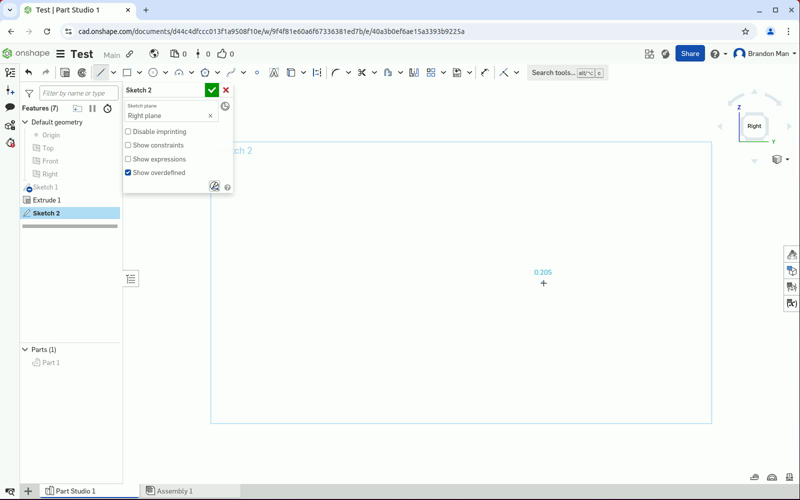
scroll(6)
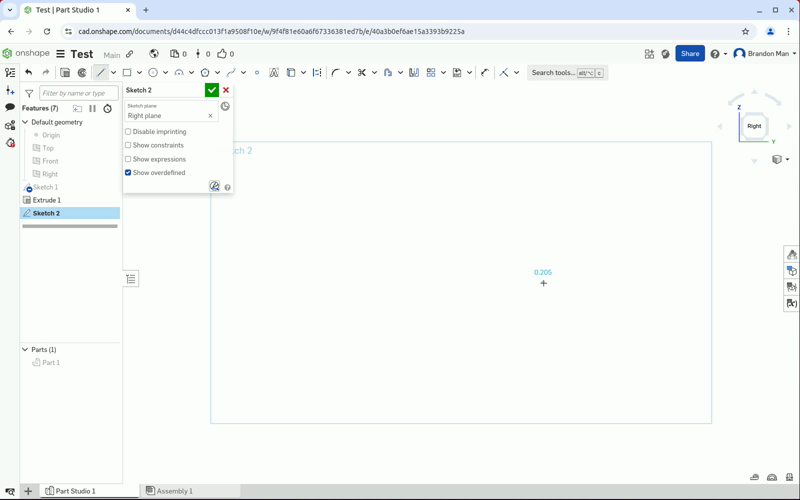
scroll(6)
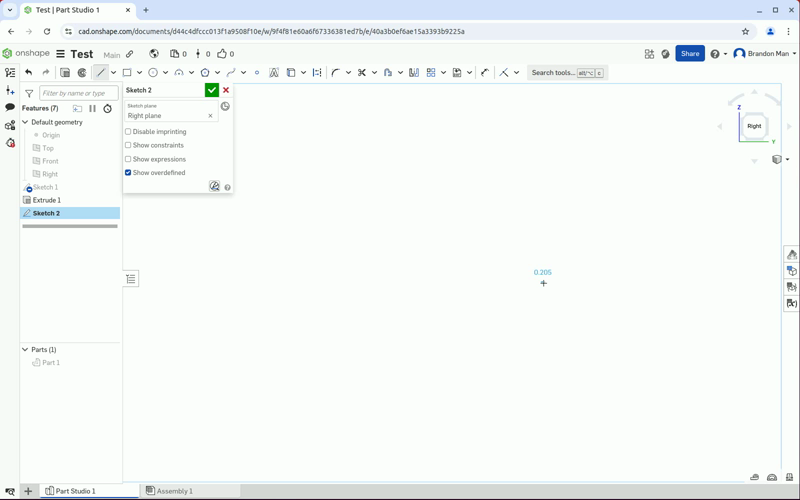
scroll(6)
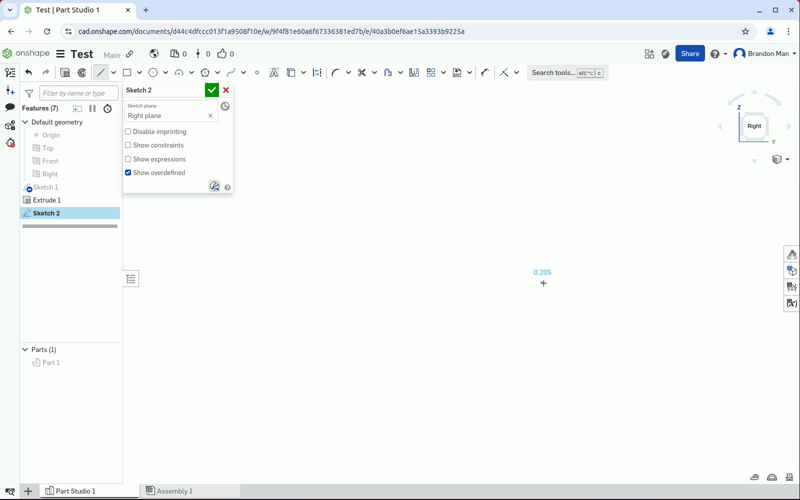
scroll(6)
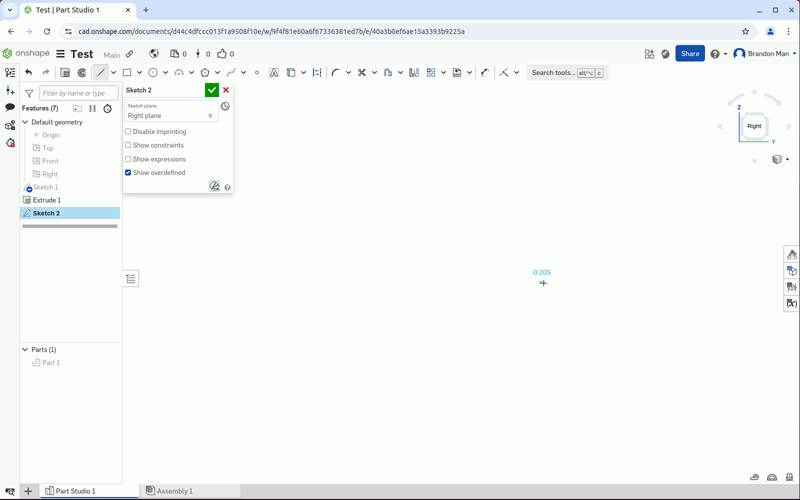
scroll(6)
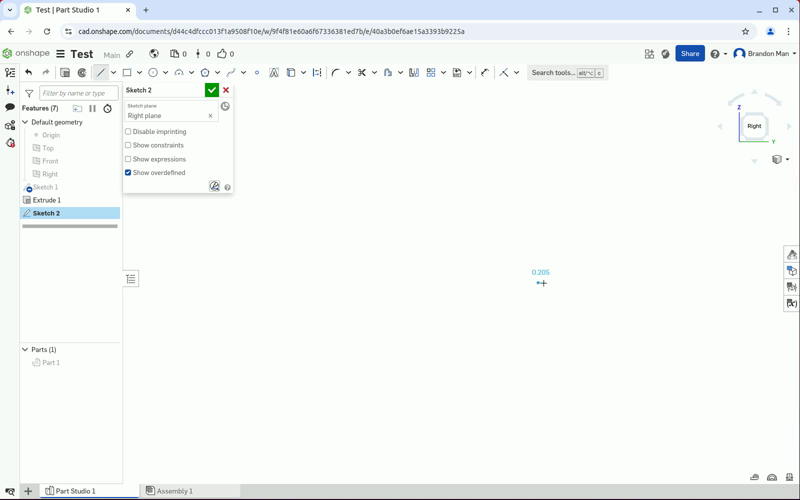
scroll(6)
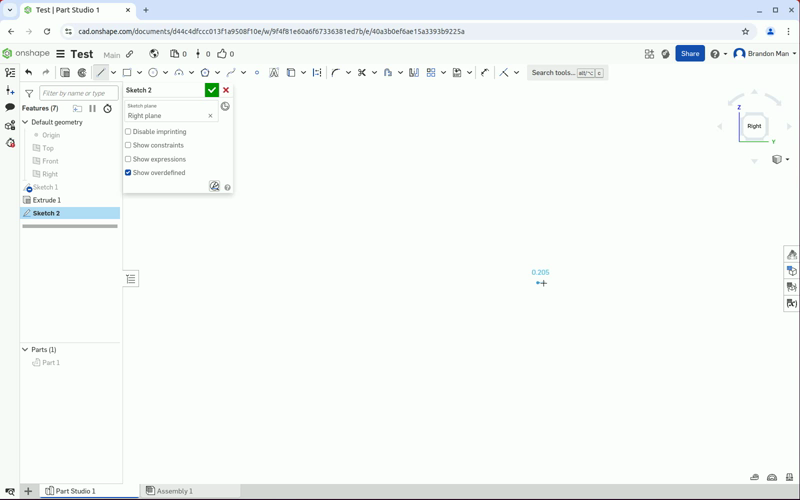
scroll(6)
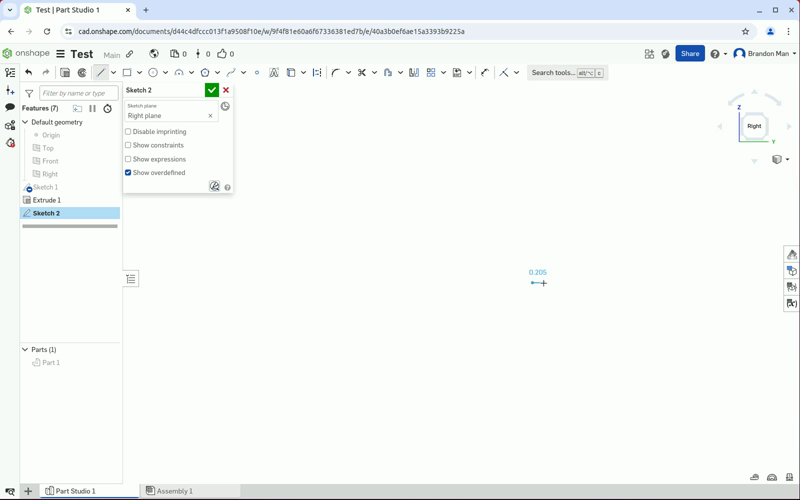
click(543, 282)
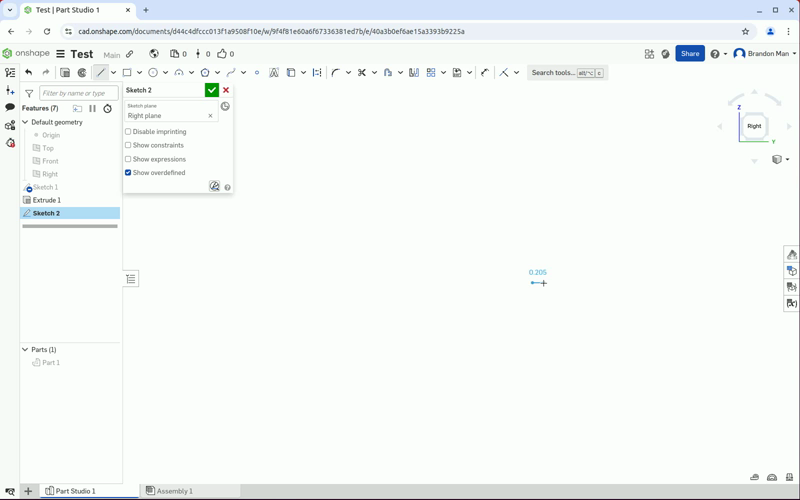
scroll(-6)
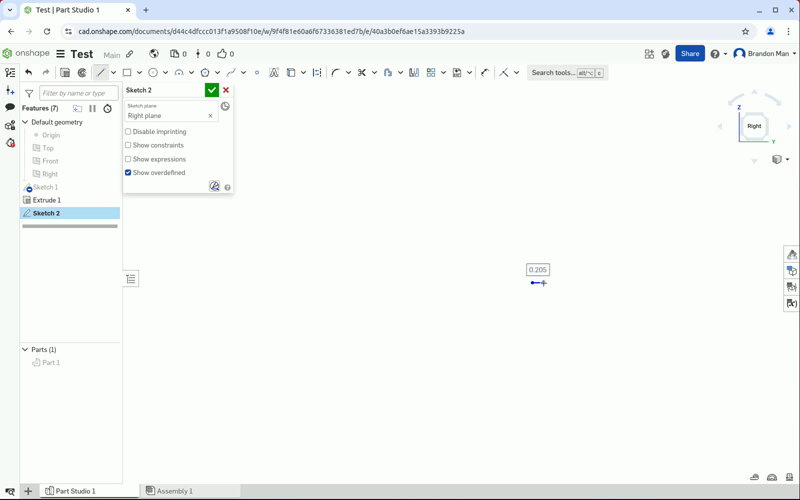
scroll(-6)
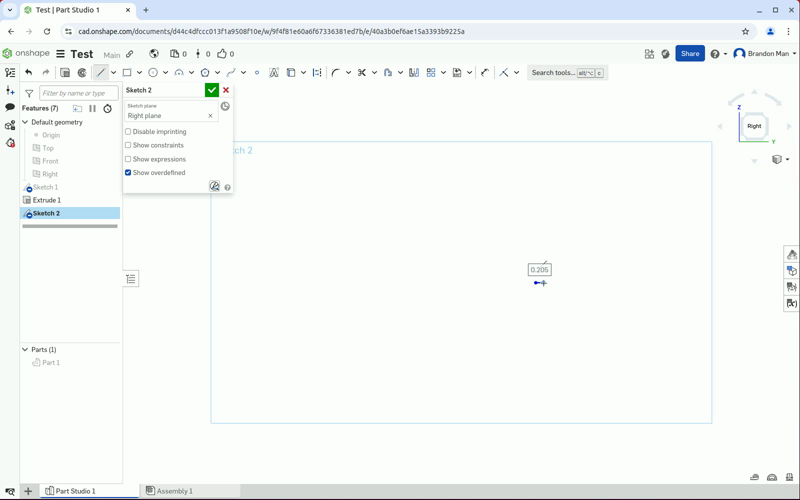
scroll(-6)
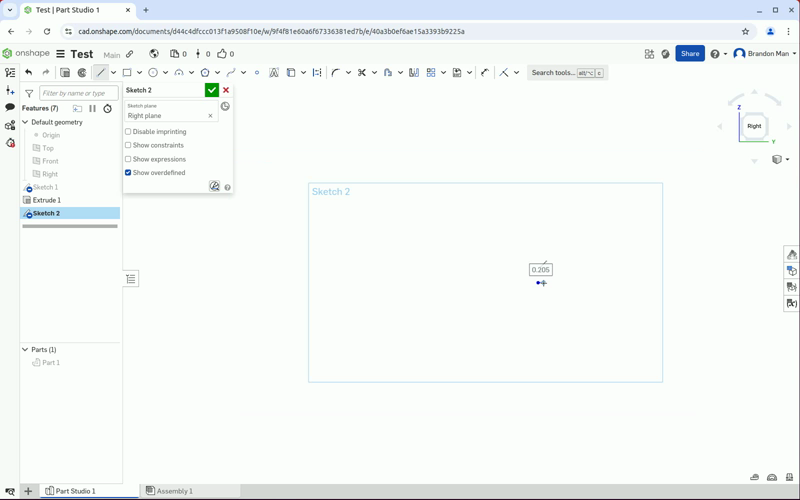
scroll(-6)
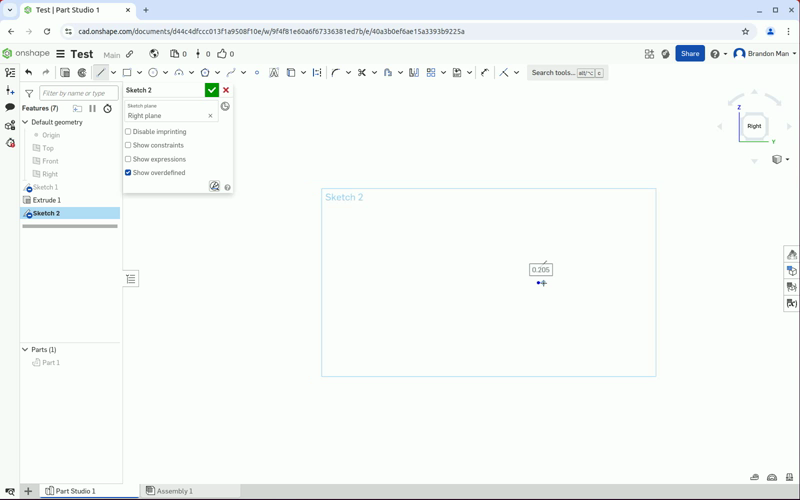
scroll(-6)
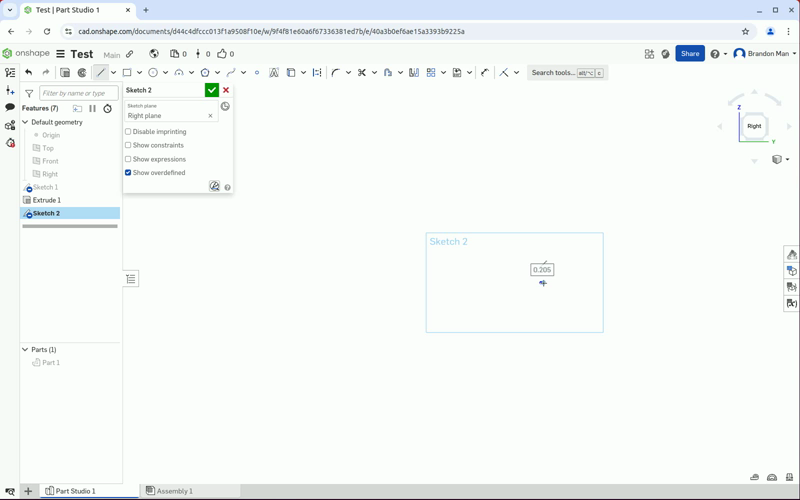
scroll(-6)
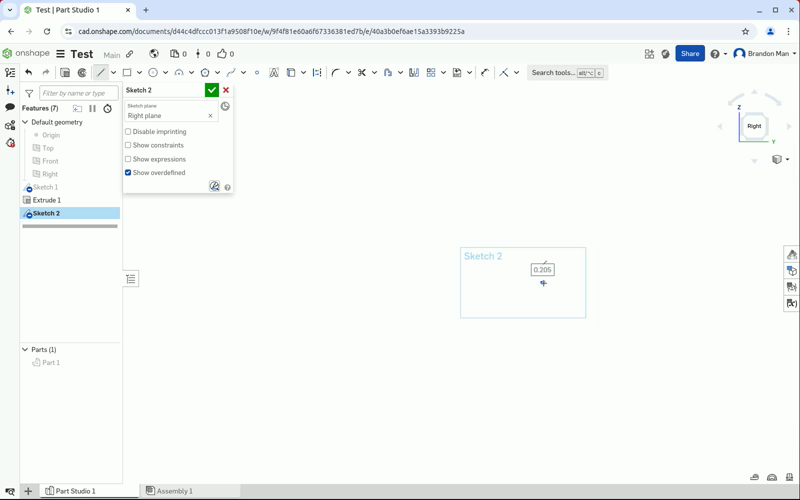
scroll(-6)
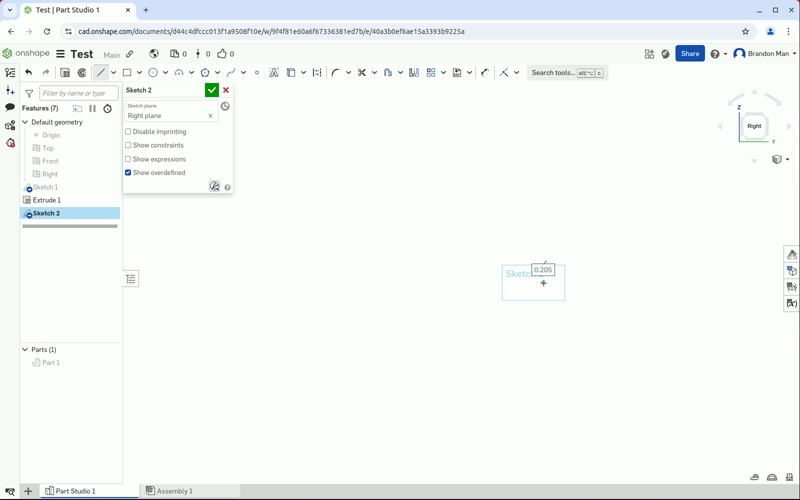
key_up(shift)
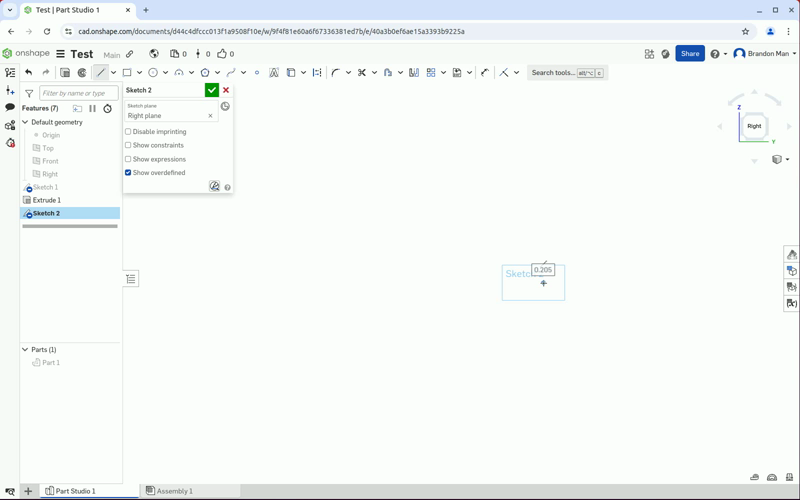
key_down(shift)
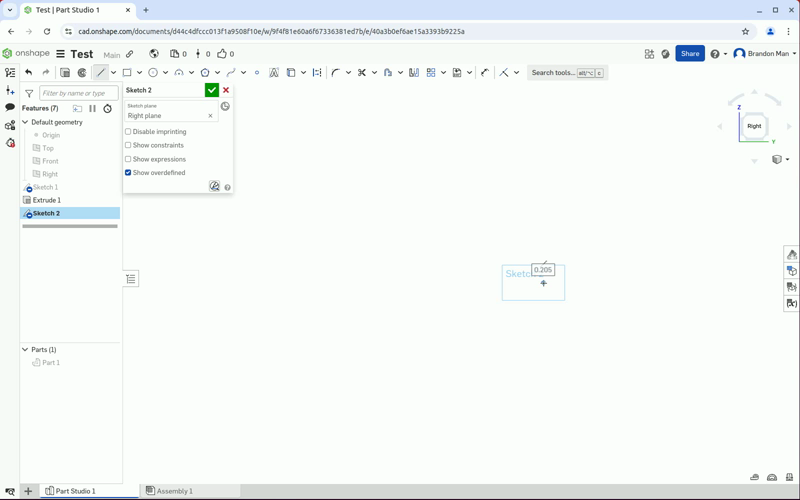
mouse_move(573, 282)
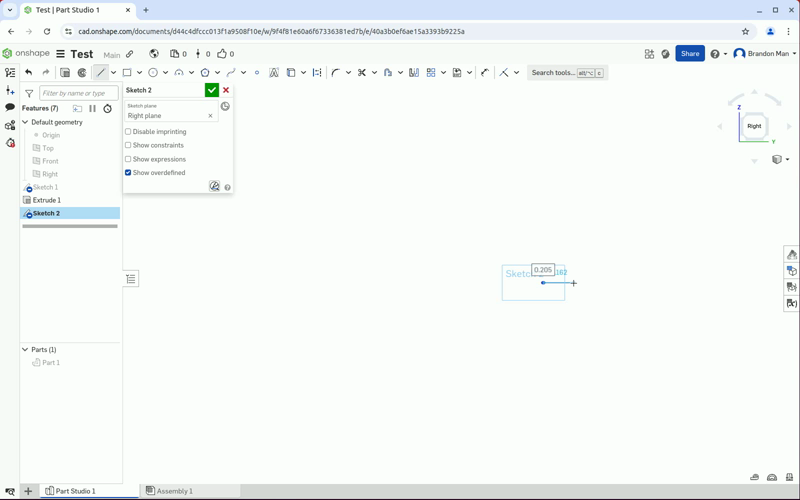
mouse_move(543, 270)
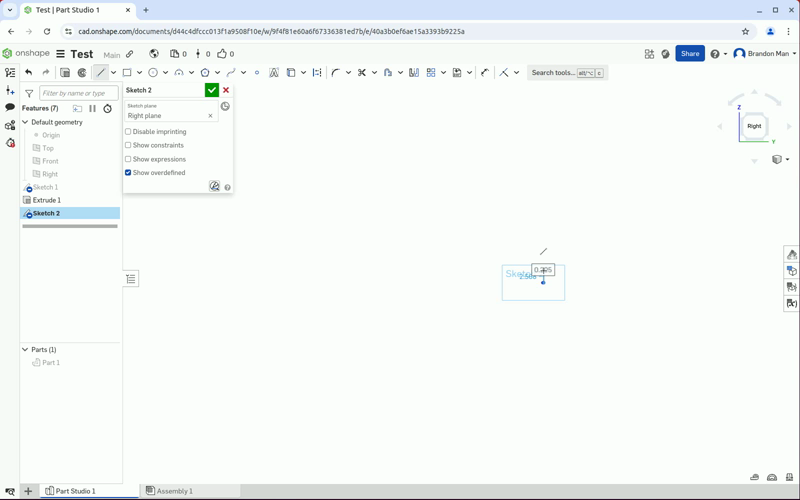
click(543, 270)
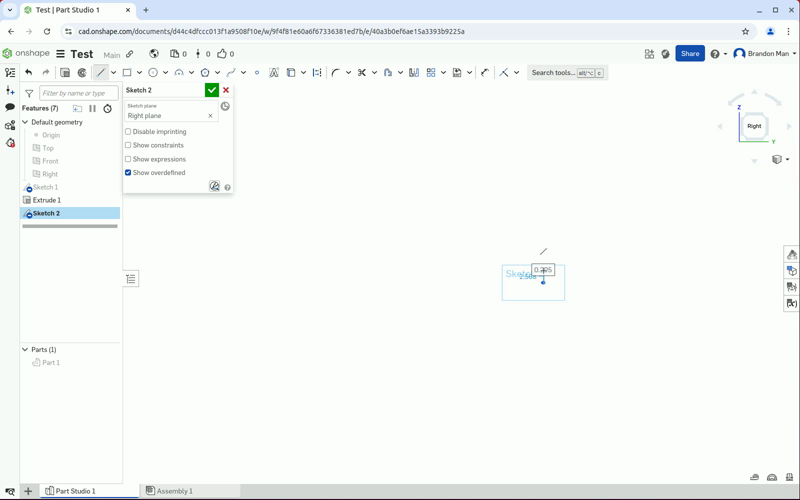
key_up(shift)
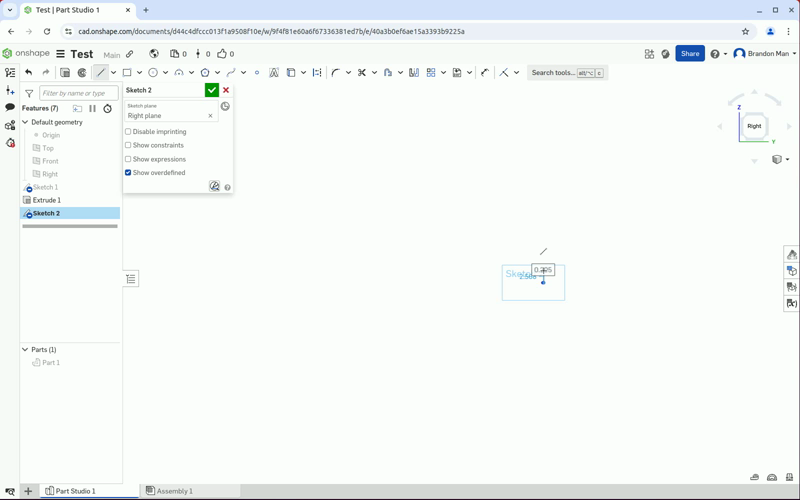
key_down(shift)
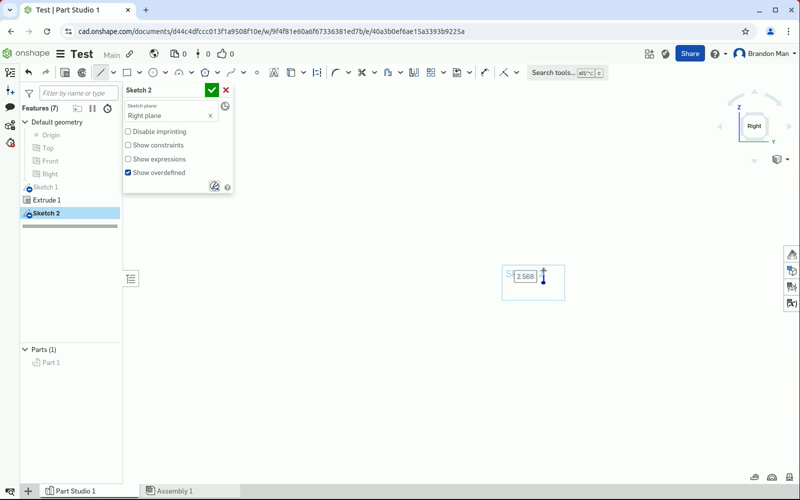
mouse_move(573, 270)
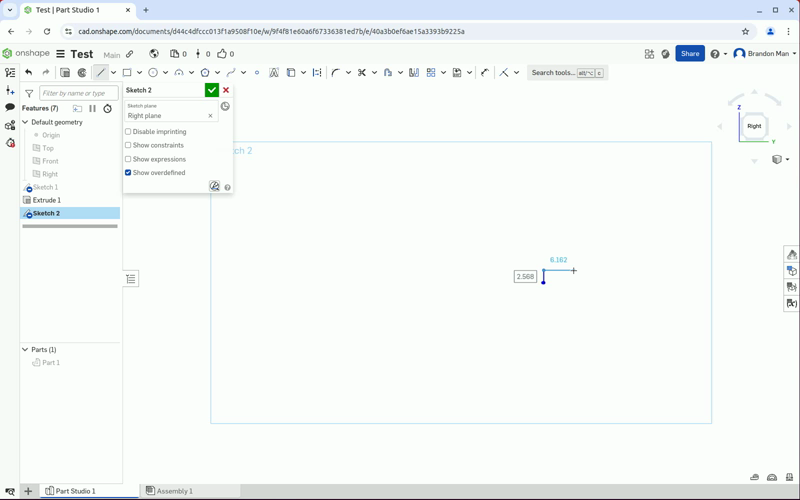
mouse_move(542, 270)
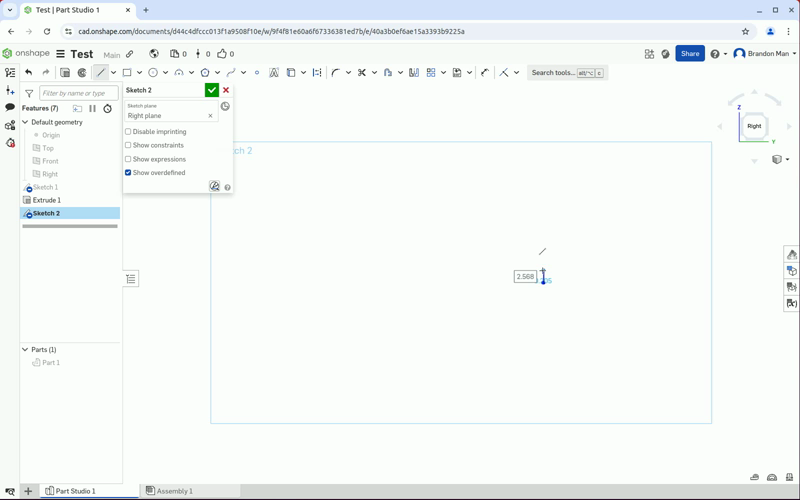
scroll(6)
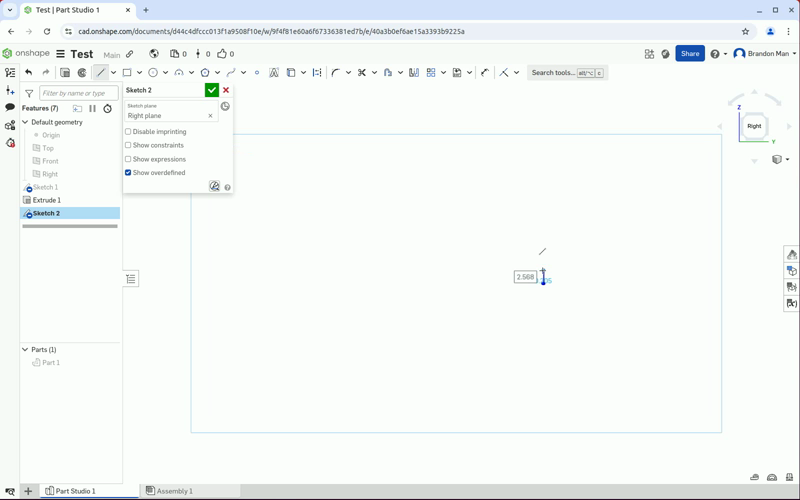
scroll(6)
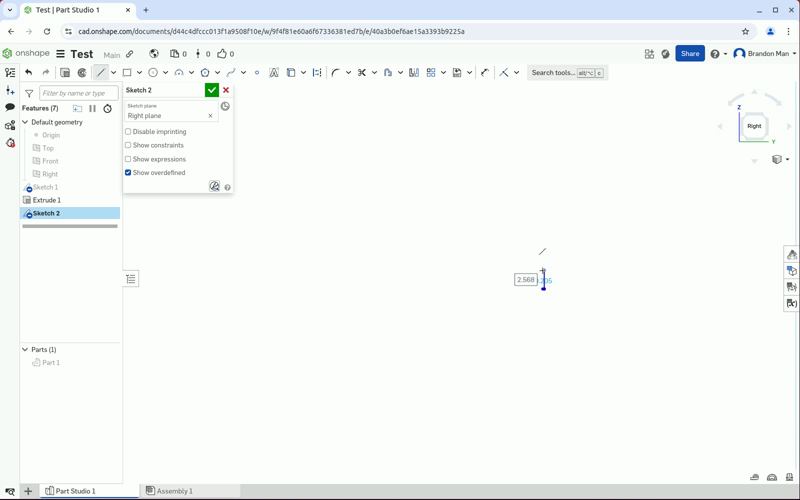
scroll(6)
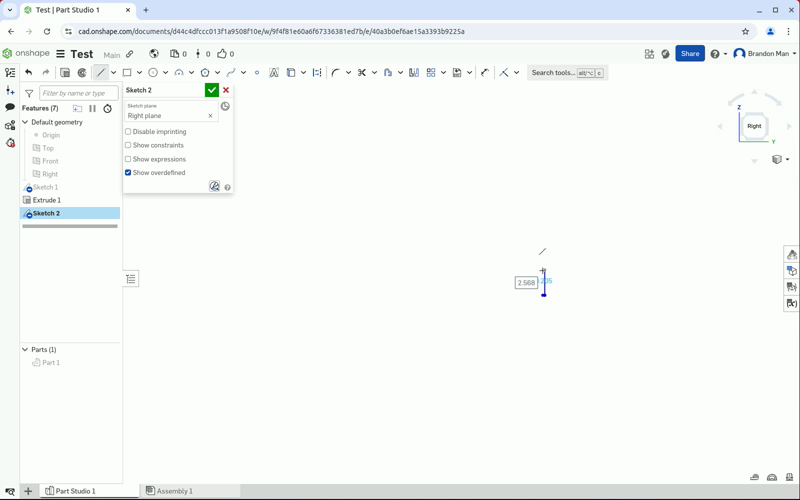
scroll(6)
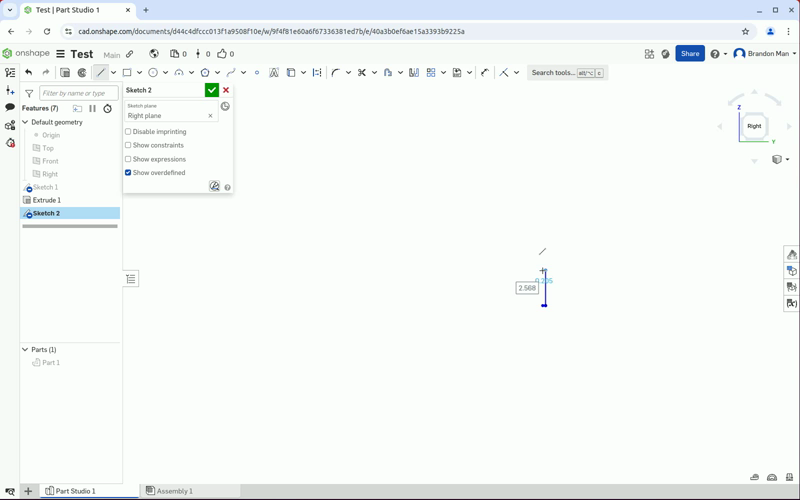
scroll(6)
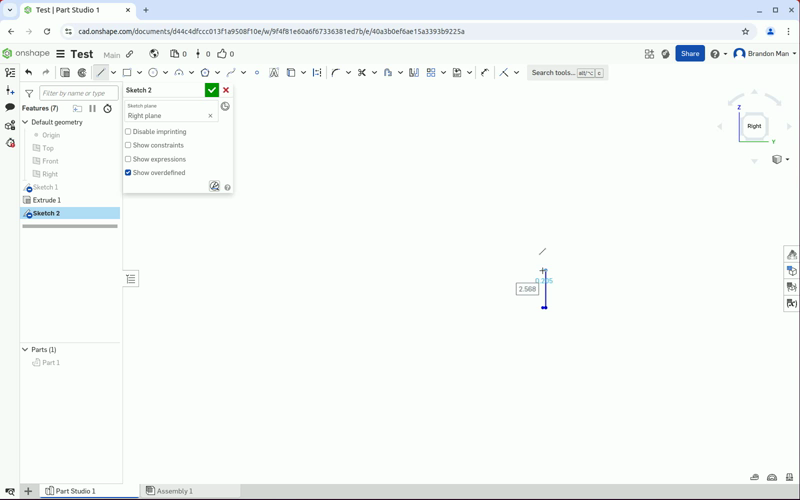
scroll(6)
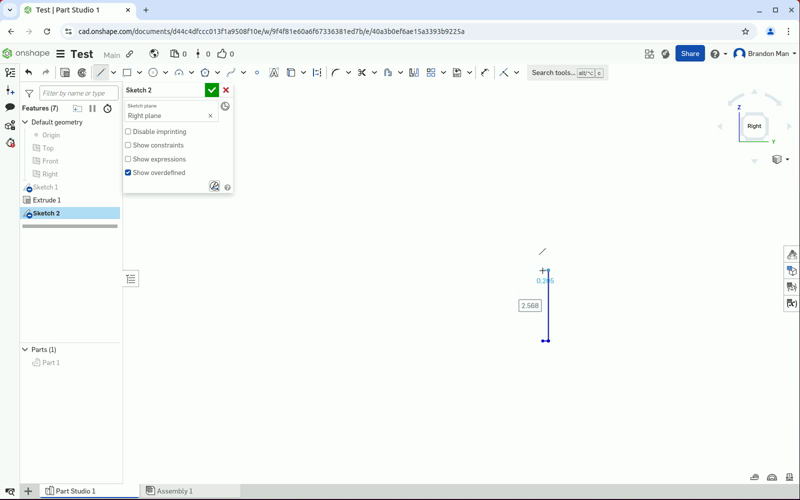
scroll(6)
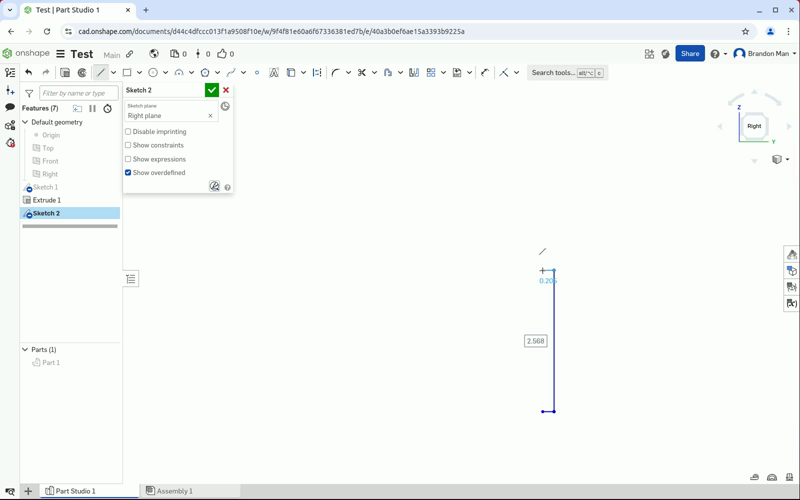
click(542, 270)
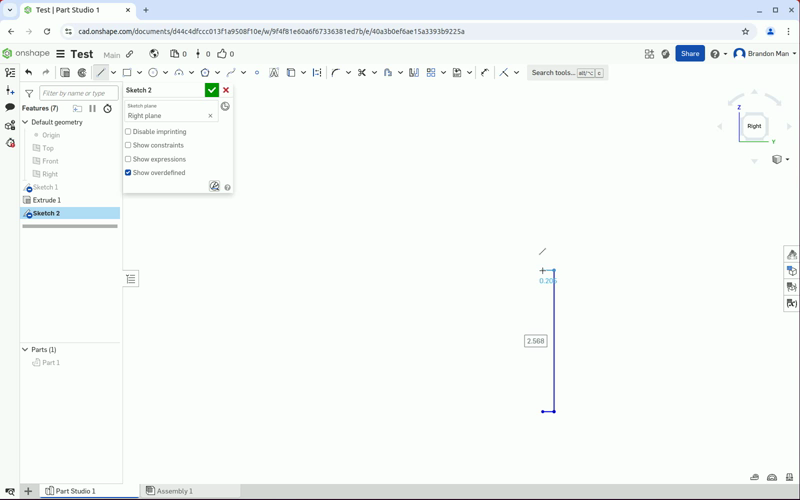
scroll(-6)
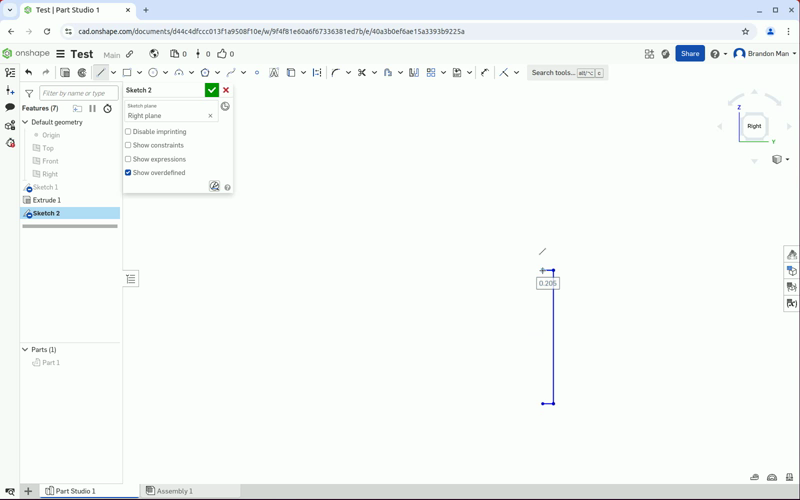
scroll(-6)
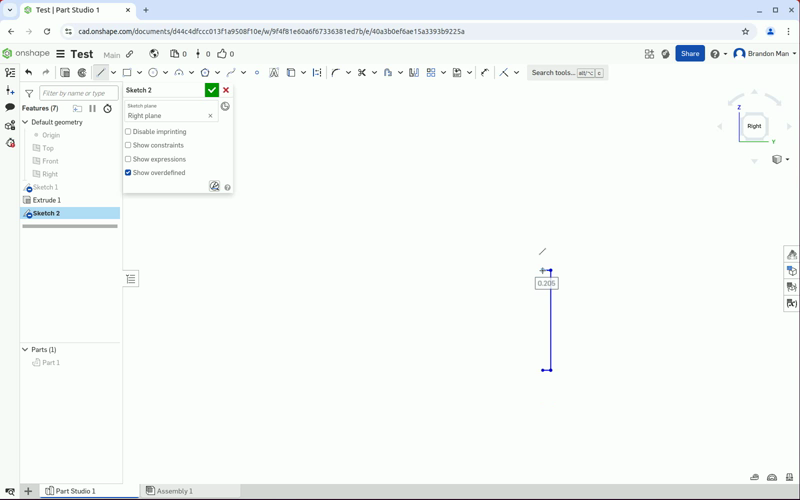
scroll(-6)
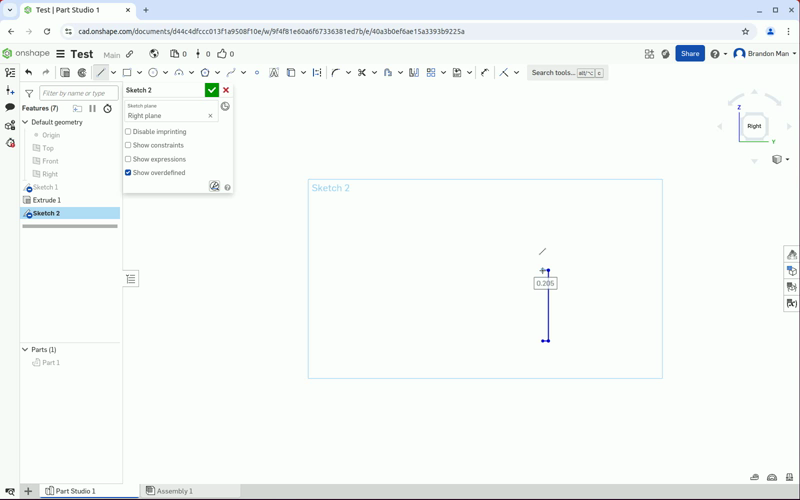
scroll(-6)
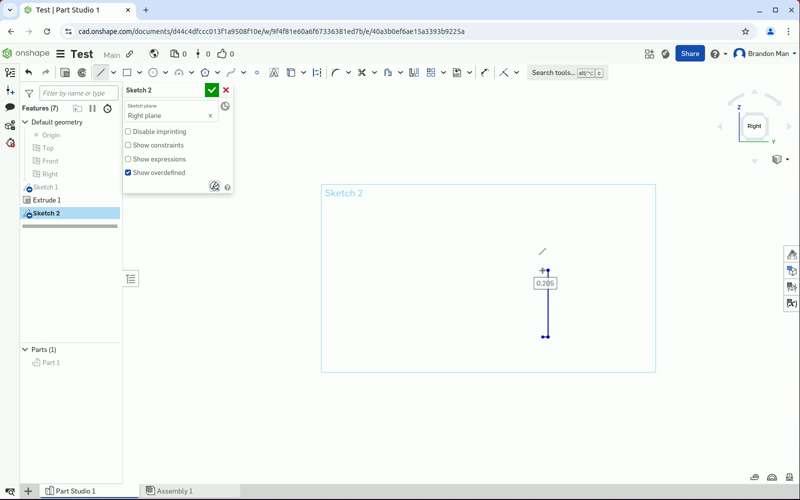
scroll(-6)
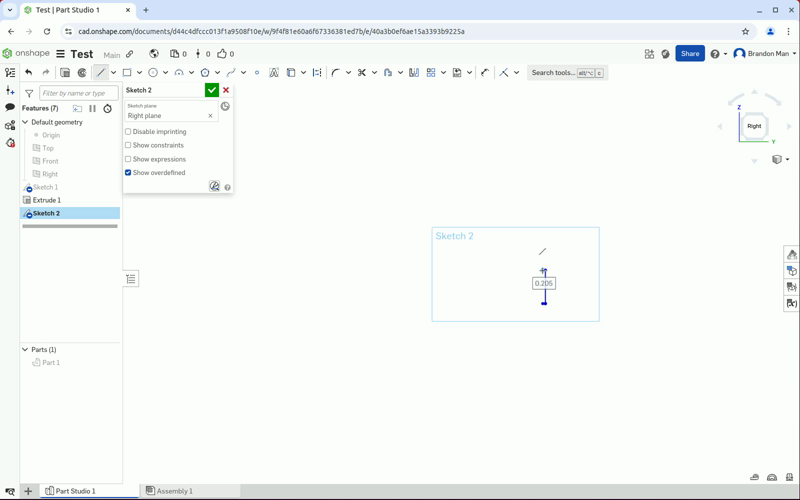
scroll(-6)
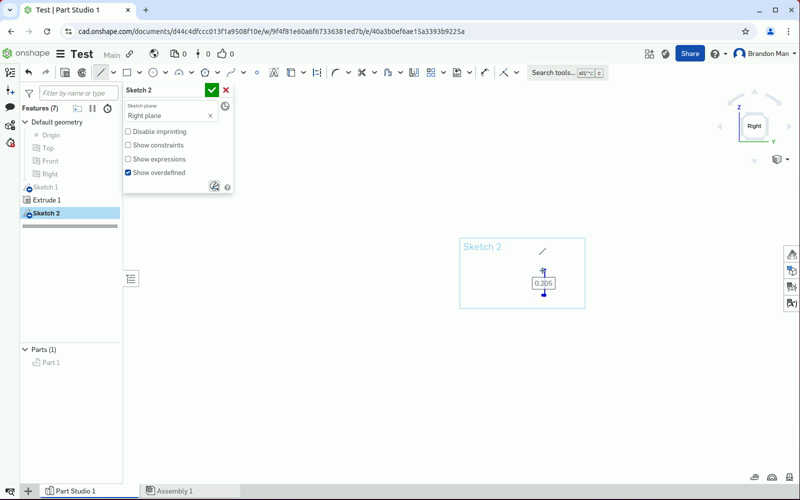
scroll(-6)
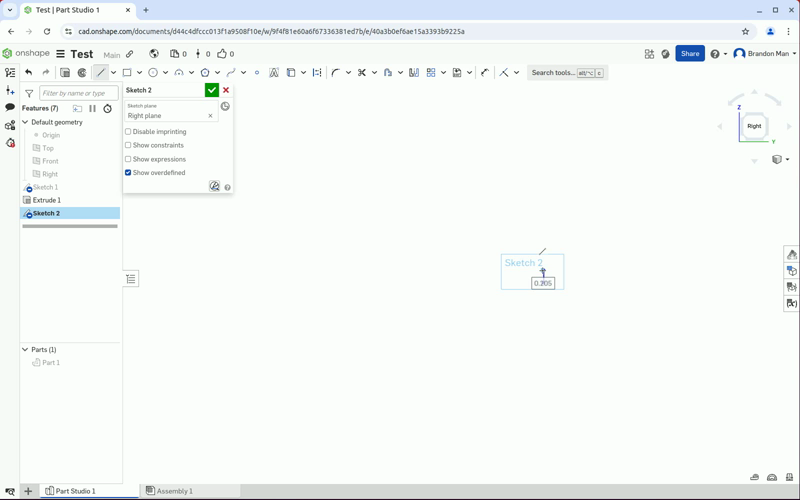
key_up(shift)
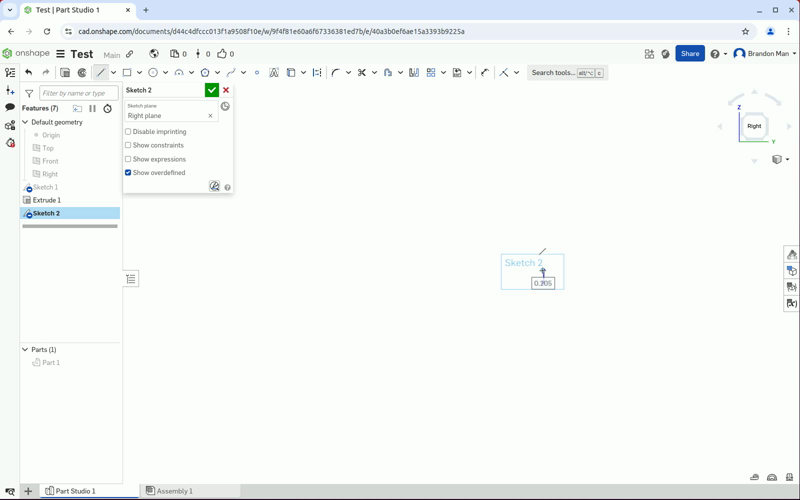
mouse_move(572, 270)
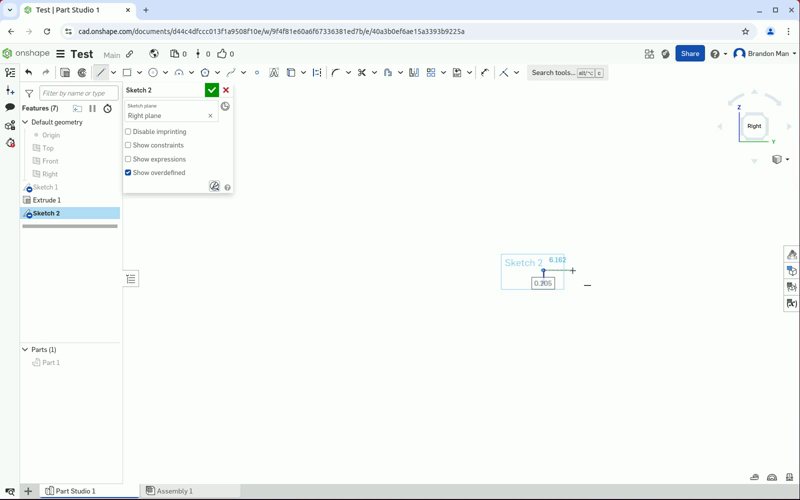
key_down(shift)
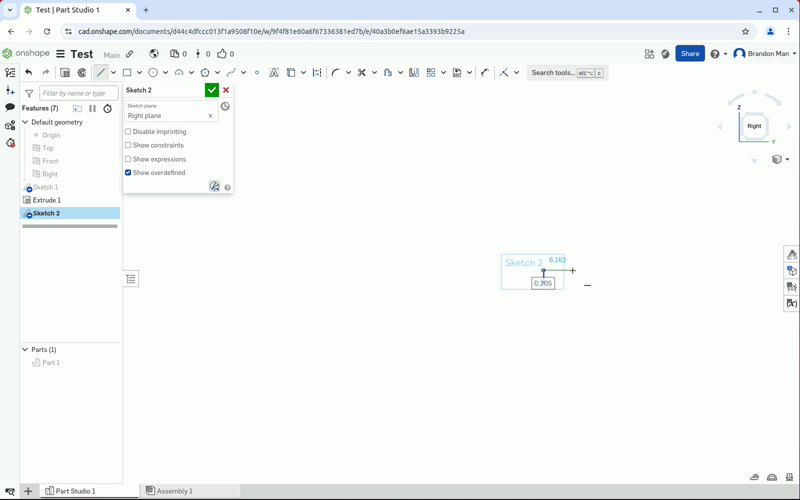
mouse_move(542, 282)
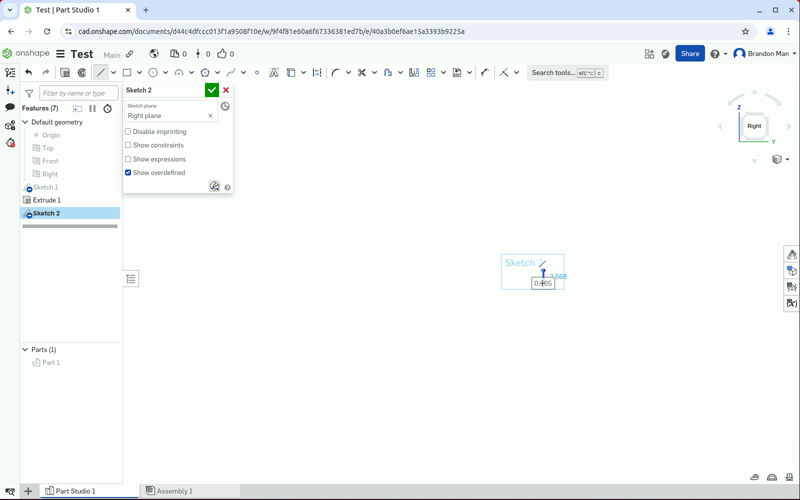
scroll(6)
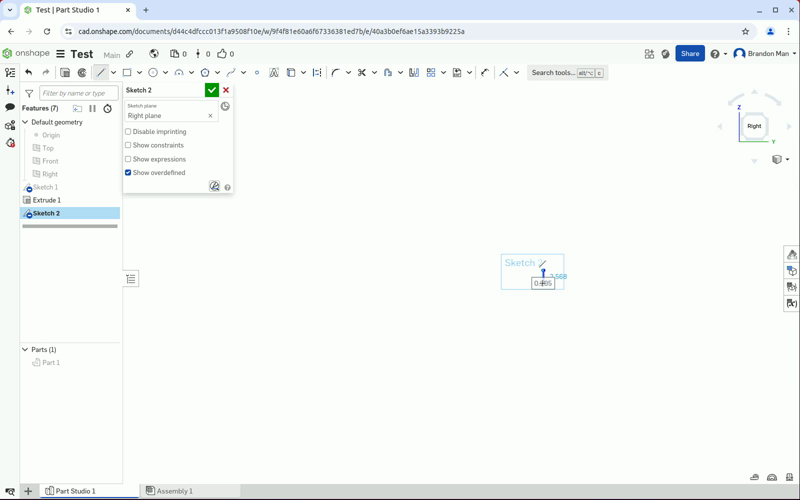
scroll(6)
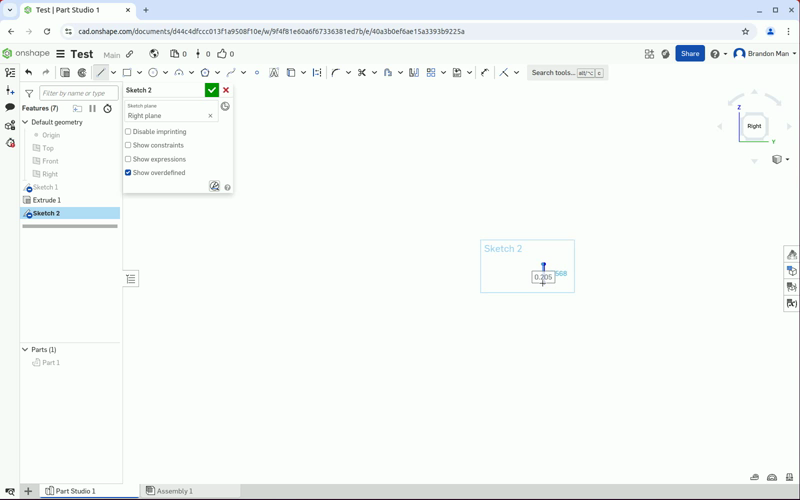
scroll(6)
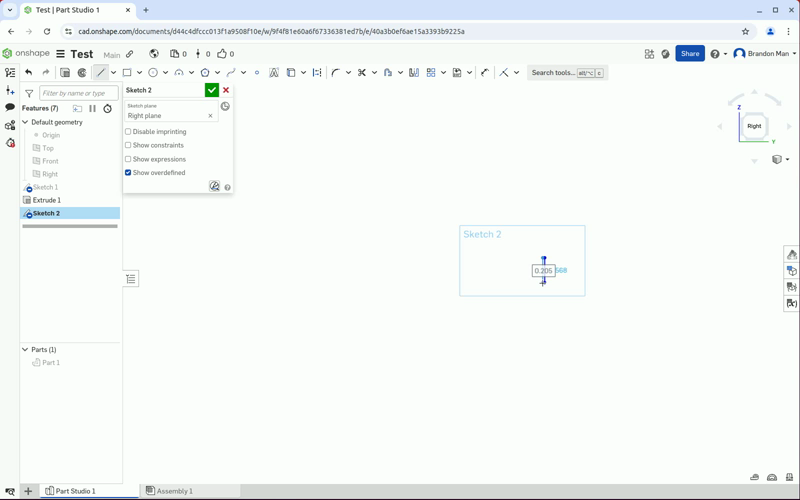
scroll(6)
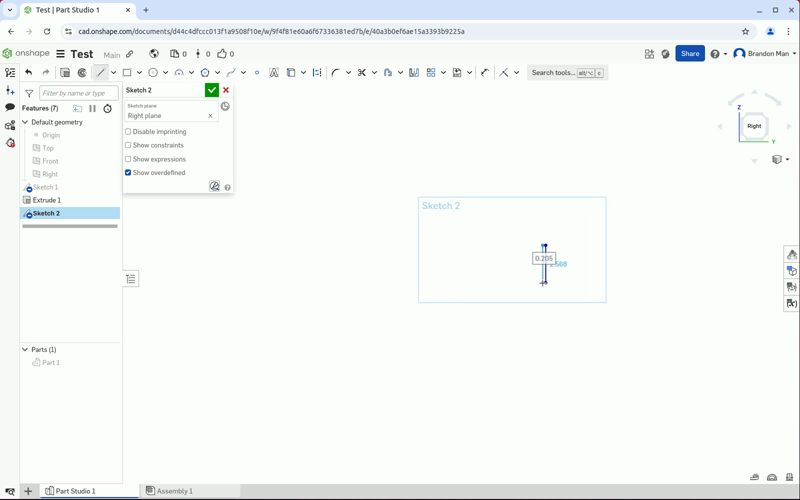
scroll(6)
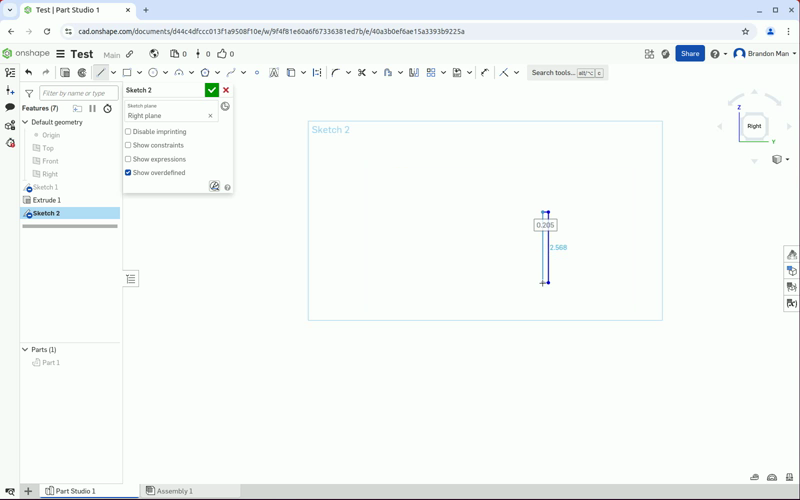
scroll(6)
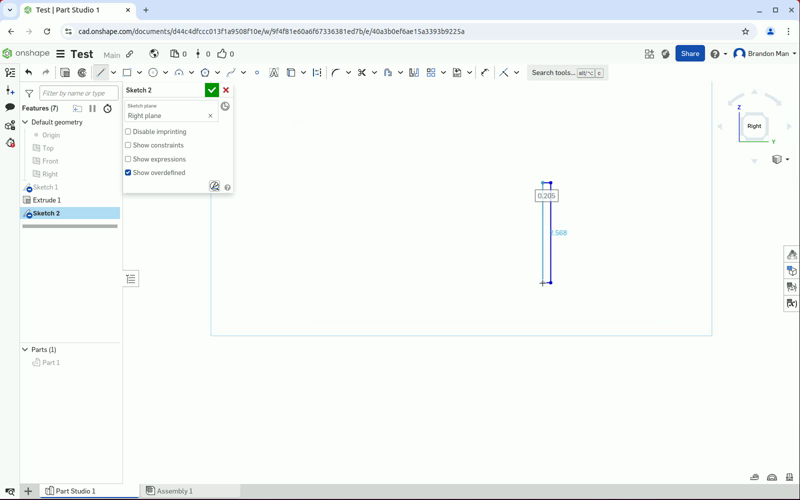
scroll(6)
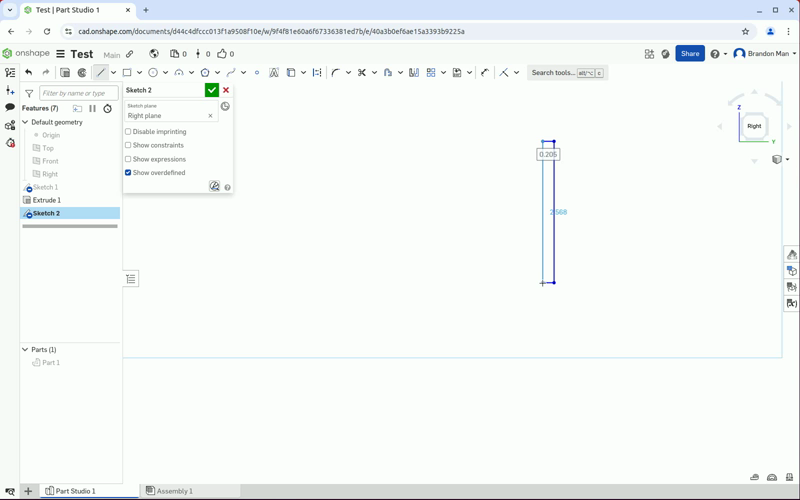
key_up(shift)
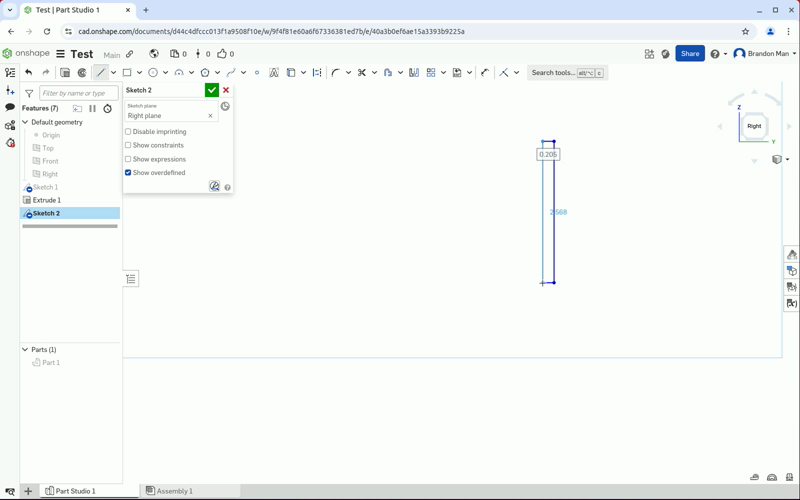
click(542, 282)
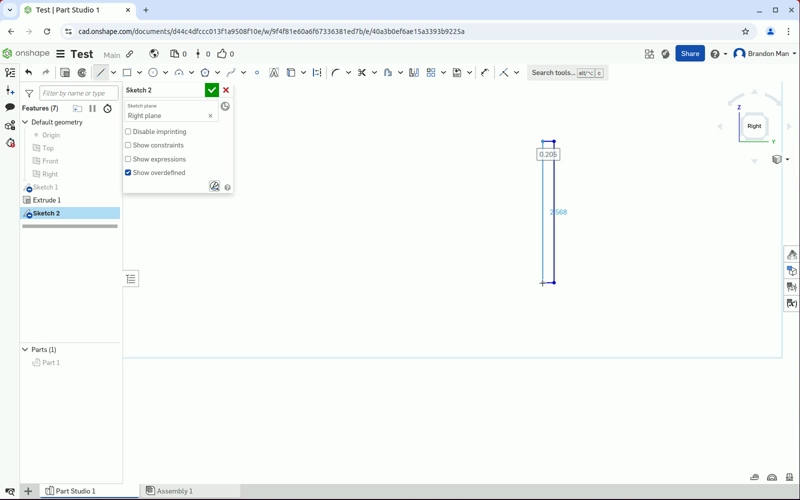
scroll(-6)
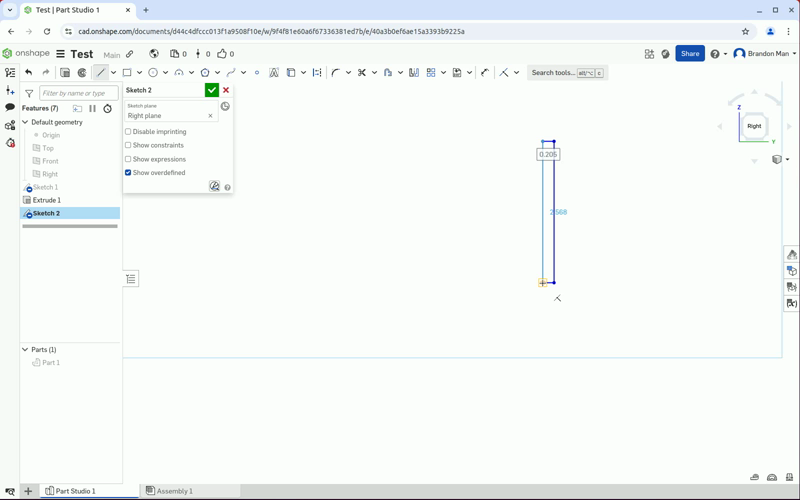
scroll(-6)
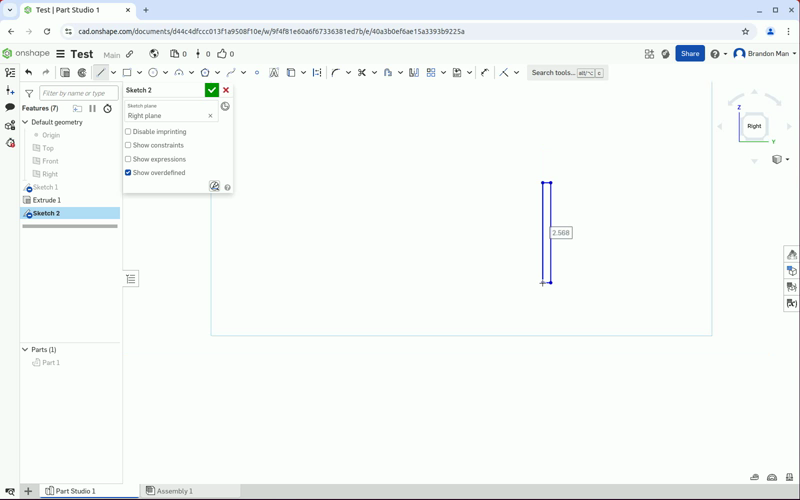
scroll(-6)
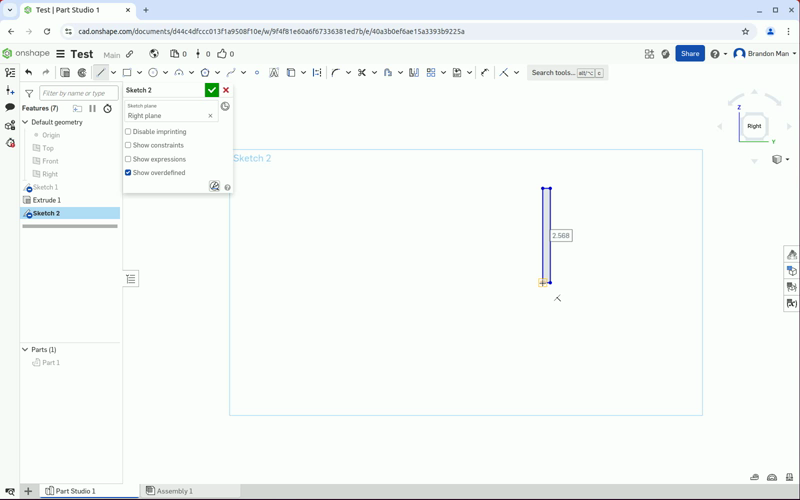
scroll(-6)
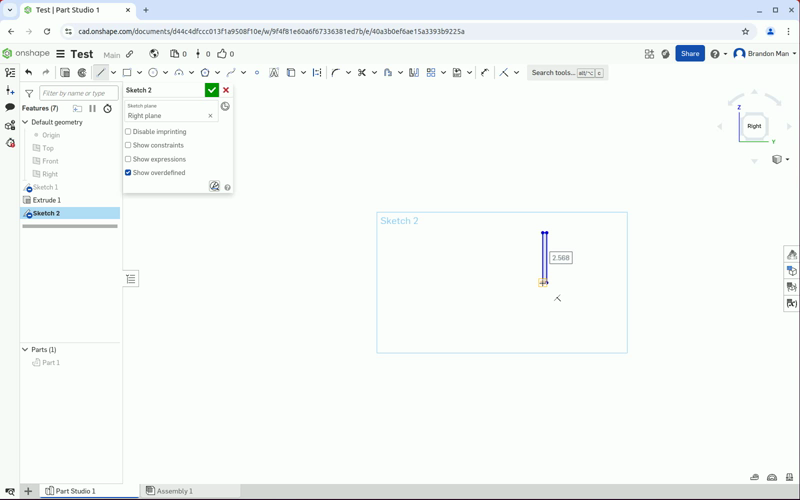
scroll(-6)
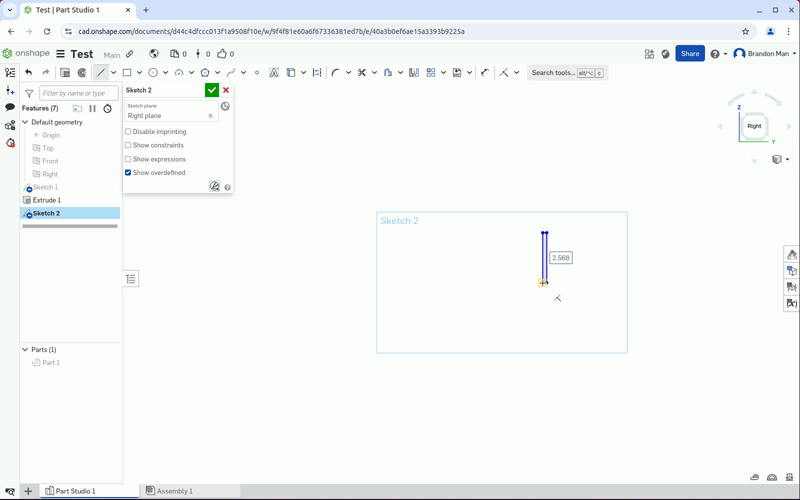
scroll(-6)
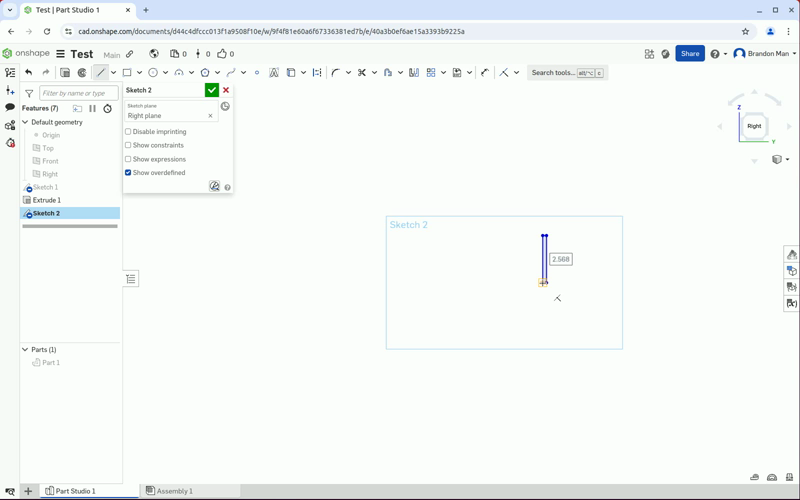
scroll(-6)
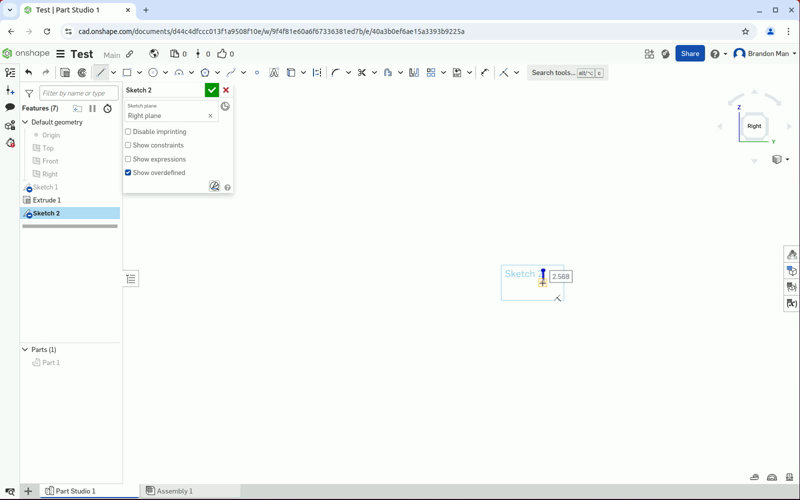
key(esc)
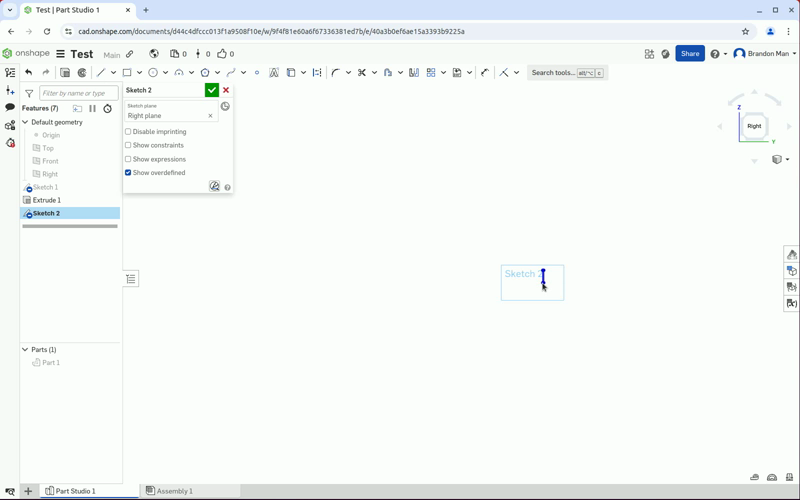
mouse_move(543, 274)
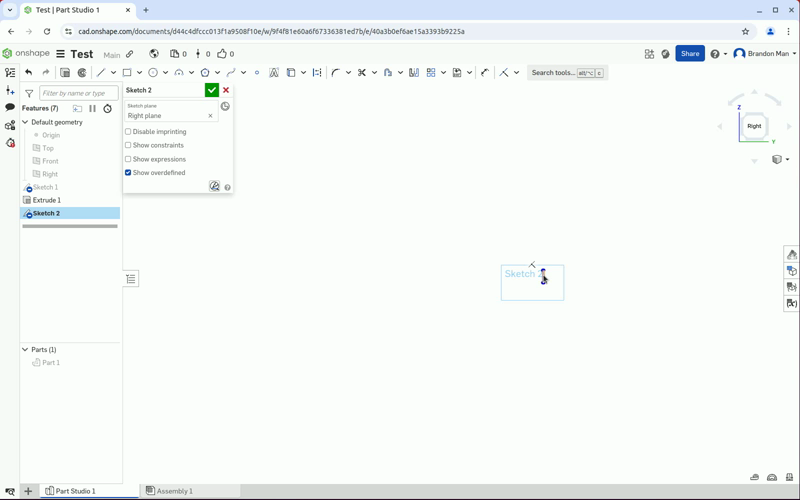
scroll(6)
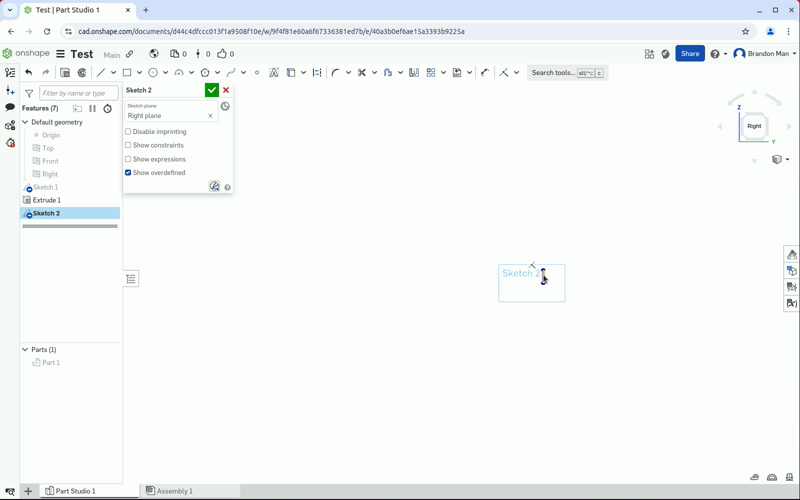
scroll(6)
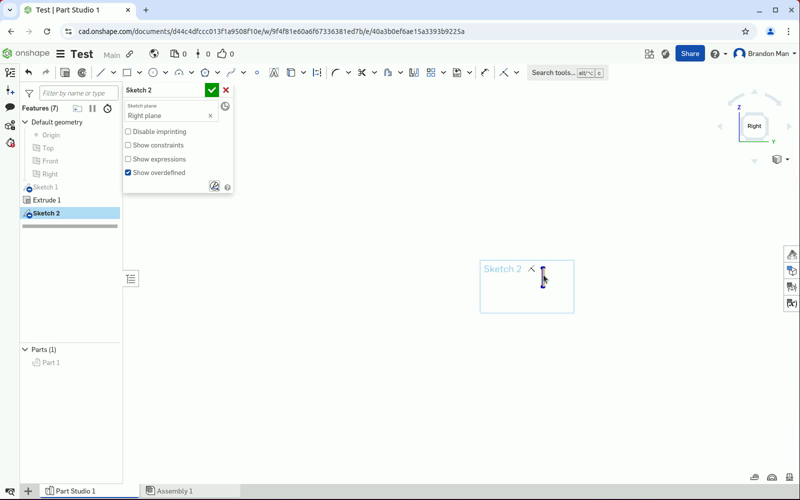
scroll(6)
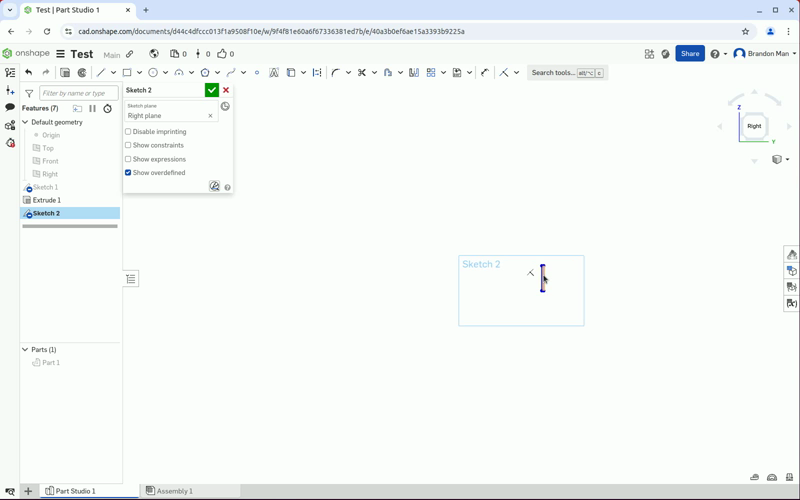
scroll(6)
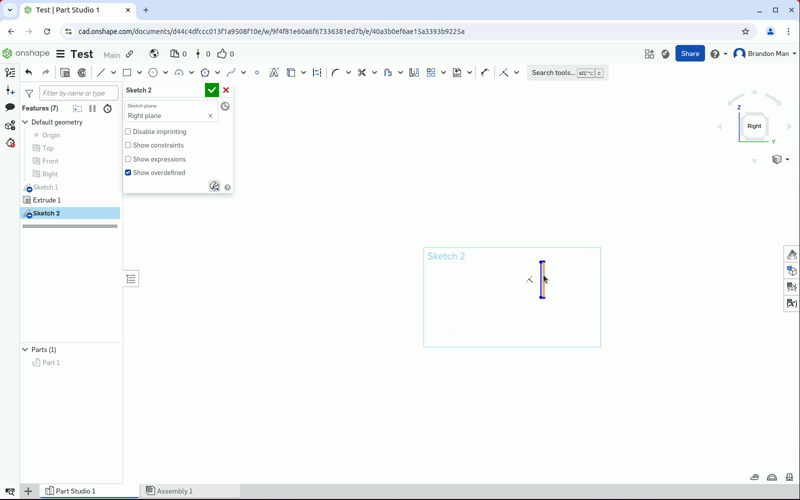
scroll(6)
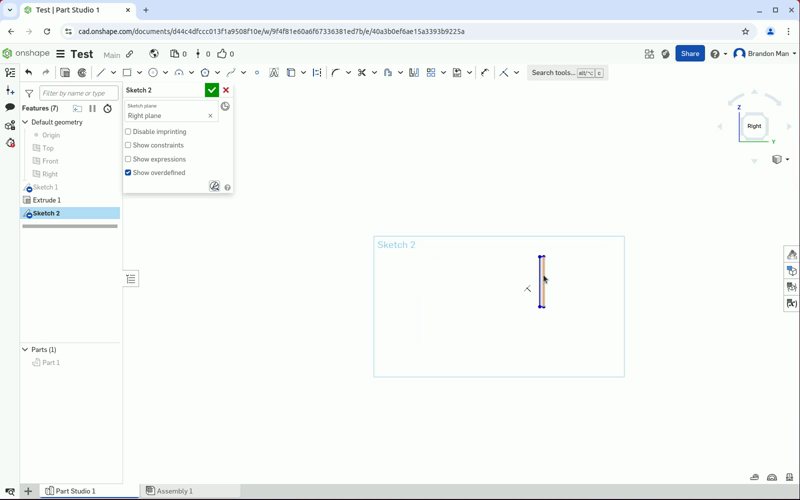
scroll(6)
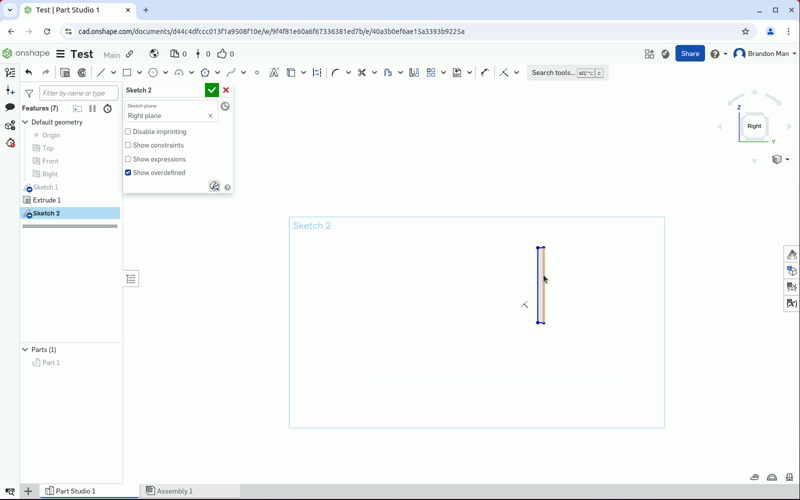
scroll(6)
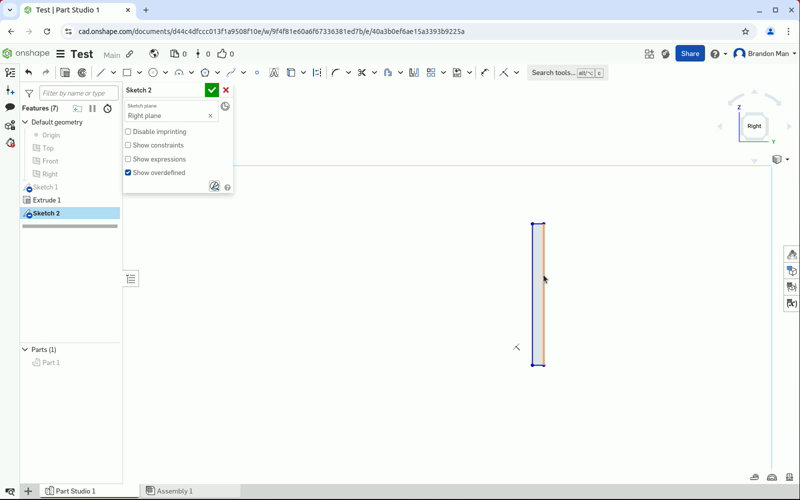
click(543, 274)
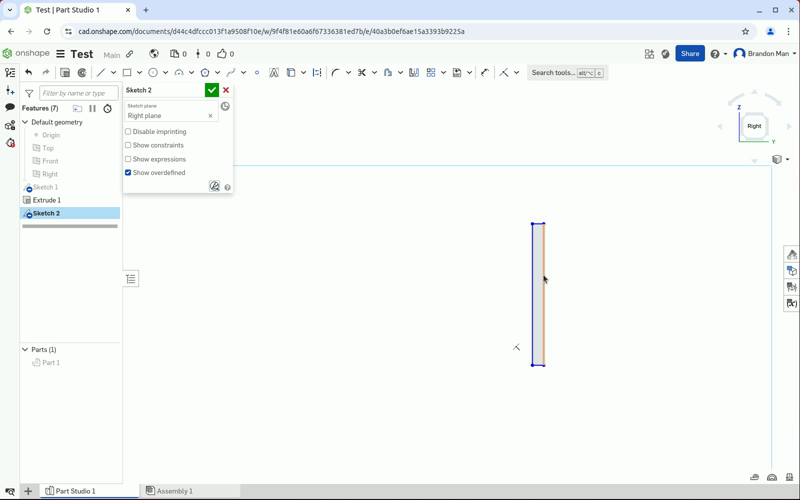
scroll(-6)
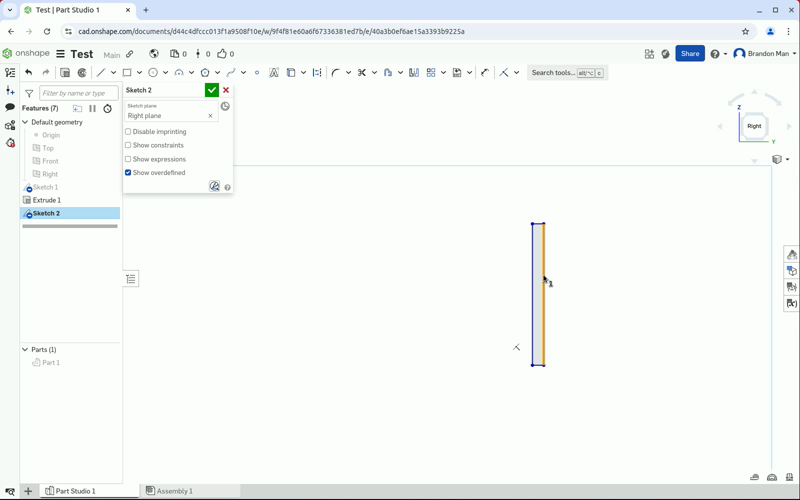
scroll(-6)
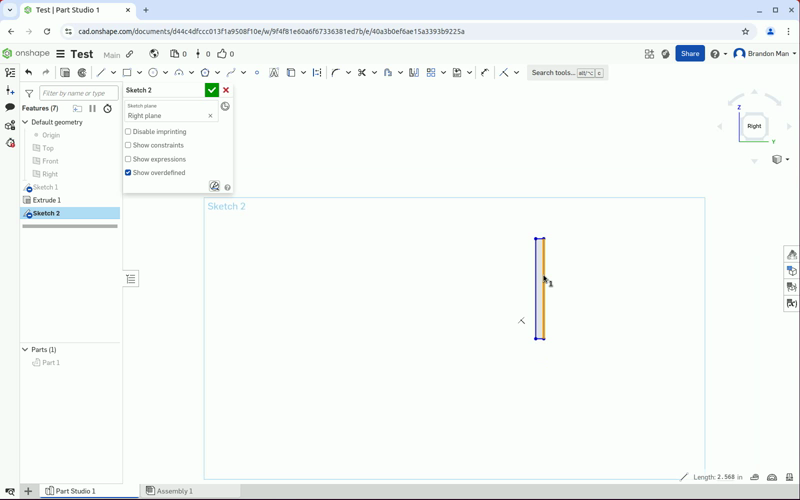
scroll(-6)
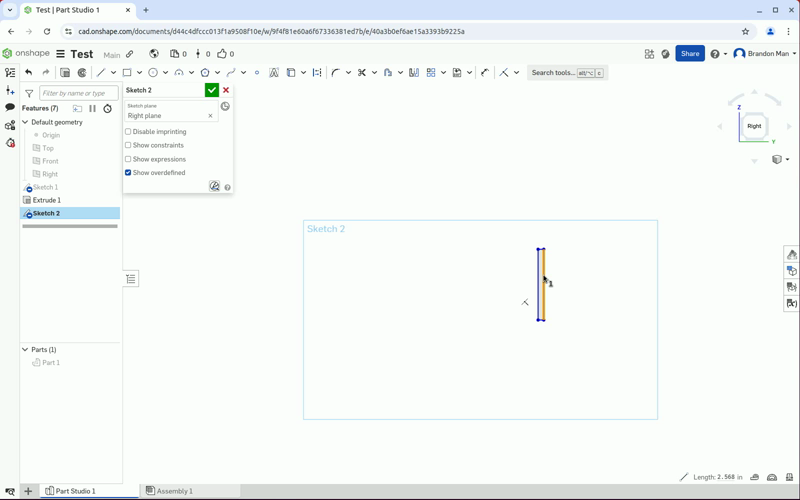
scroll(-6)
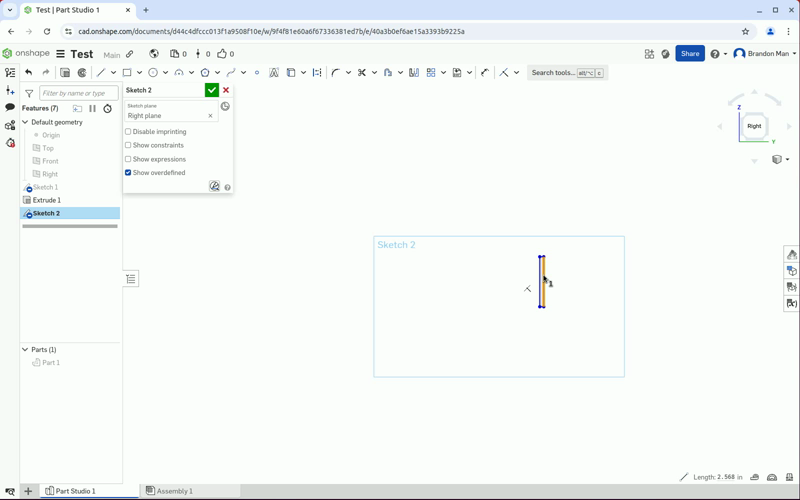
scroll(-6)
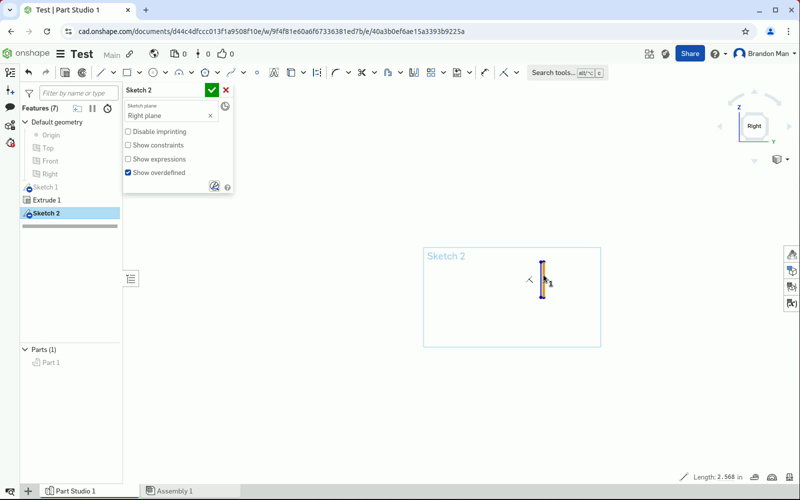
scroll(-6)
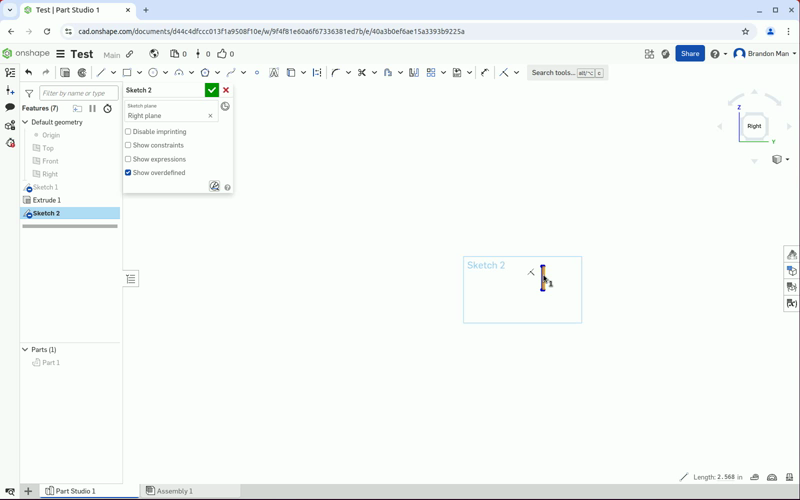
scroll(-6)
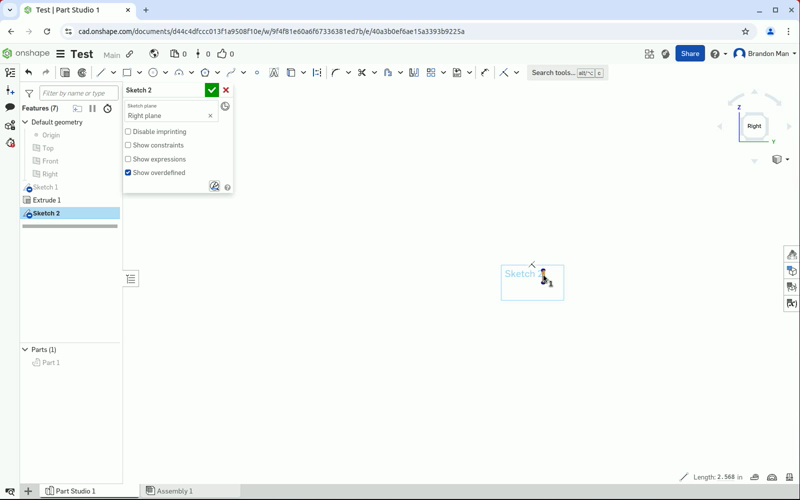
mouse_move(73, 352)
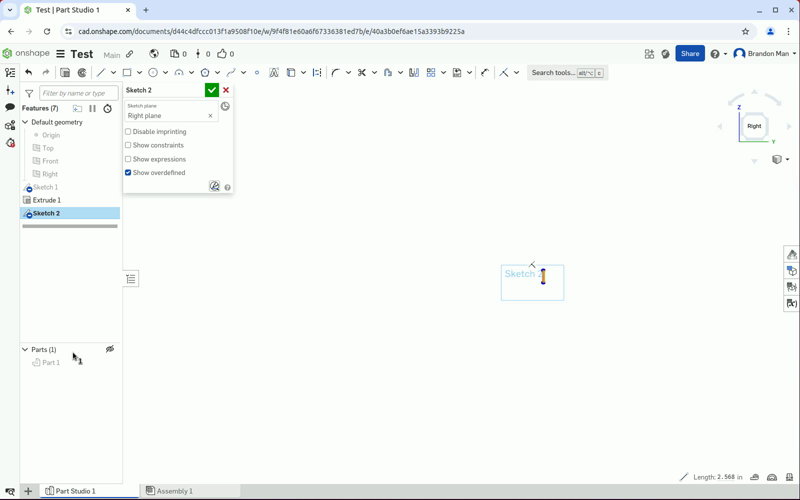
key(shift+y)
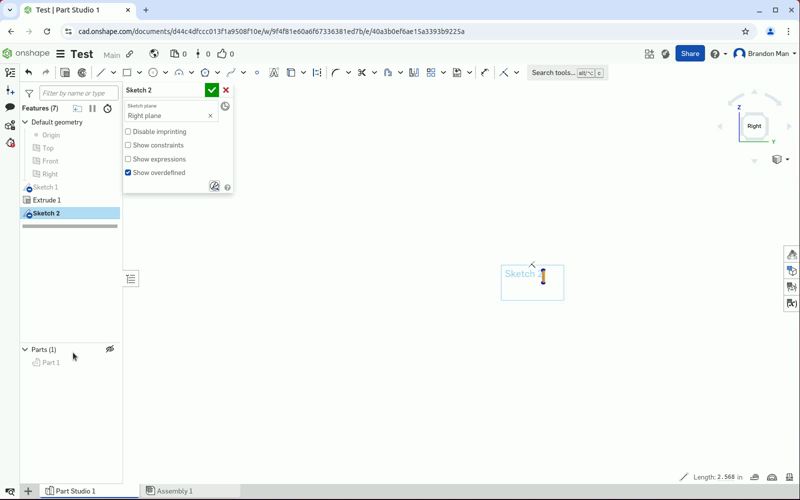
key(shift+e)
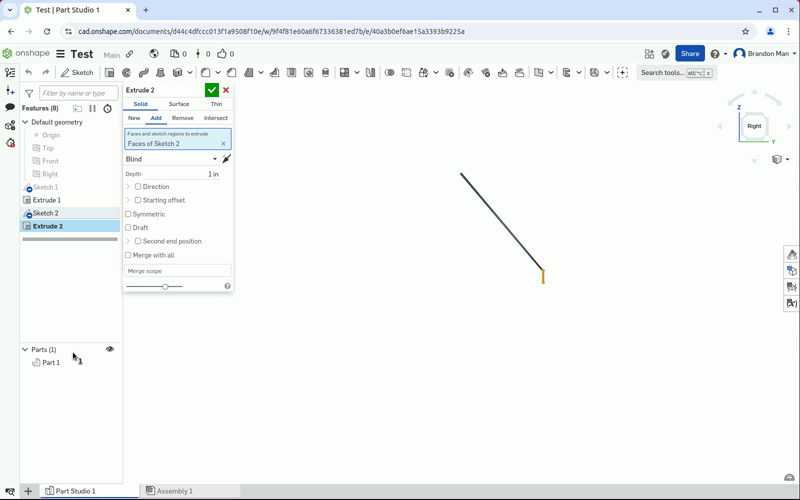
mouse_move(143, 106)
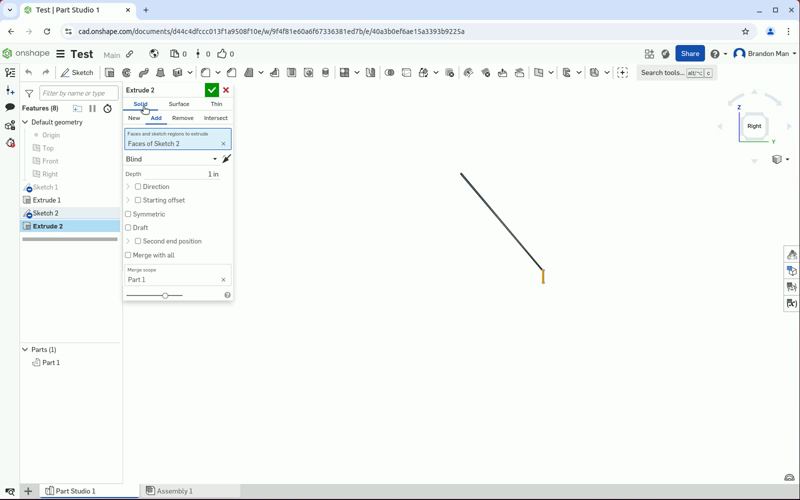
click(143, 106)
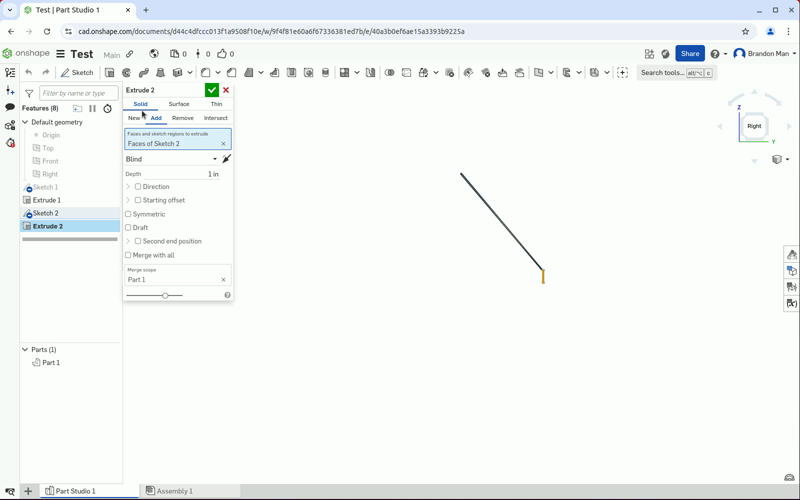
mouse_move(137, 120)
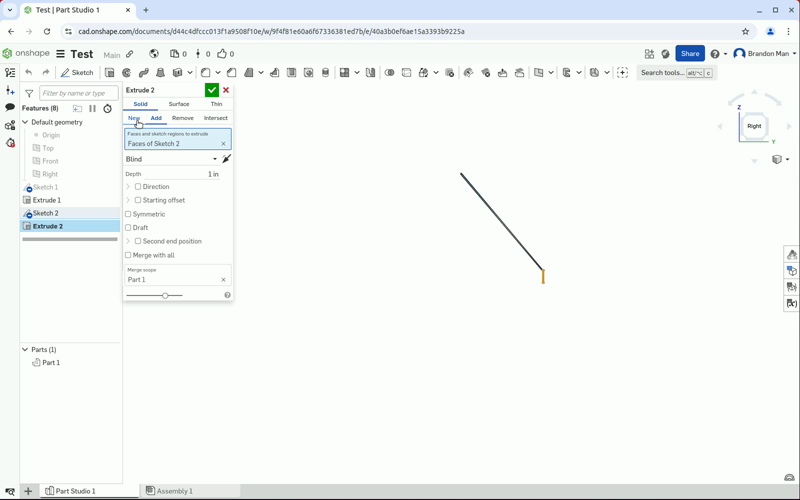
click(137, 120)
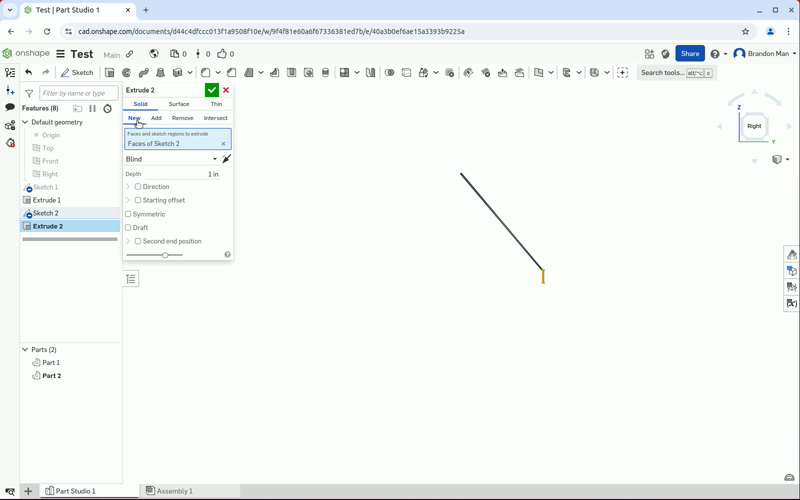
key(tab, 4)
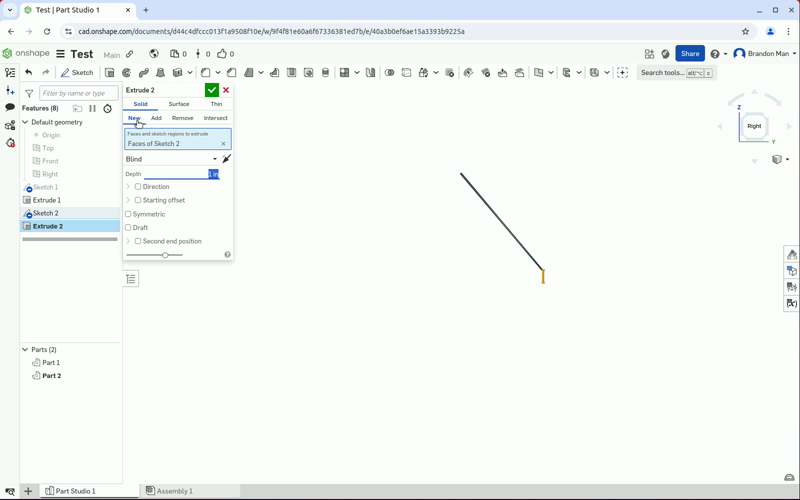
text(17.332)
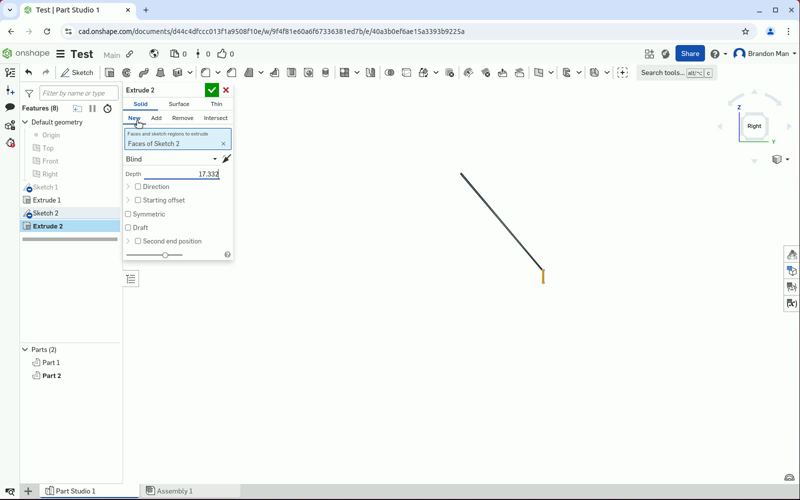
key(tab, 3)
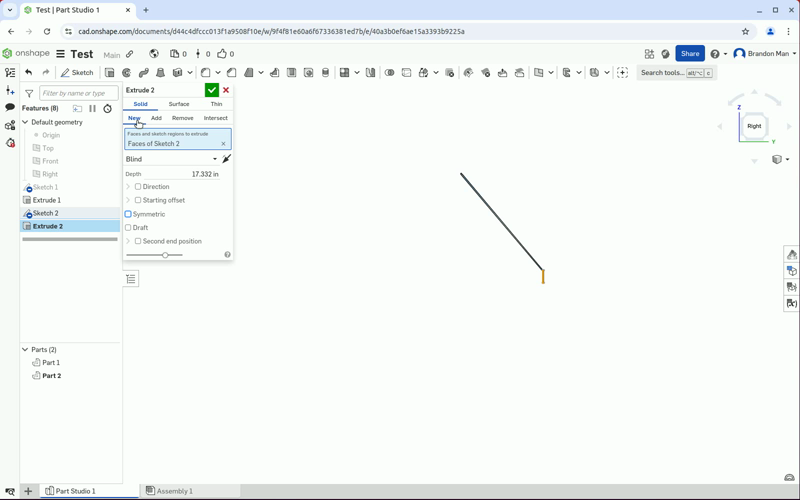
key(space)
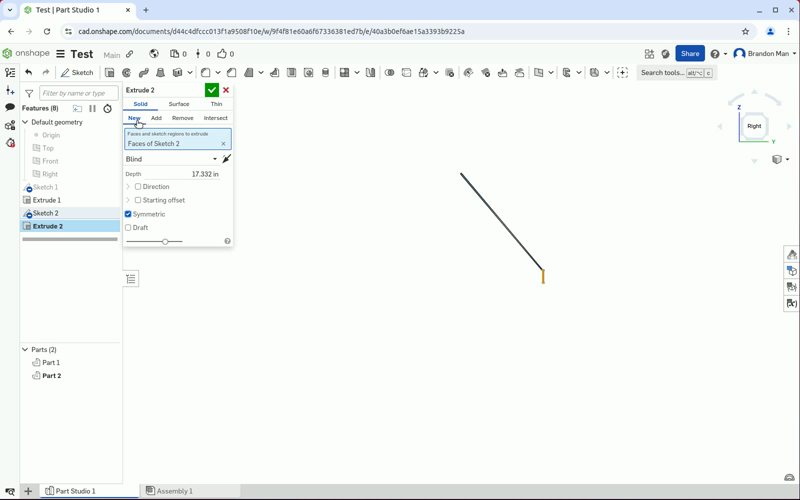
key(enter)
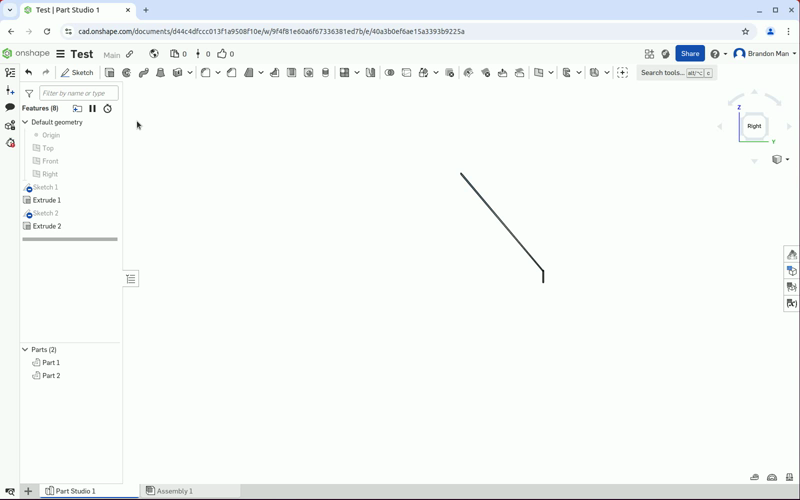
key(shift+h)
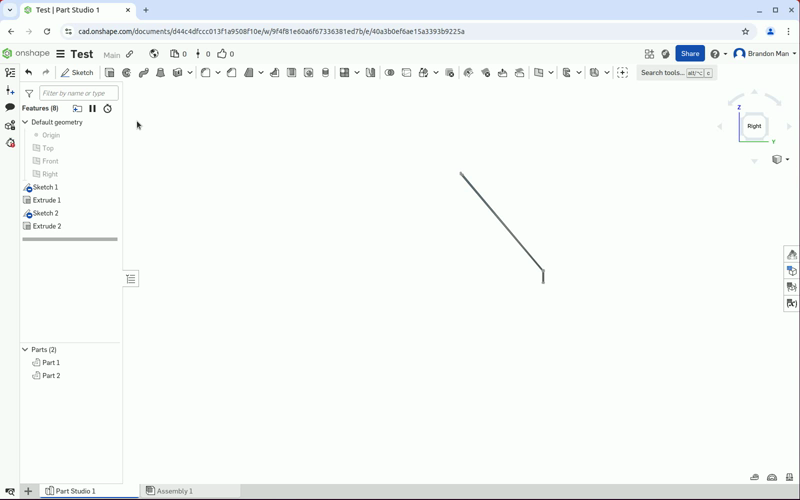
key(shift+h)
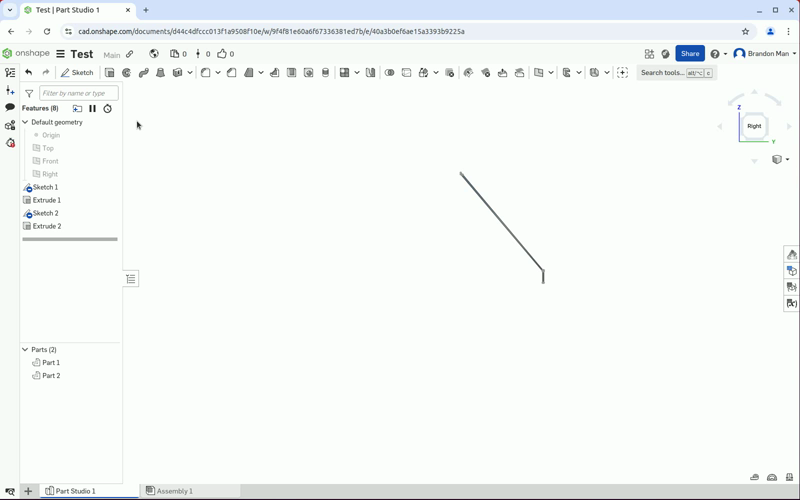
key(shift+7)
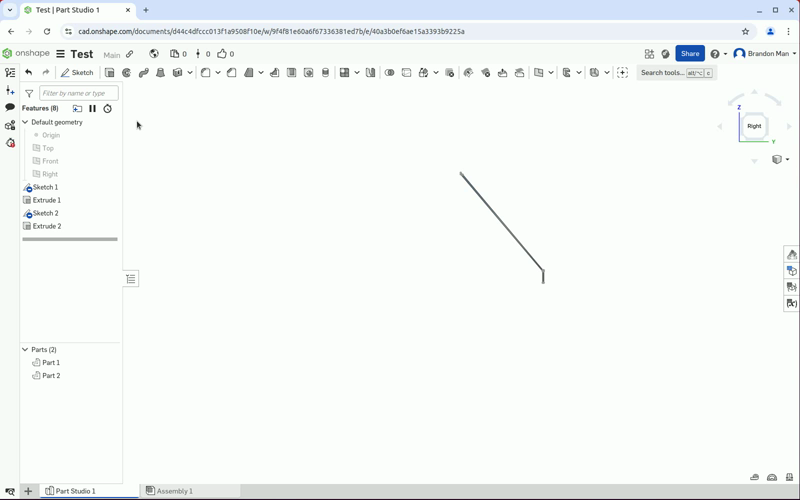
key(right, 2)
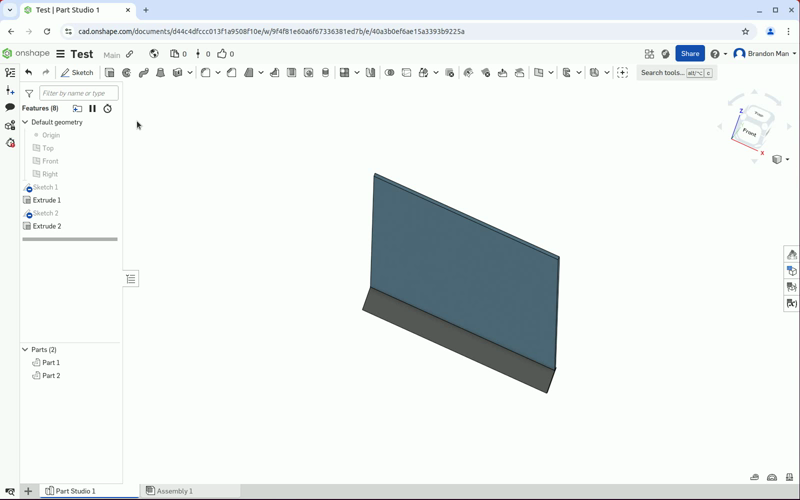
key(down, 2)
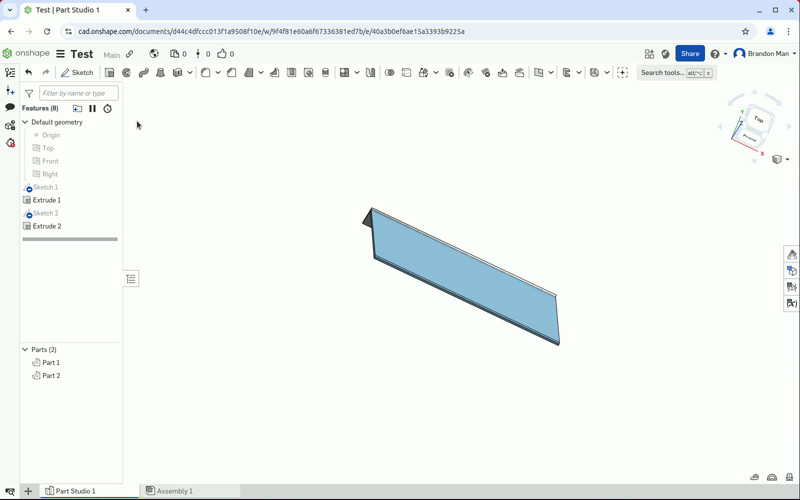
key(up, 2)
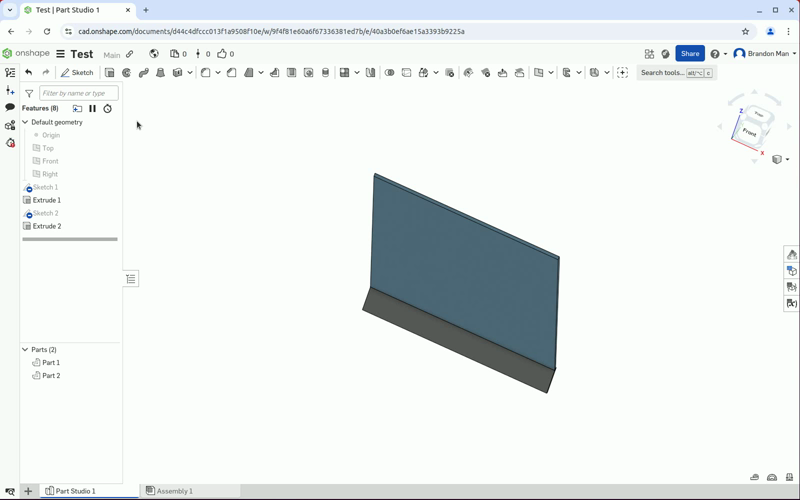
key(left, 2)
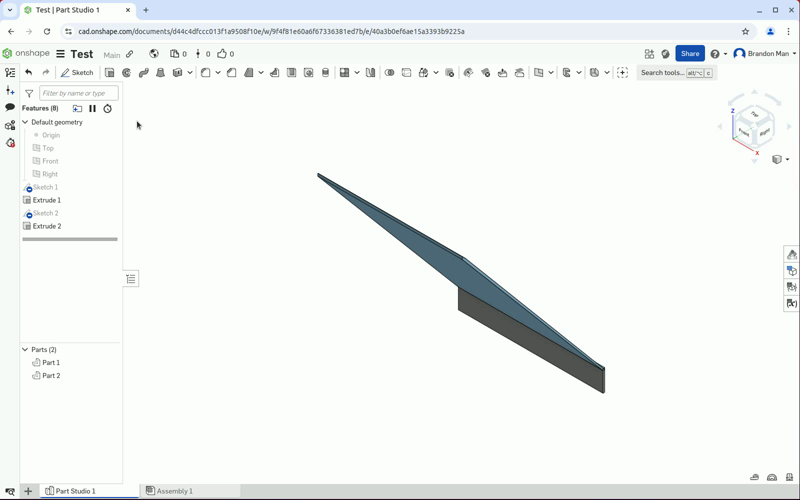
mouse_move(73, 189)
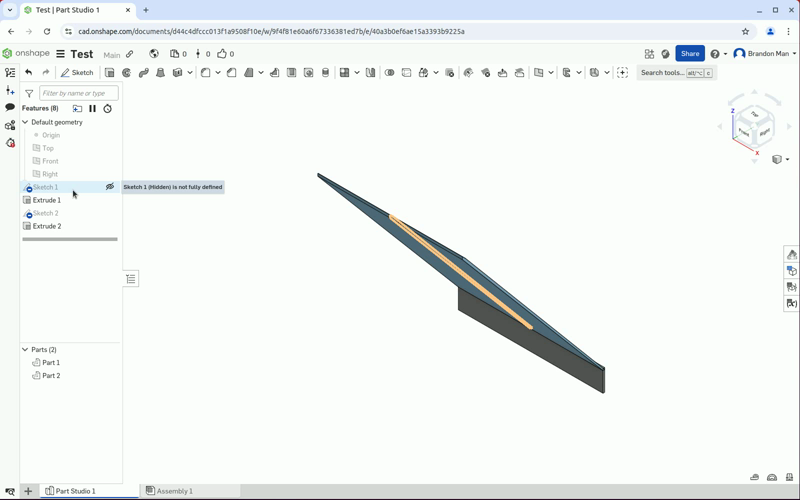
click(73, 189)